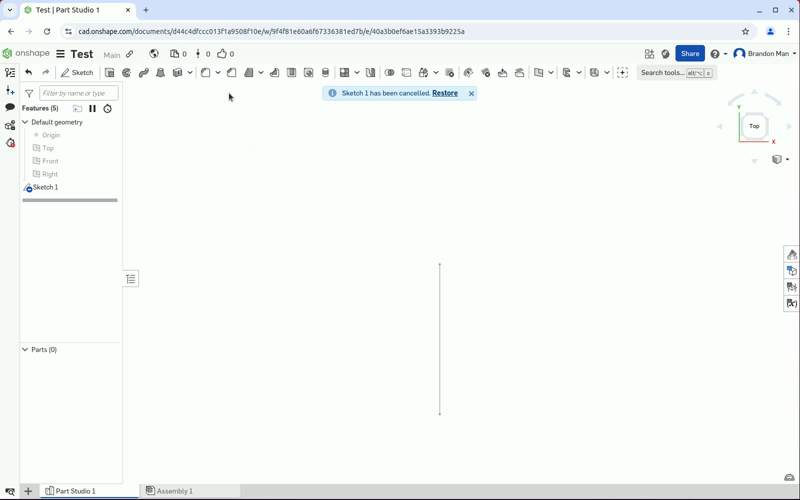
key(shift+h)
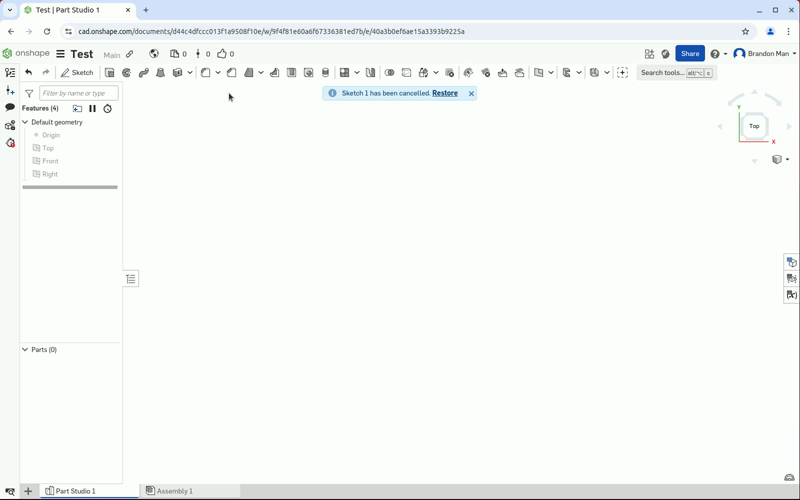
mouse_move(73, 352)
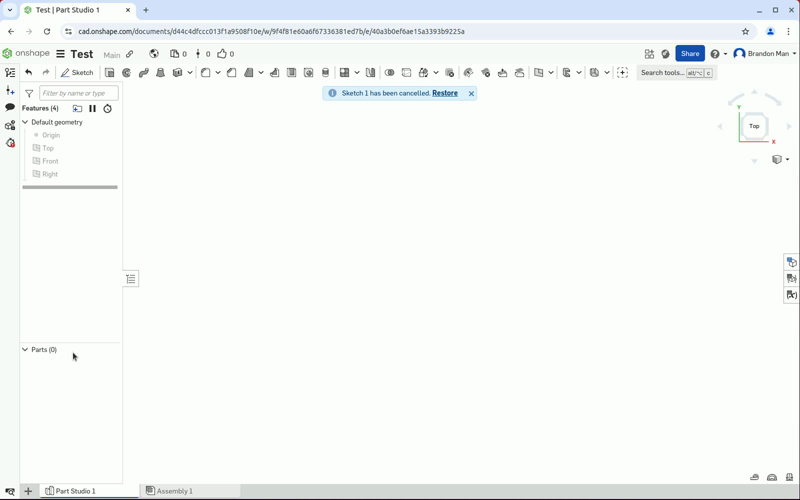
key(y)
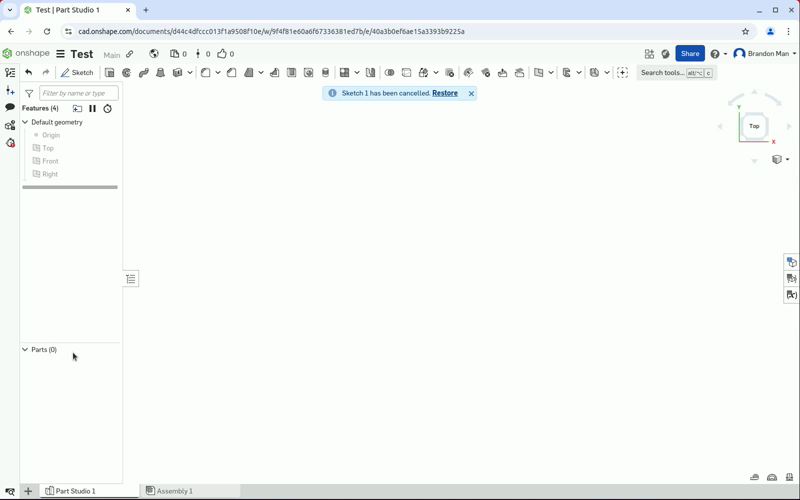
key(shift+p)
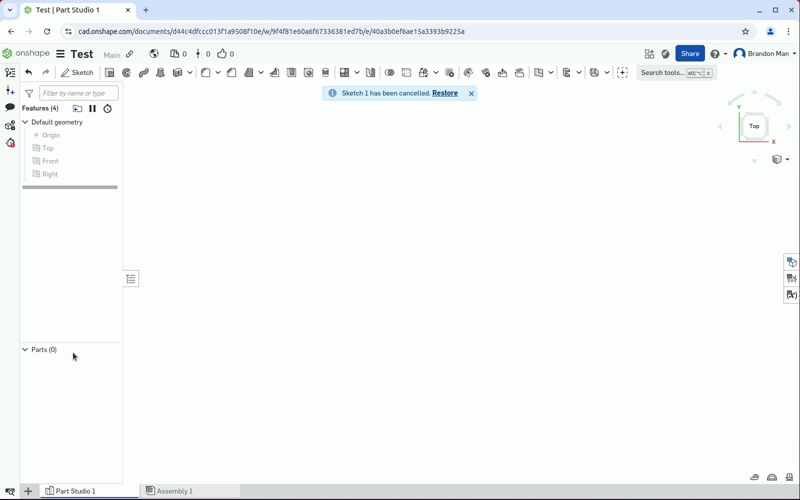
key(space)
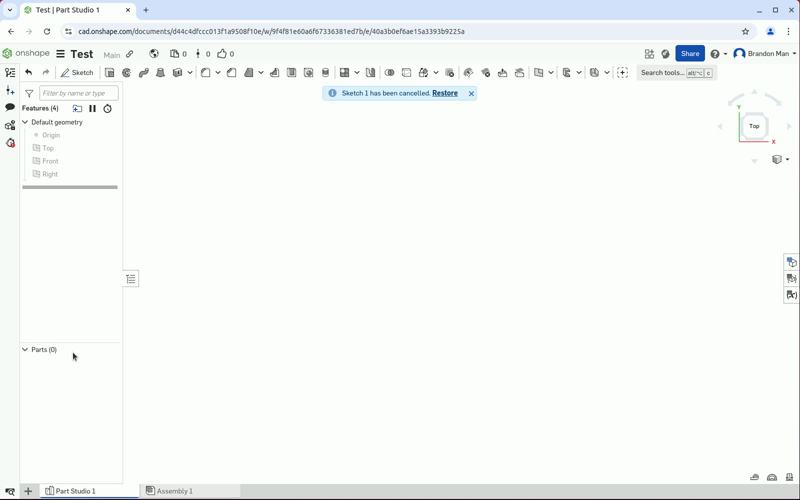
key_down(shift)
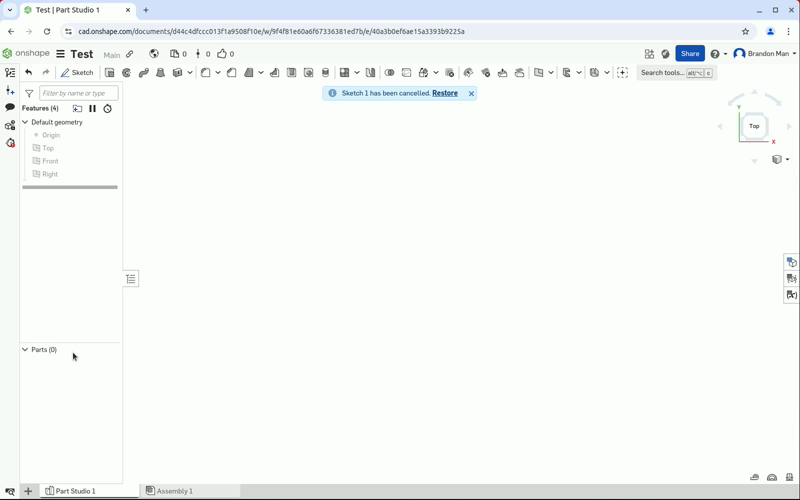
key(up)
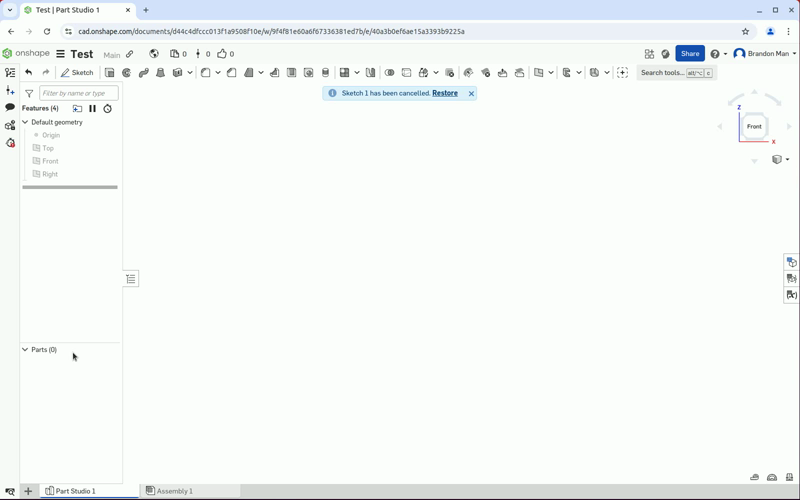
key_up(shift)
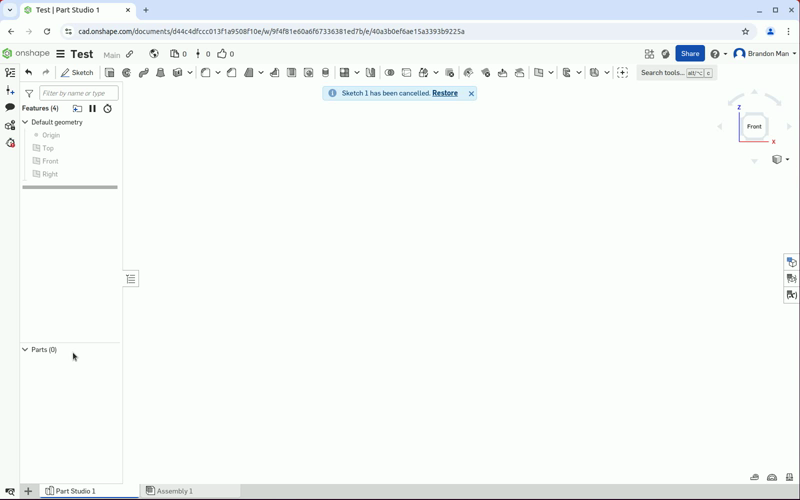
mouse_move(73, 352)
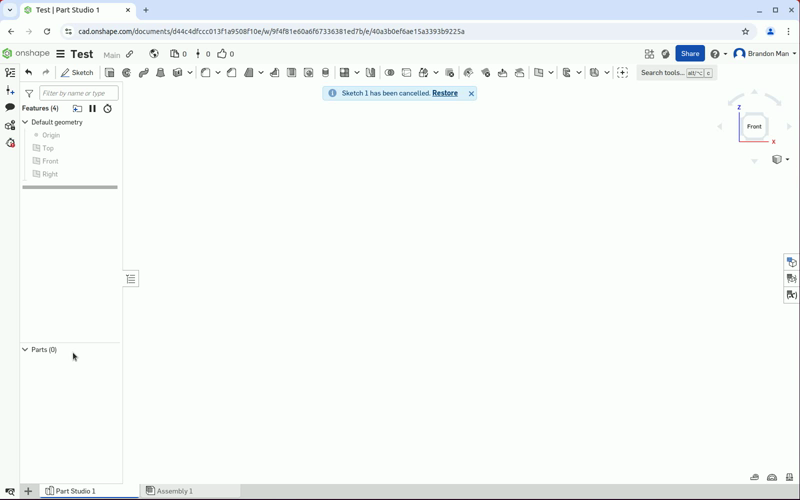
key(shift+y)
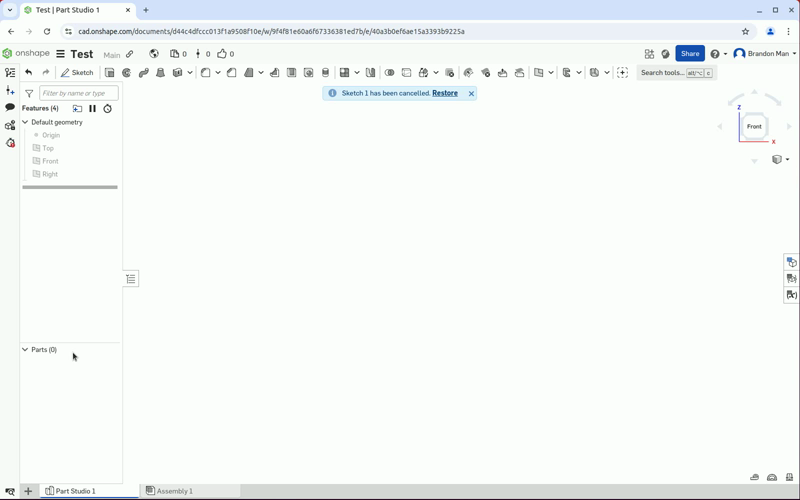
key(shift+s)
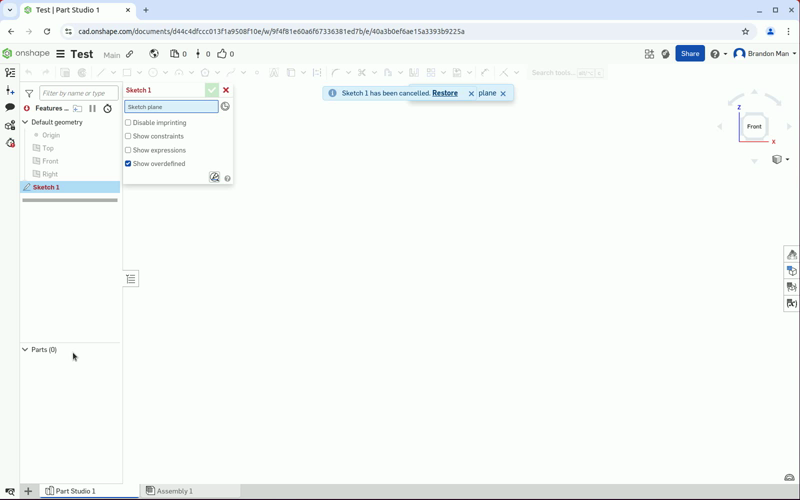
mouse_move(73, 163)
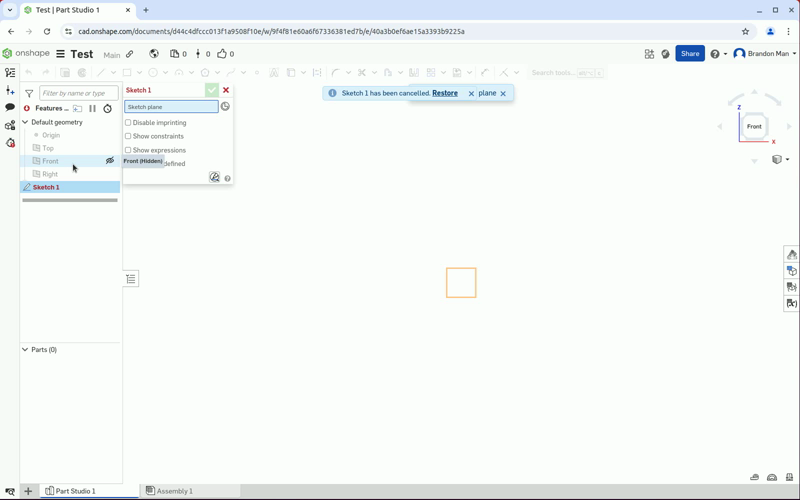
click(73, 163)
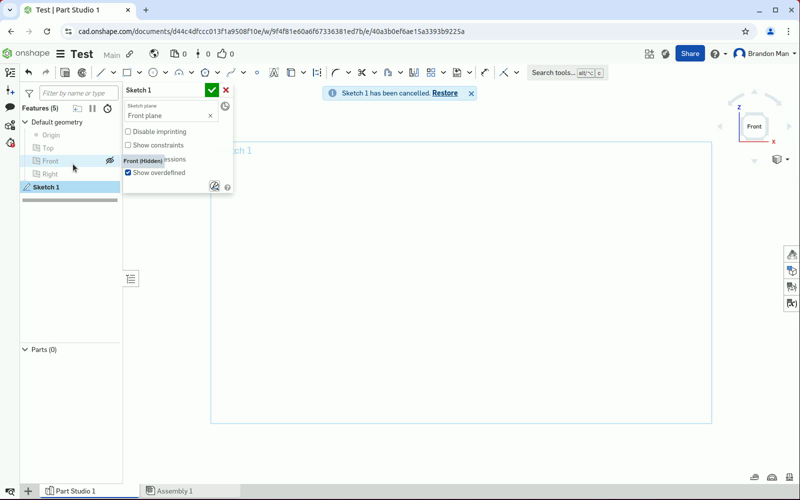
mouse_move(73, 352)
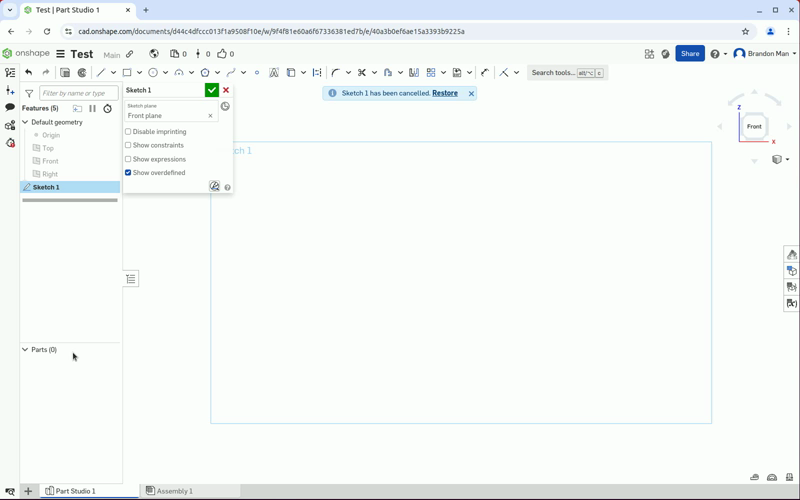
key(y)
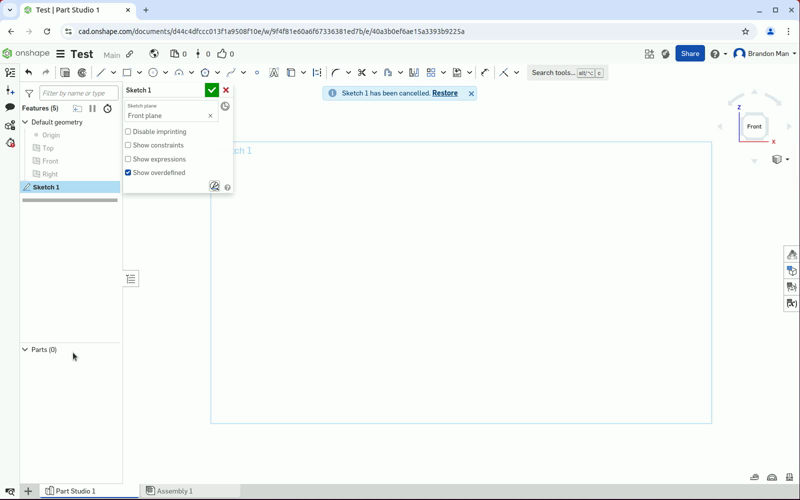
key(l)
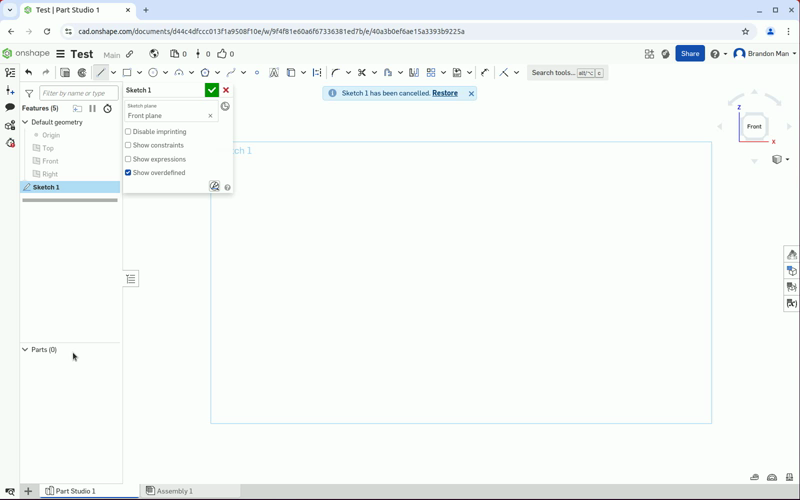
key_down(shift)
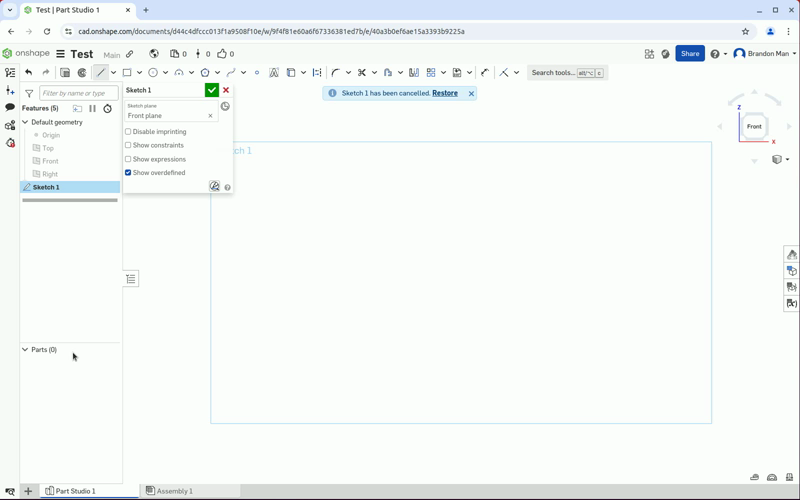
mouse_move(427, 295)
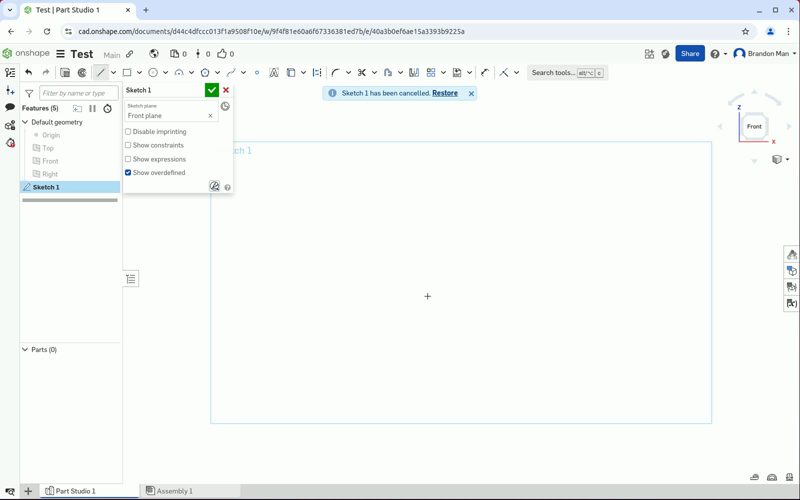
click(427, 295)
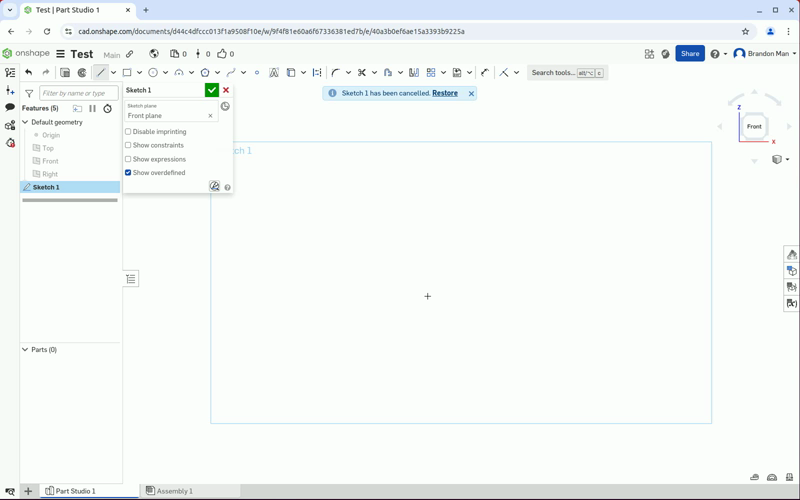
key_up(shift)
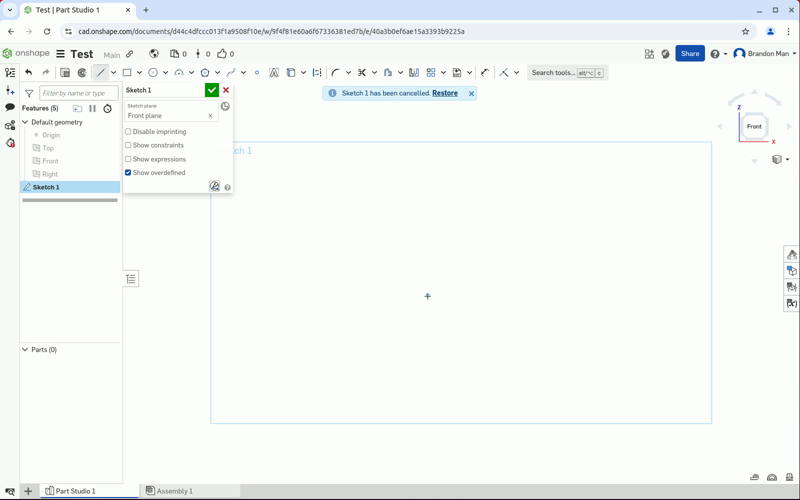
key_down(shift)
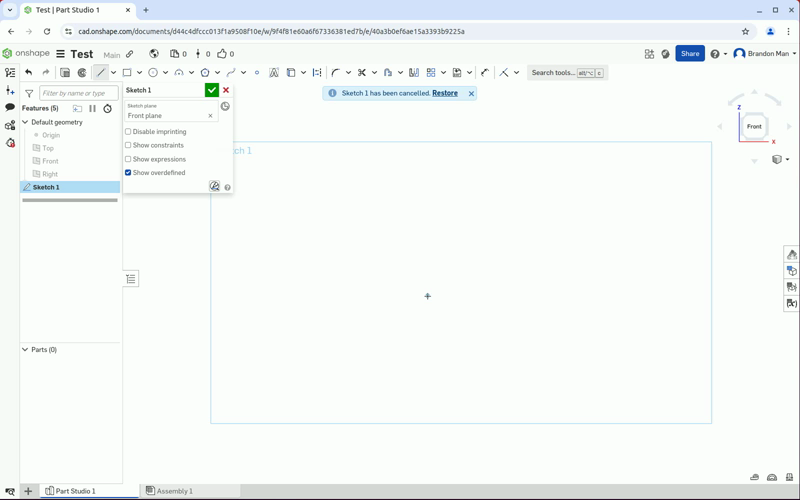
mouse_move(457, 295)
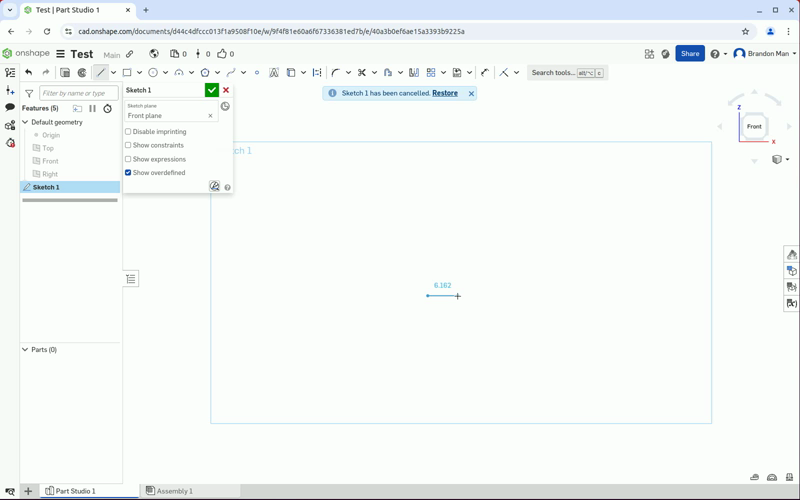
mouse_move(440, 295)
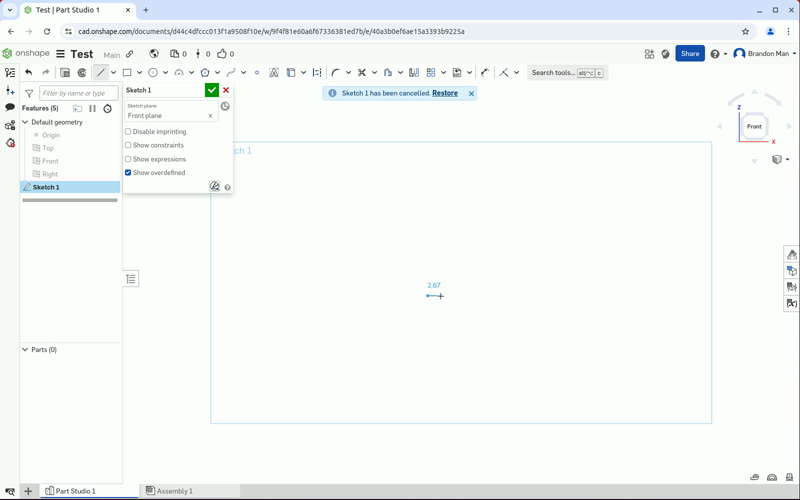
click(440, 295)
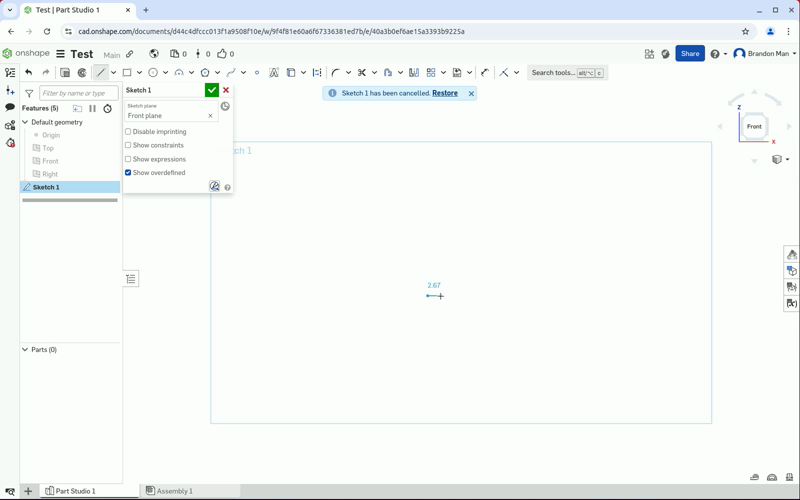
key_up(shift)
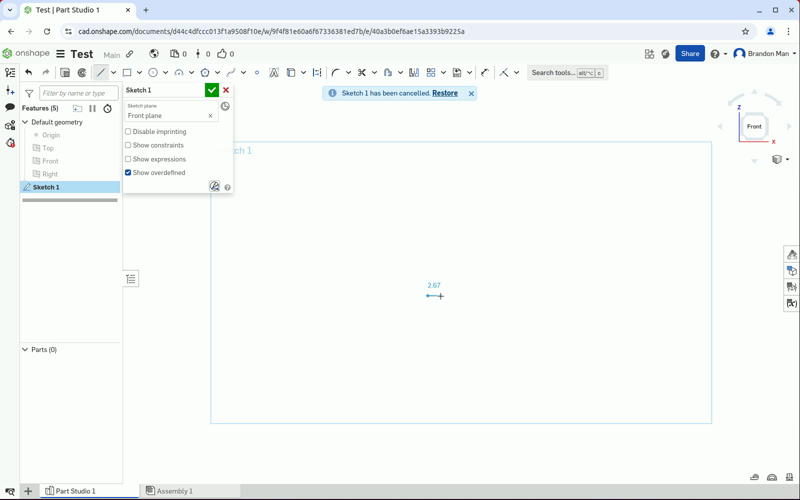
key_down(shift)
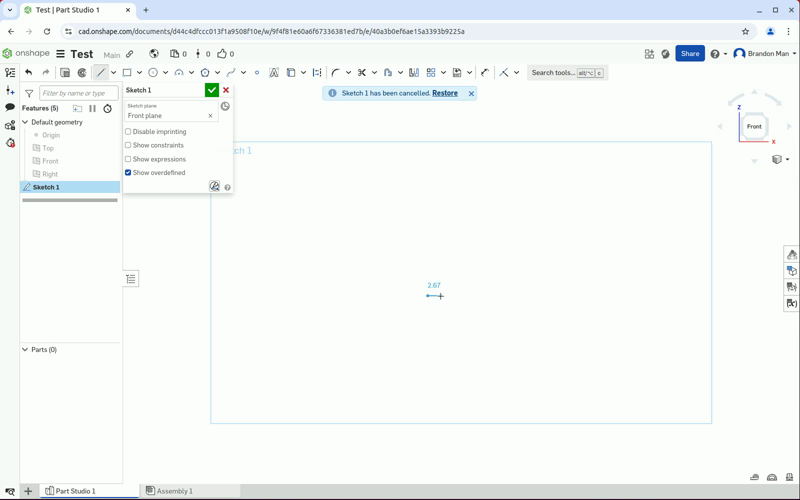
mouse_move(470, 295)
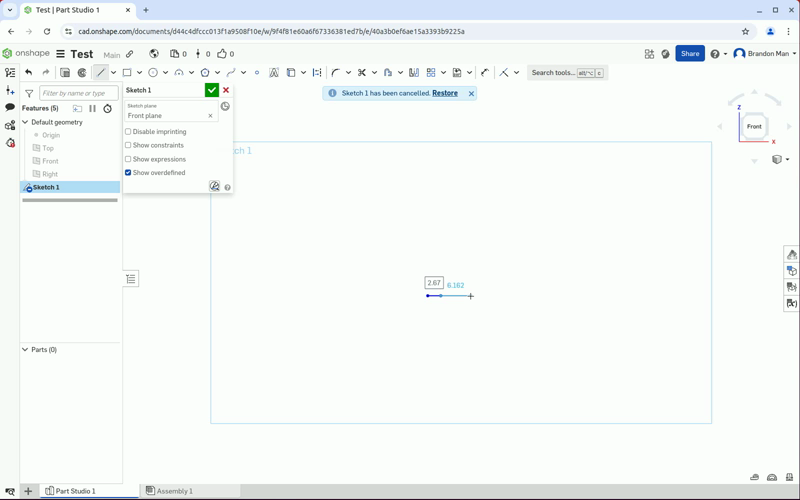
mouse_move(440, 282)
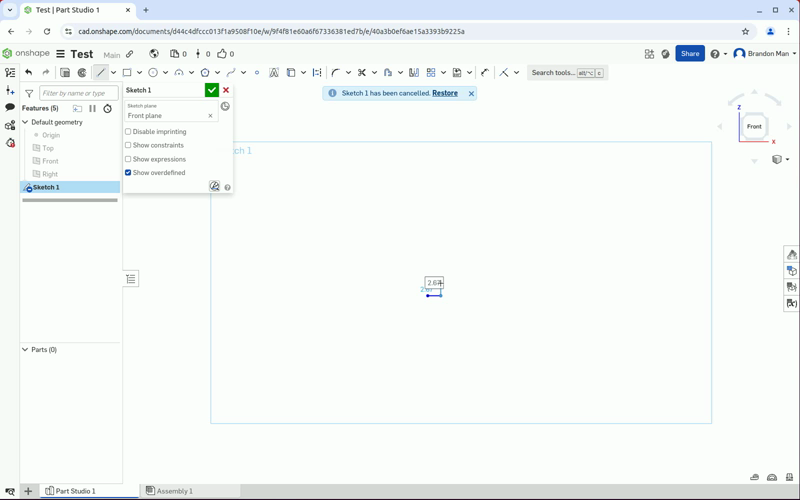
click(440, 282)
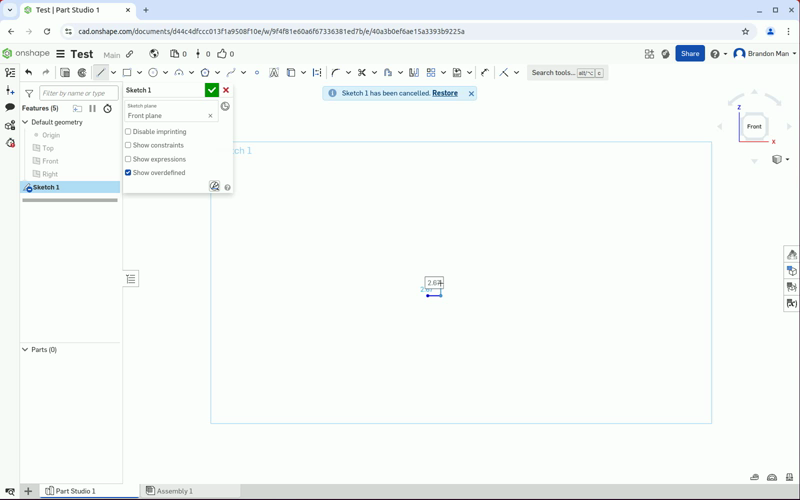
key_up(shift)
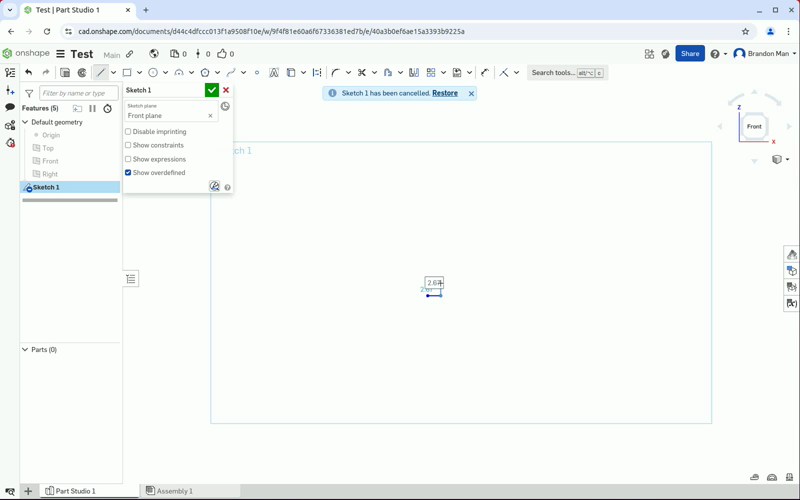
key_down(shift)
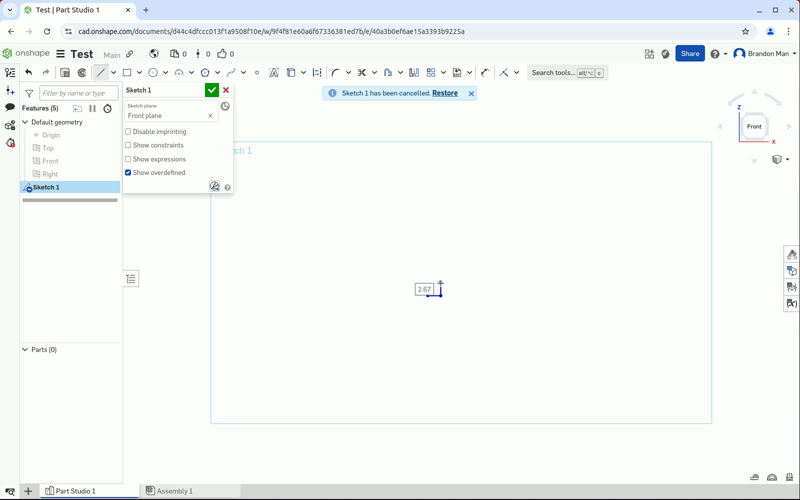
mouse_move(470, 282)
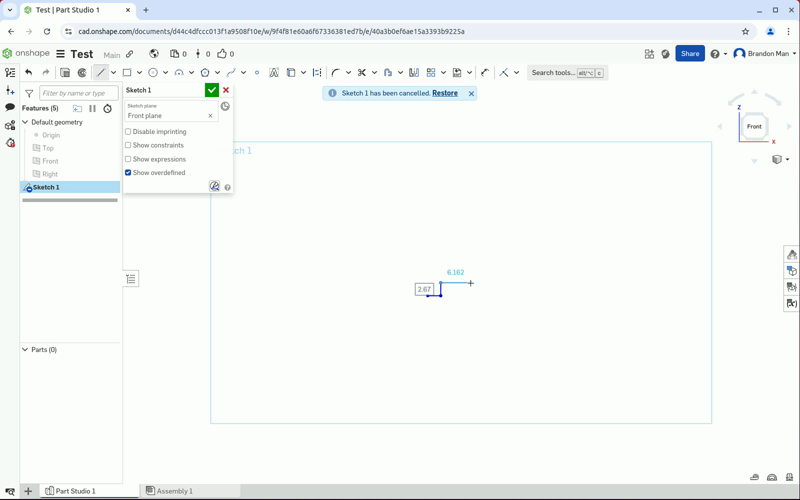
mouse_move(460, 282)
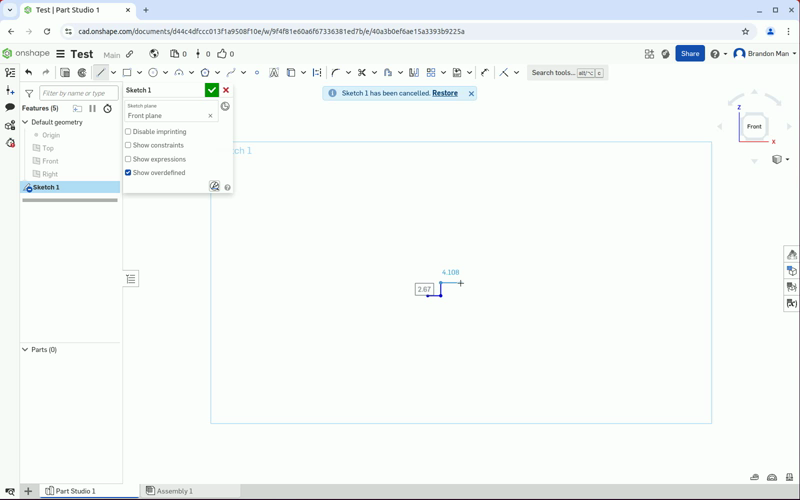
click(460, 282)
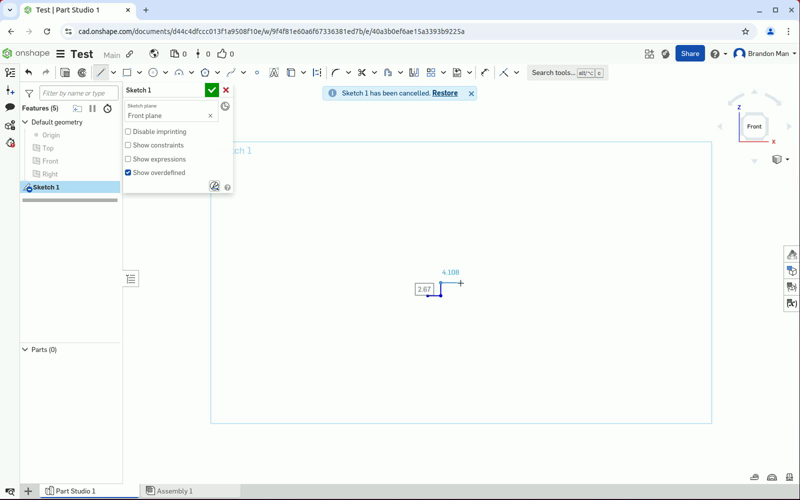
key_up(shift)
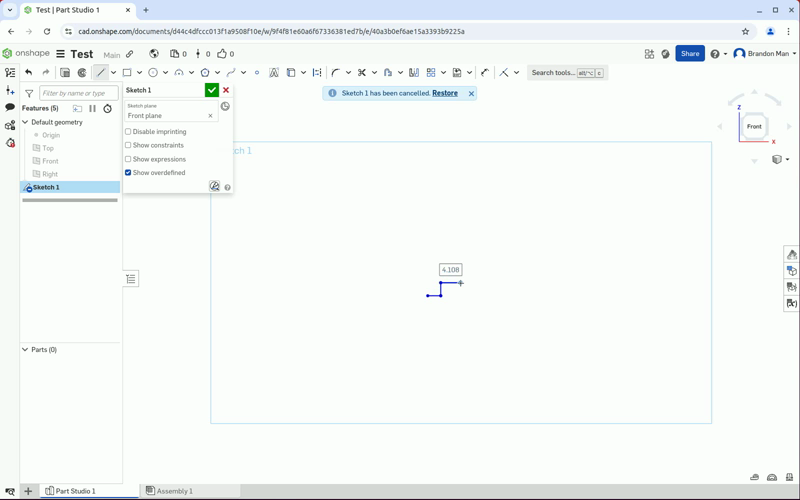
key_down(shift)
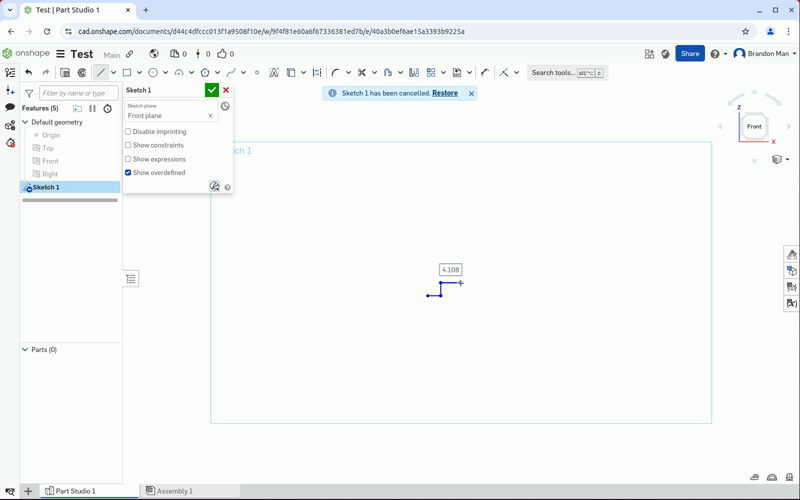
mouse_move(460, 170)
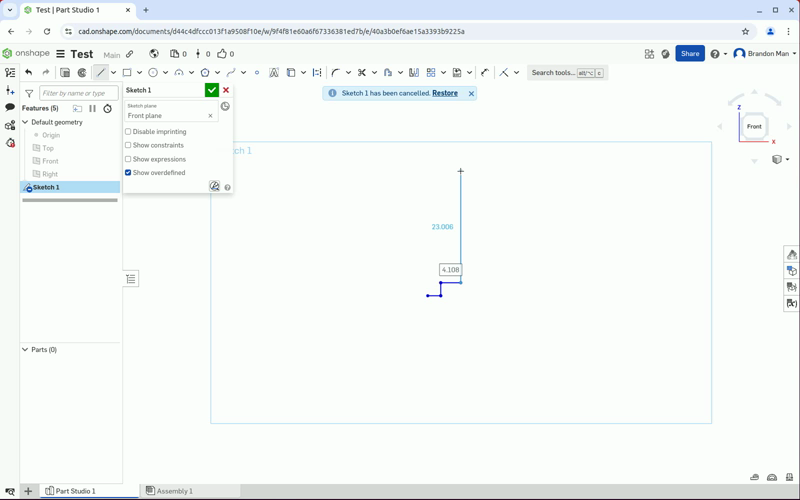
click(460, 170)
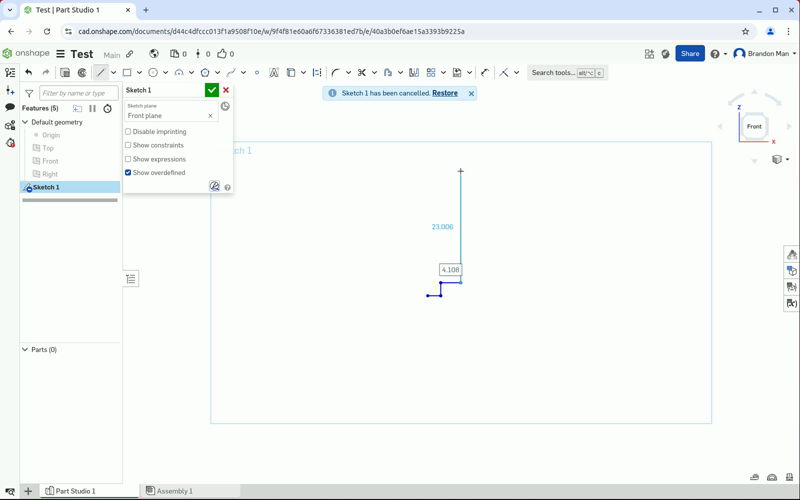
key_up(shift)
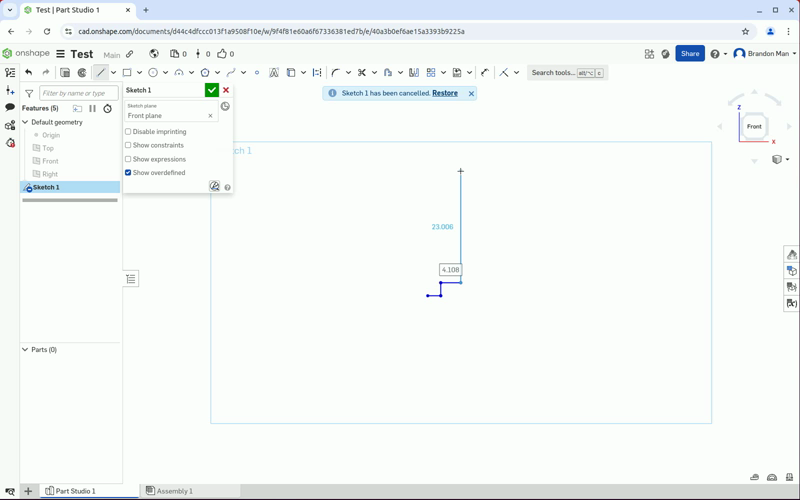
key_down(shift)
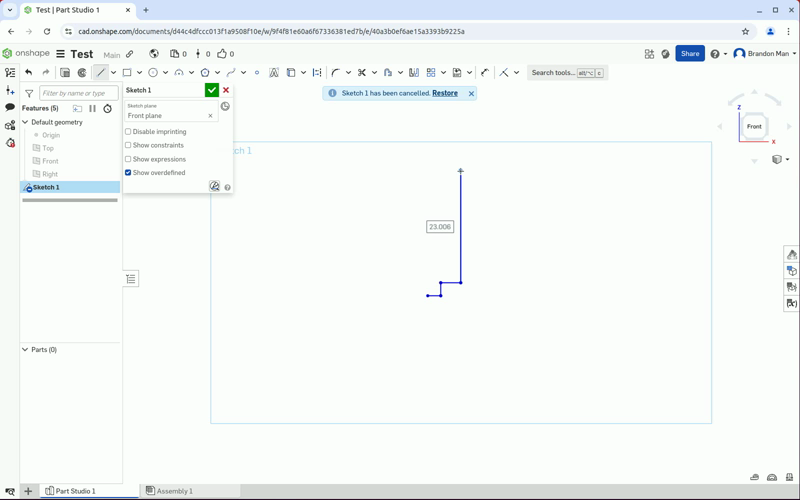
mouse_move(490, 170)
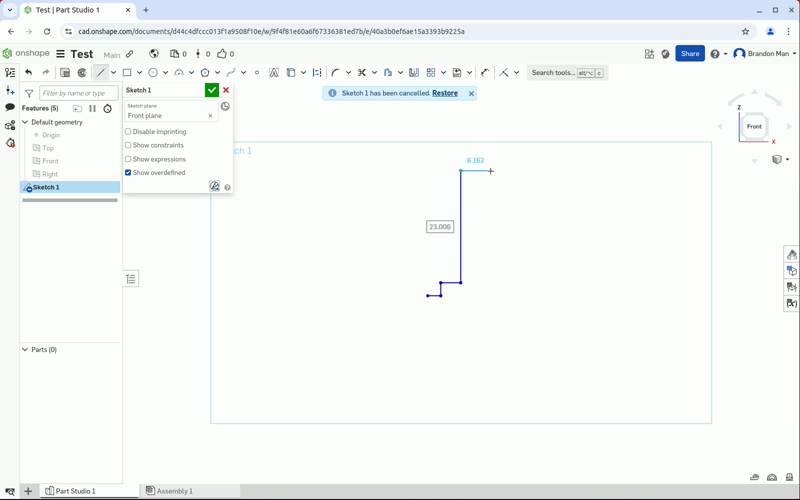
mouse_move(449, 170)
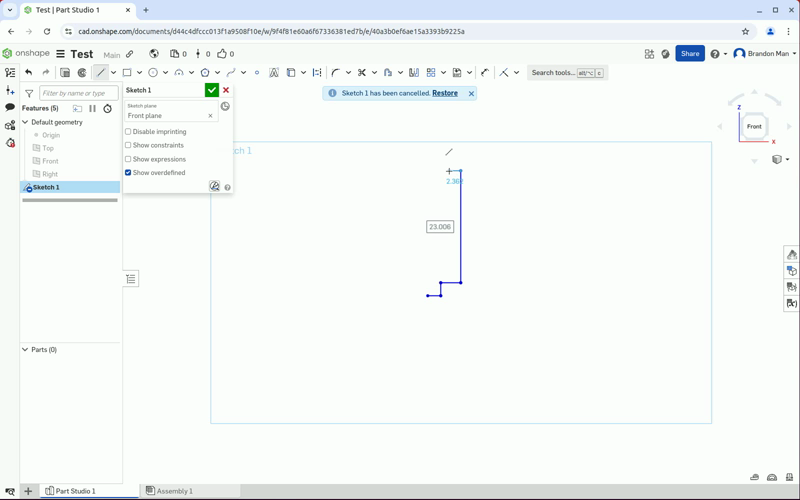
click(449, 170)
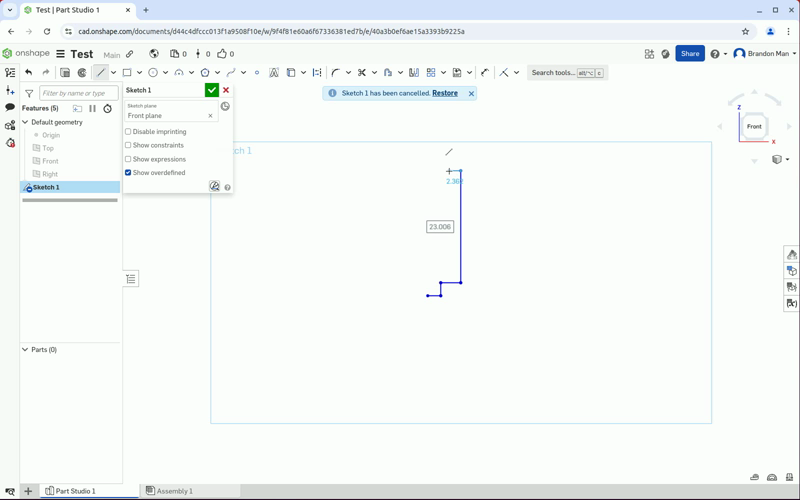
key_up(shift)
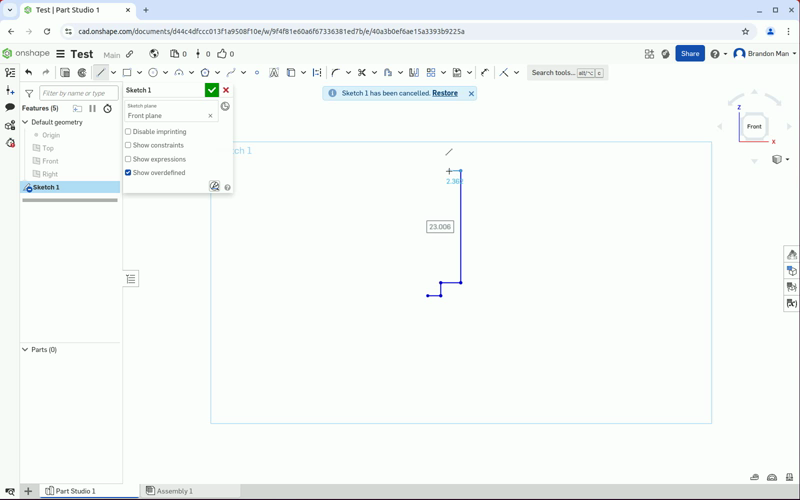
key_down(shift)
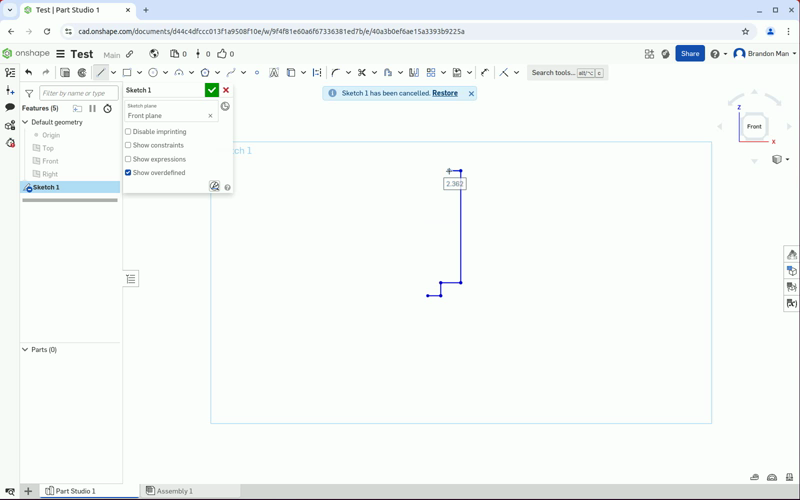
mouse_move(449, 270)
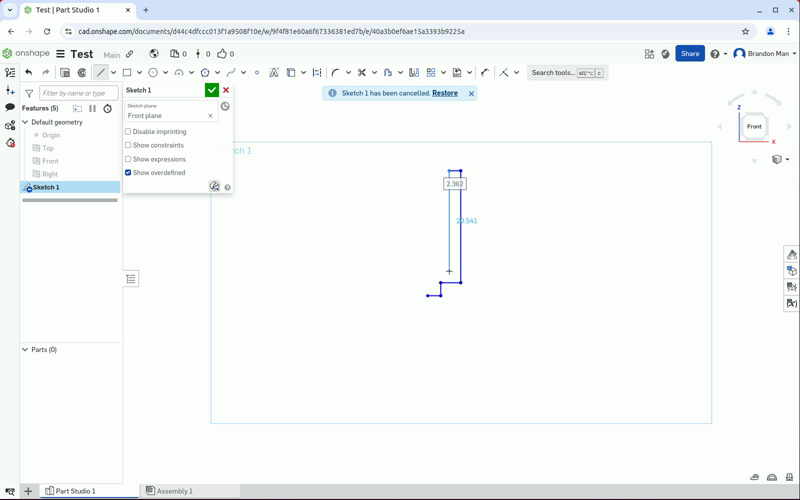
click(449, 270)
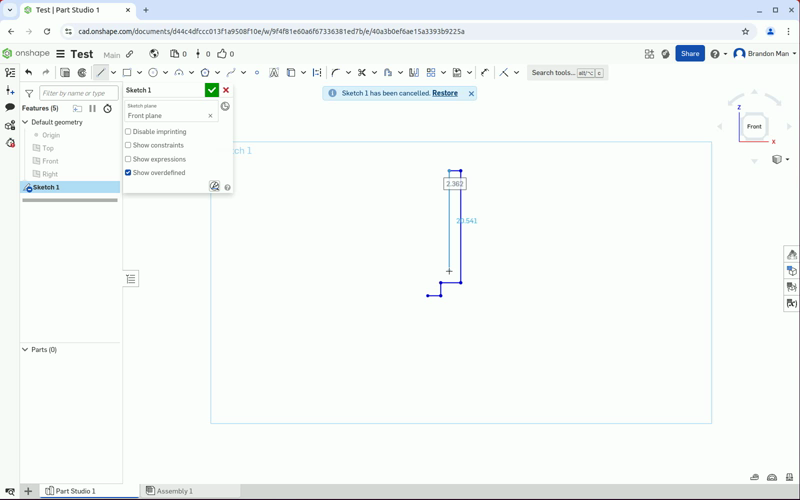
key_up(shift)
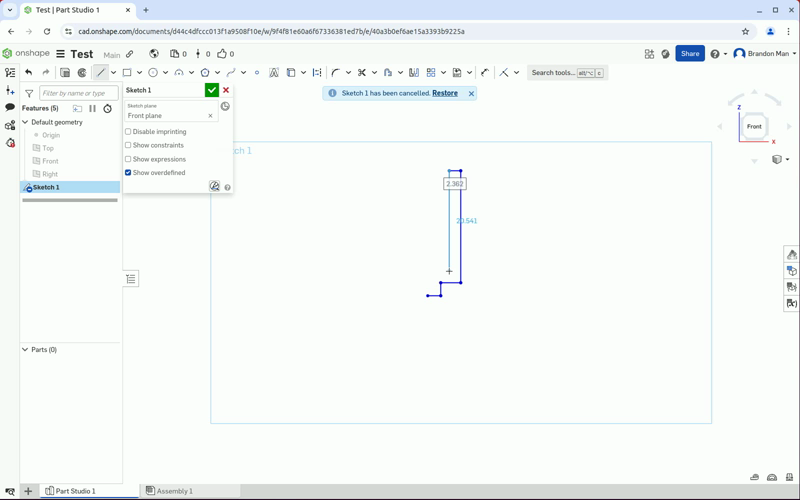
key_down(shift)
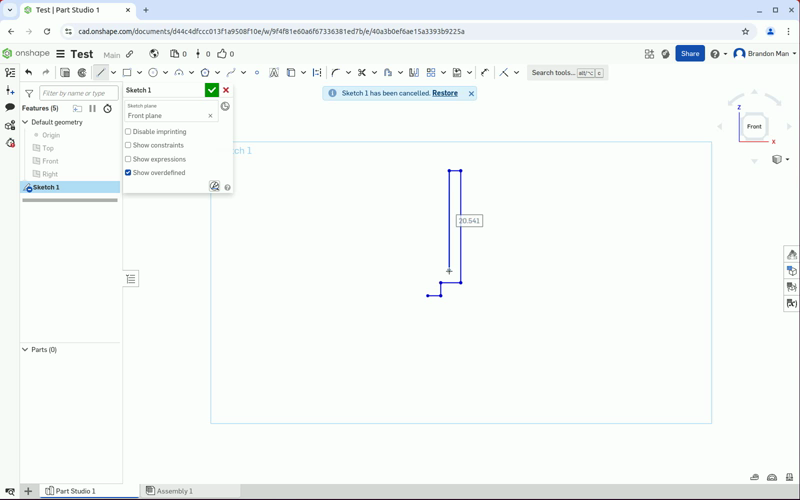
mouse_move(479, 270)
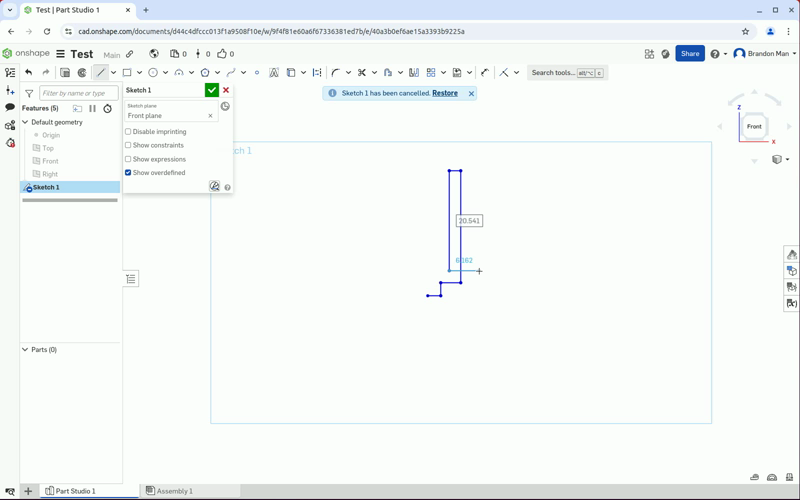
mouse_move(427, 270)
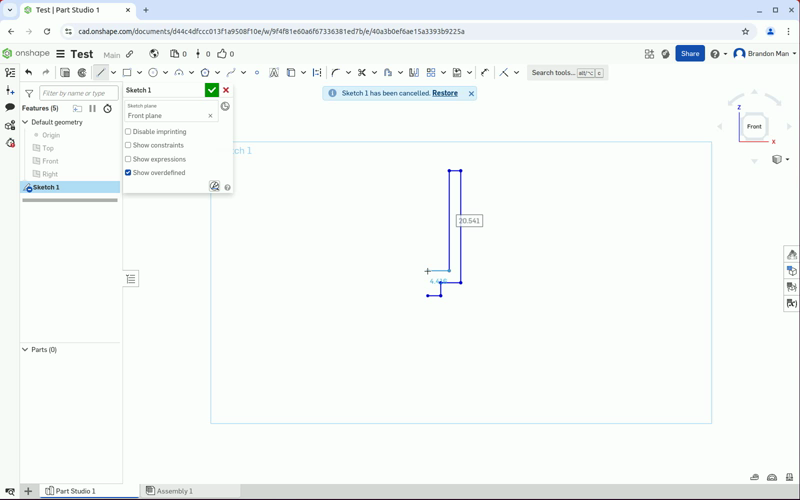
click(427, 270)
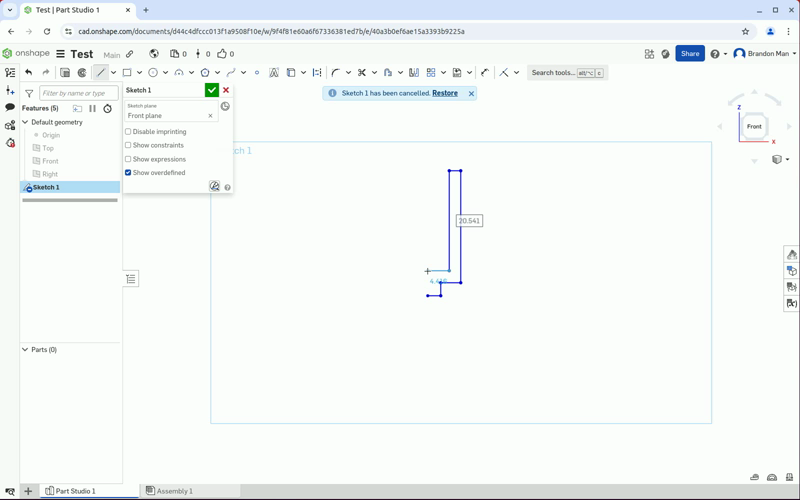
key_up(shift)
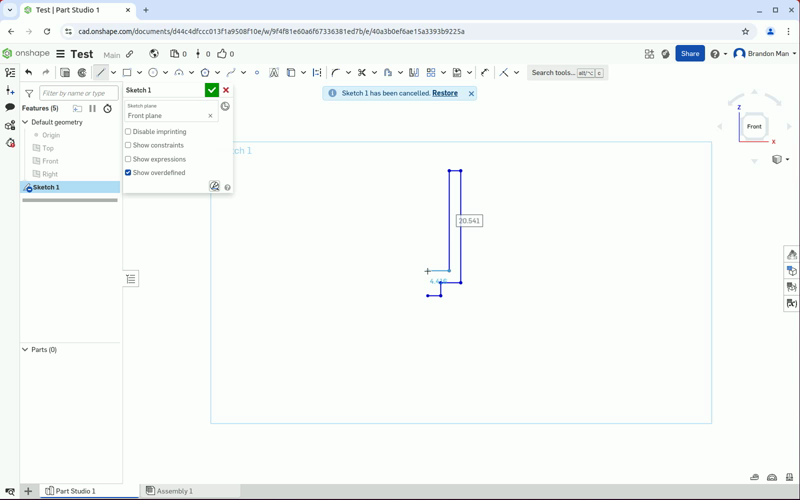
mouse_move(457, 270)
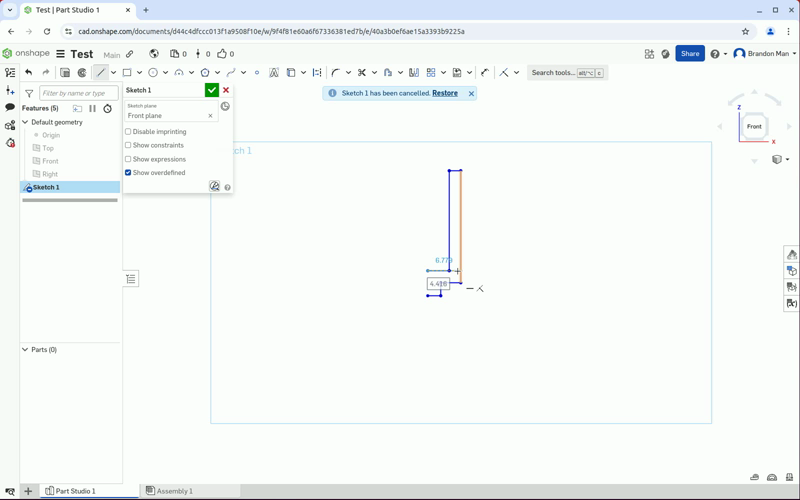
key_down(shift)
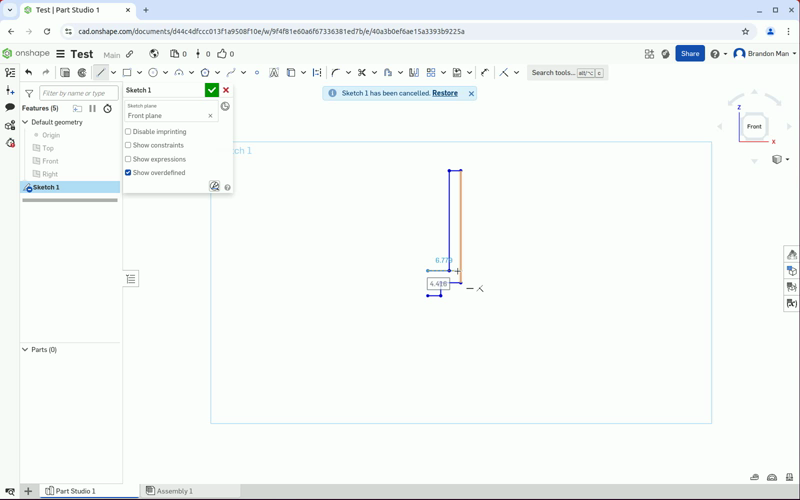
mouse_move(427, 295)
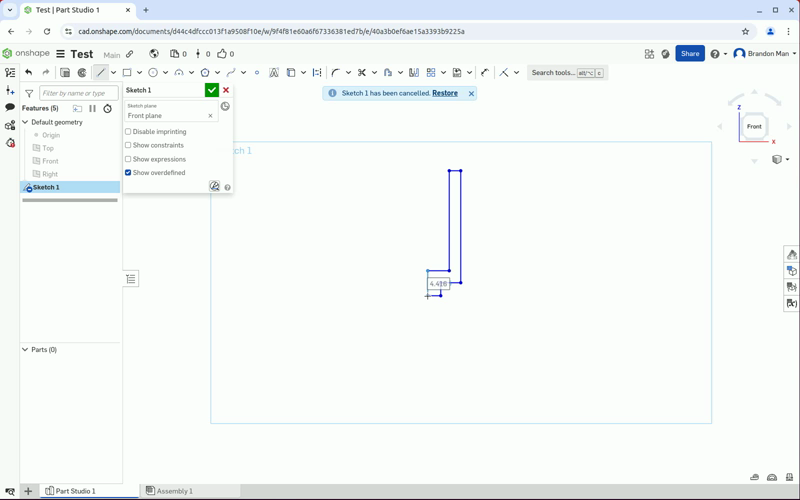
key_up(shift)
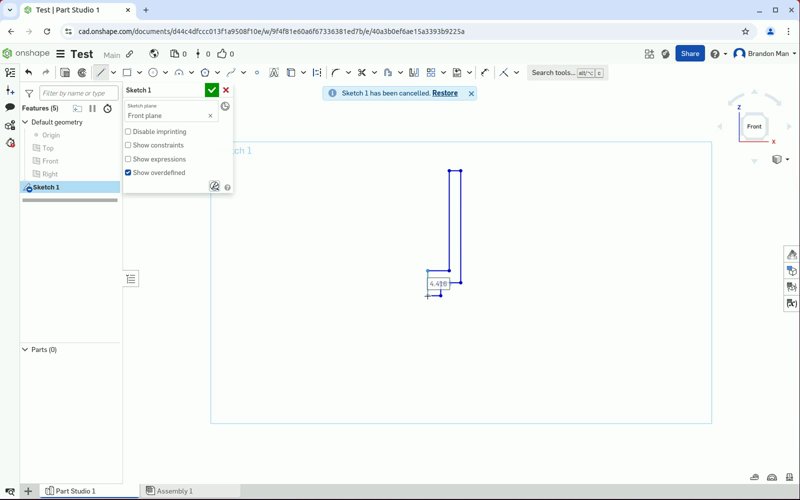
click(427, 295)
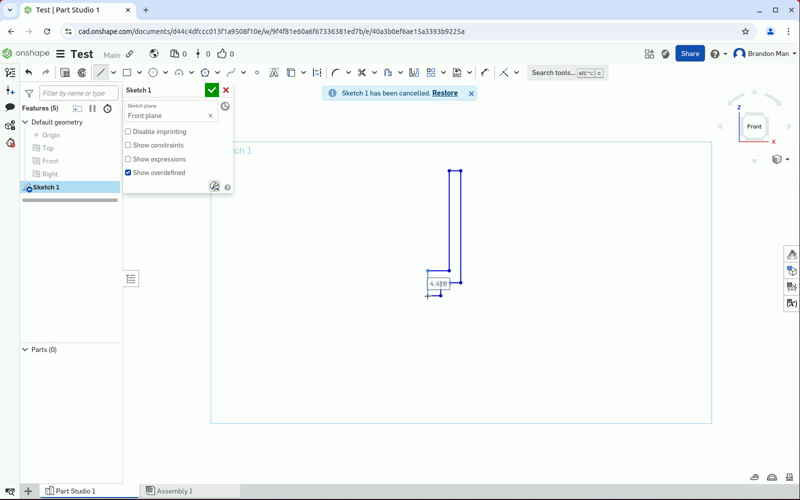
key(esc)
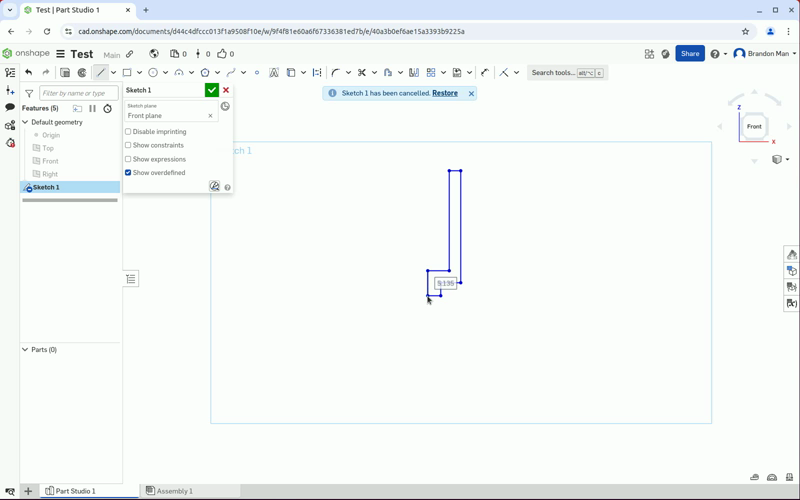
mouse_move(459, 277)
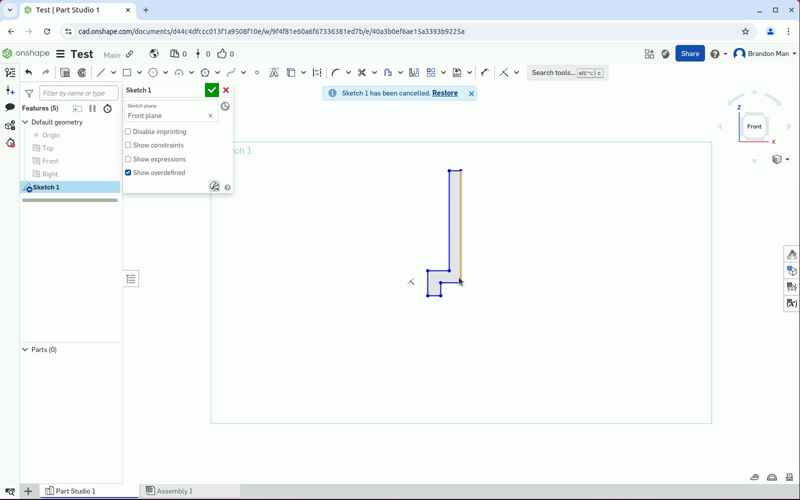
scroll(6)
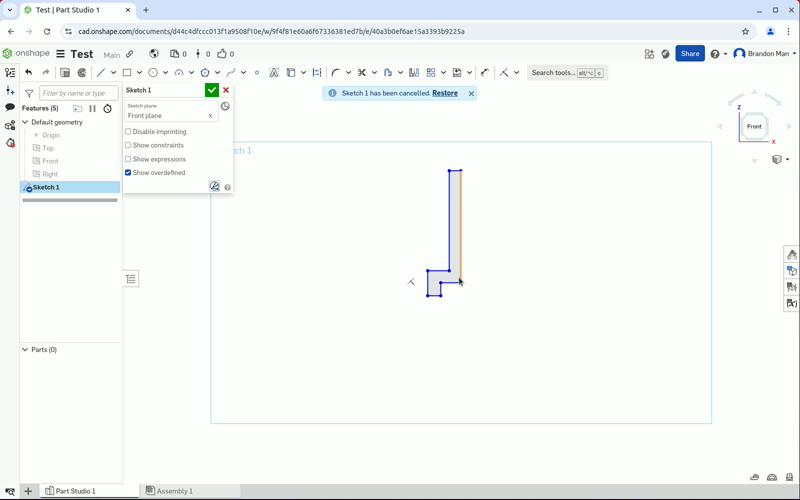
scroll(6)
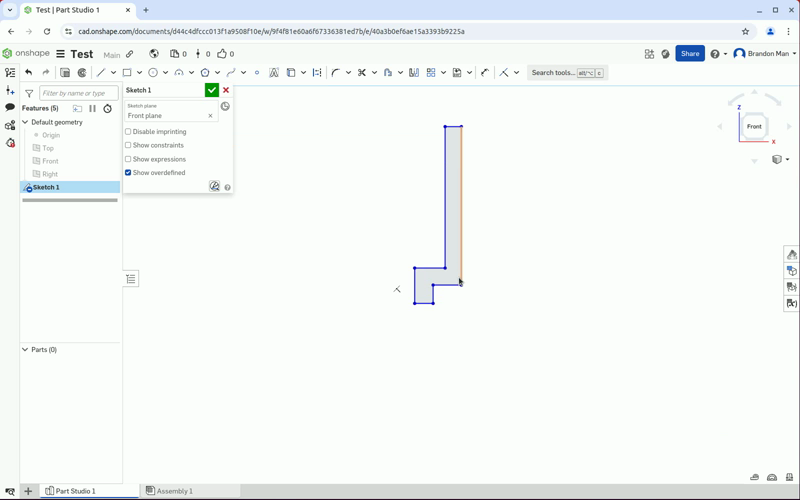
scroll(6)
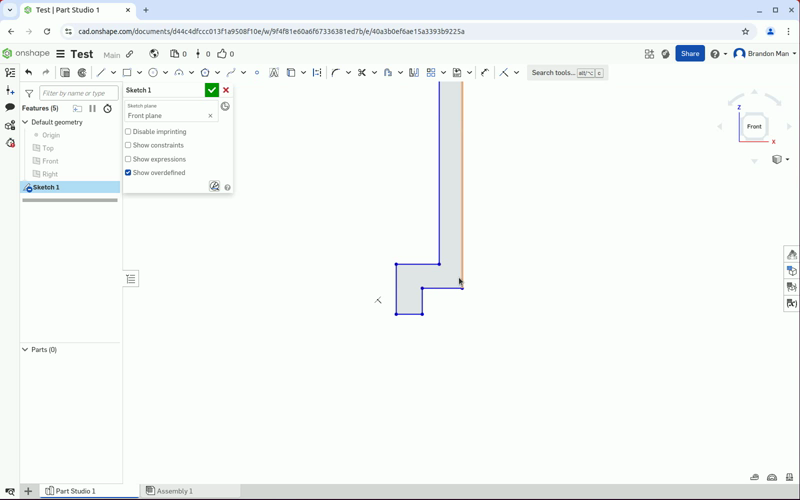
scroll(6)
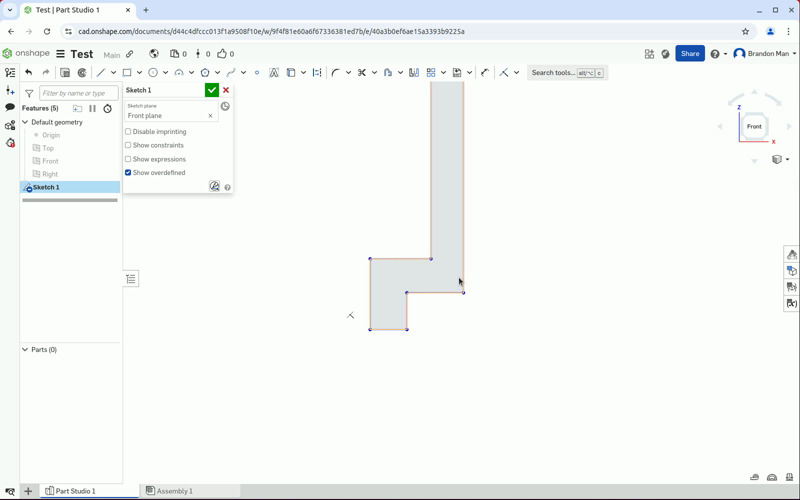
scroll(6)
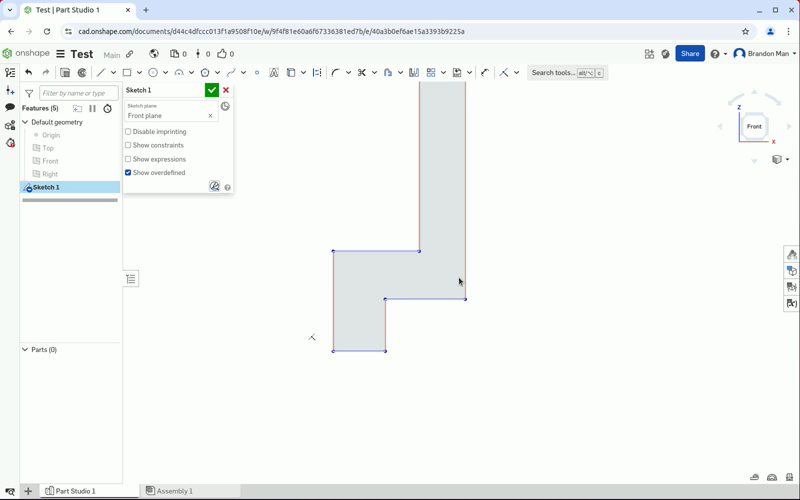
scroll(6)
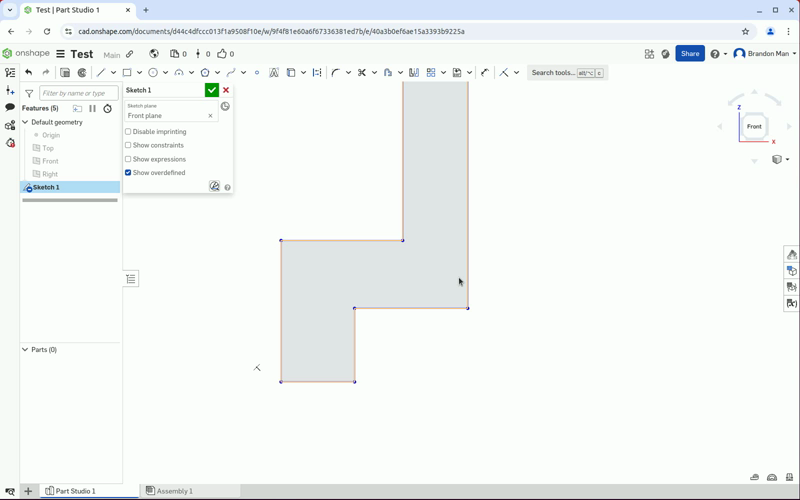
scroll(6)
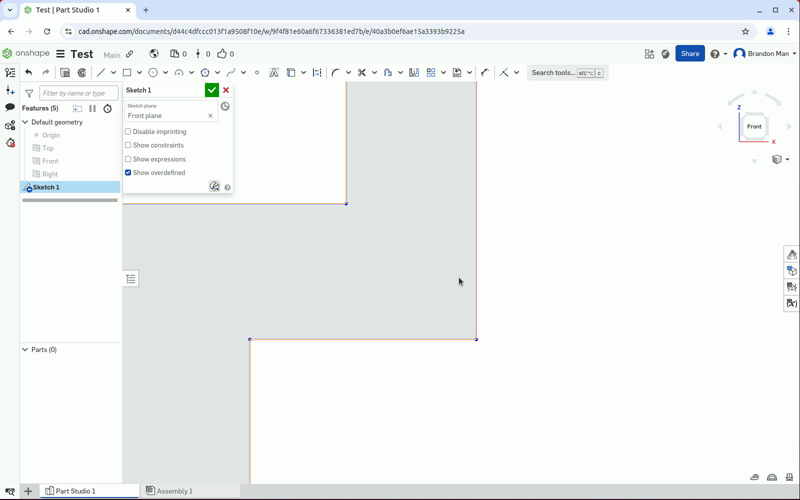
click(459, 277)
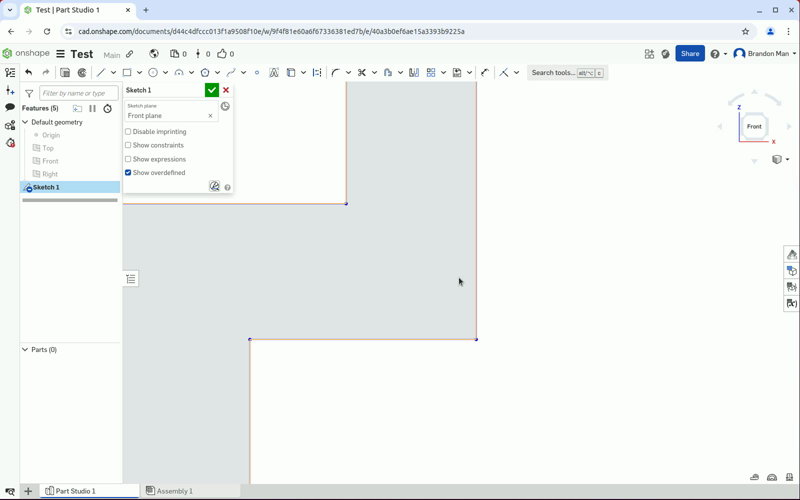
scroll(-6)
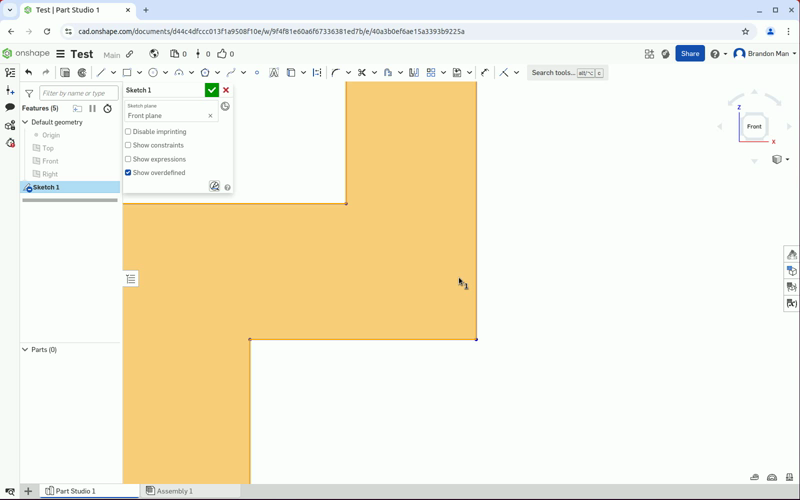
scroll(-6)
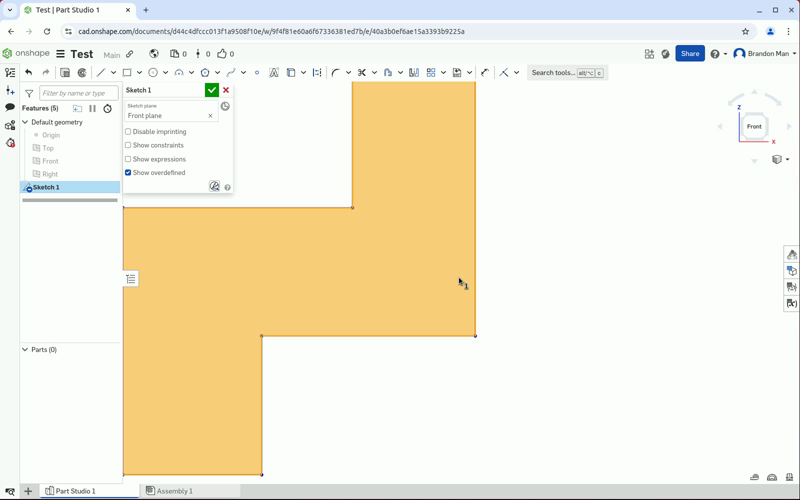
scroll(-6)
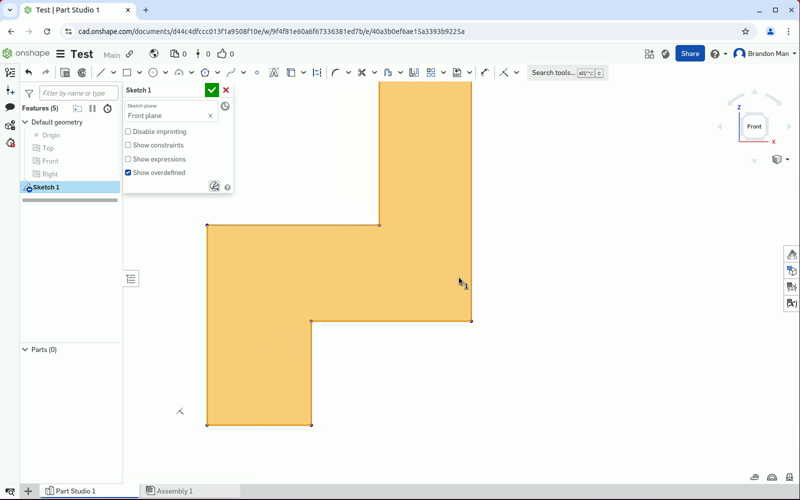
scroll(-6)
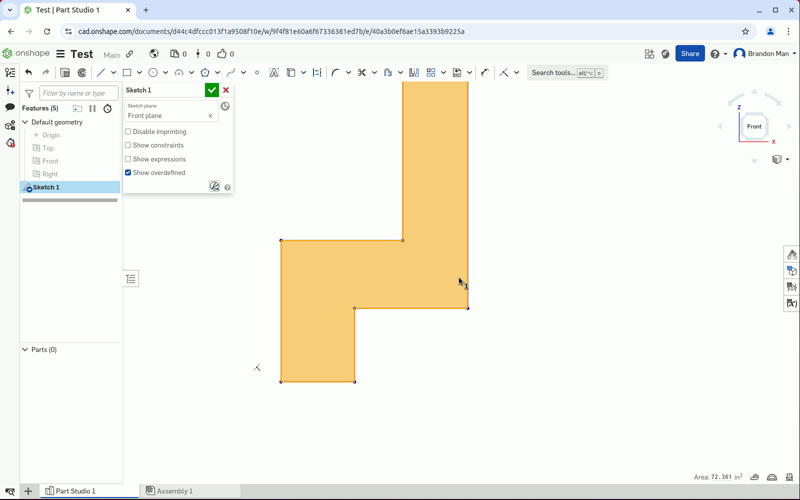
scroll(-6)
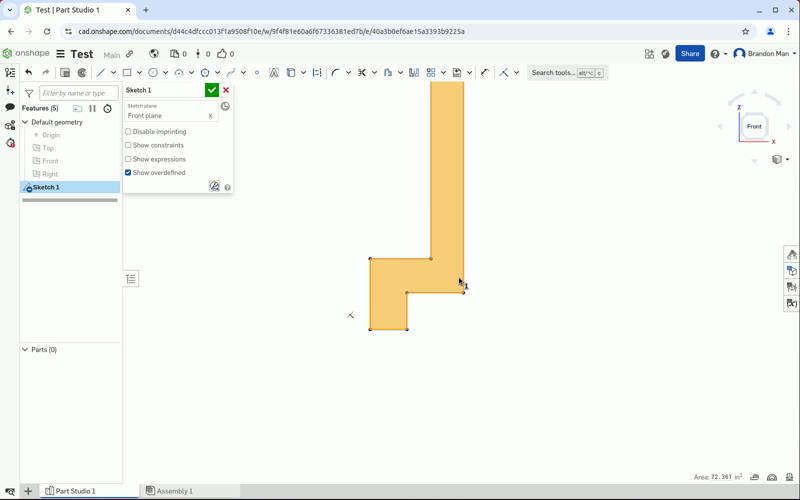
scroll(-6)
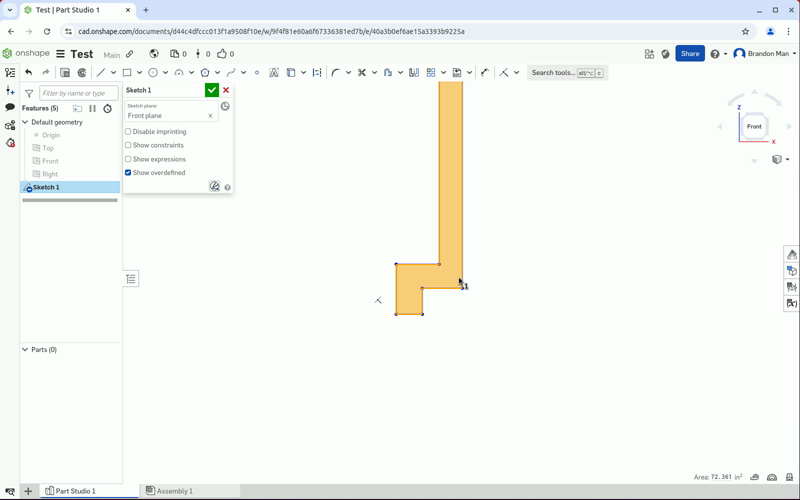
scroll(-6)
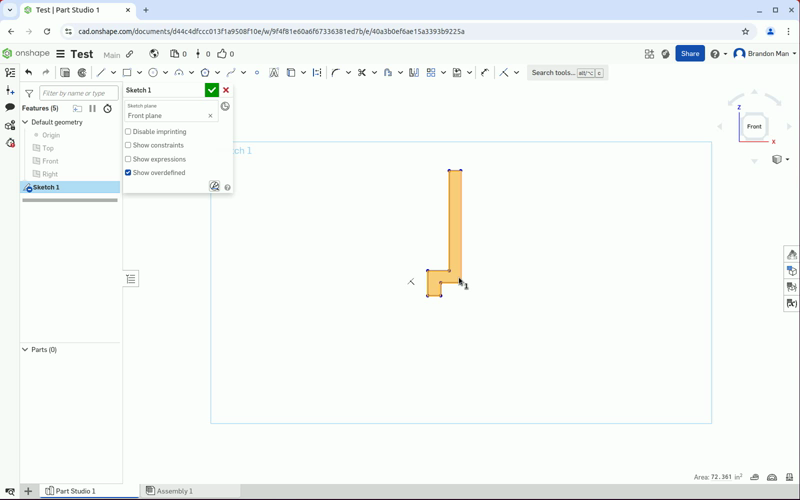
mouse_move(73, 352)
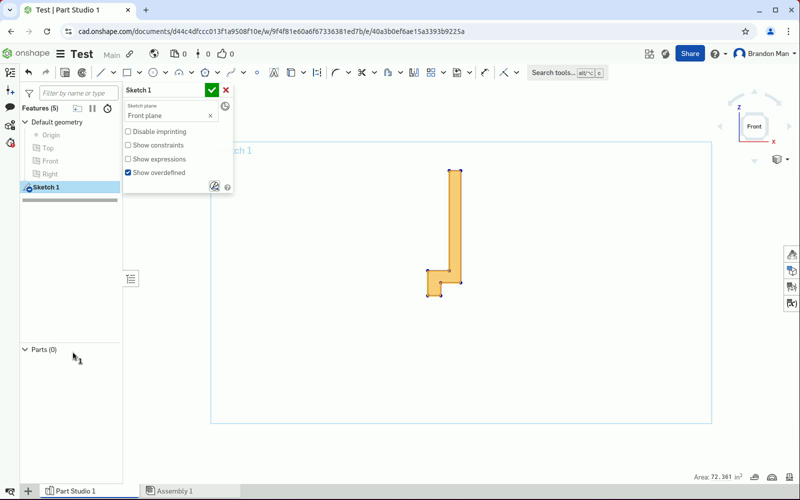
key(shift+y)
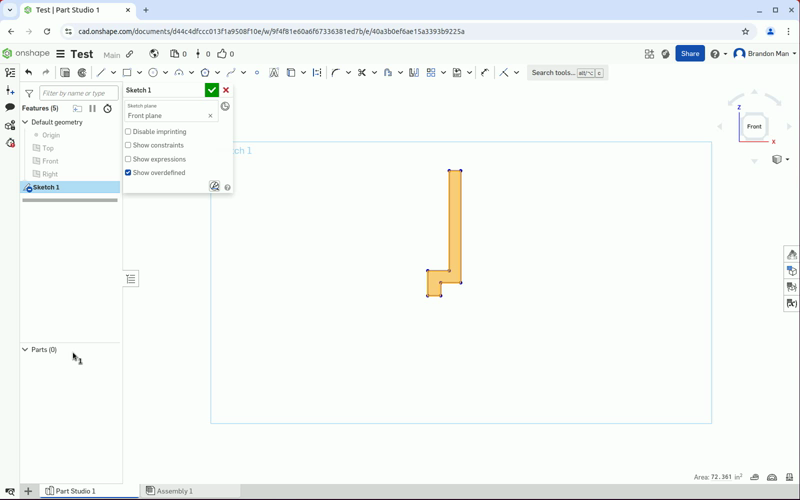
key(shift+e)
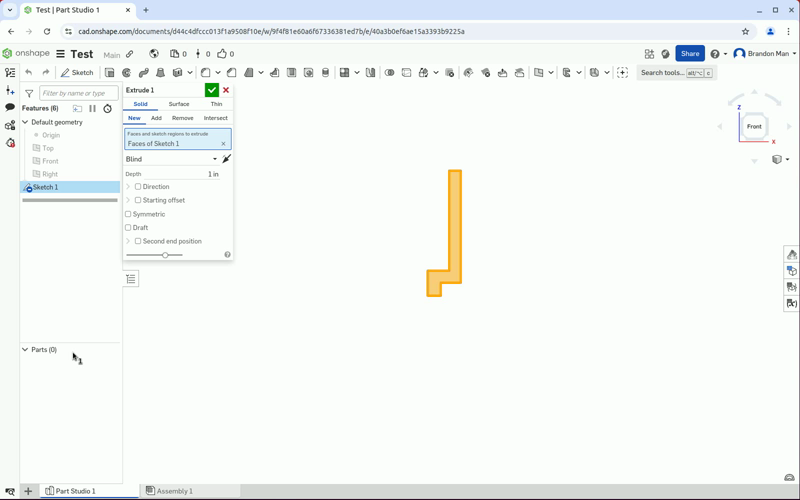
mouse_move(143, 106)
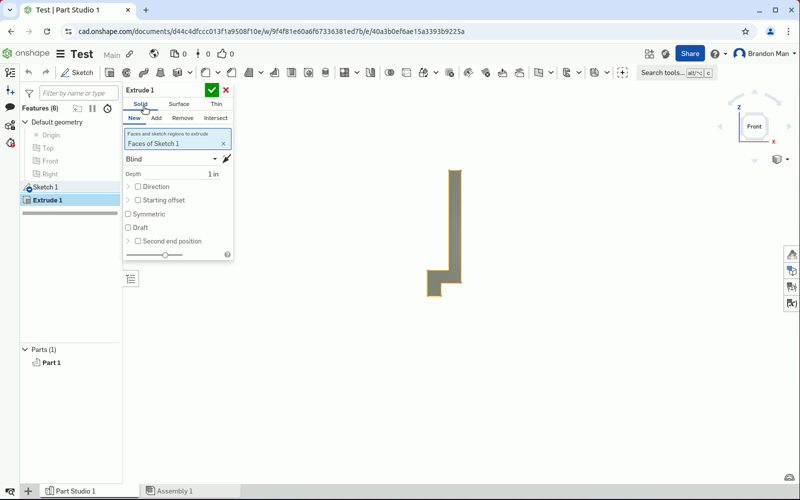
click(143, 106)
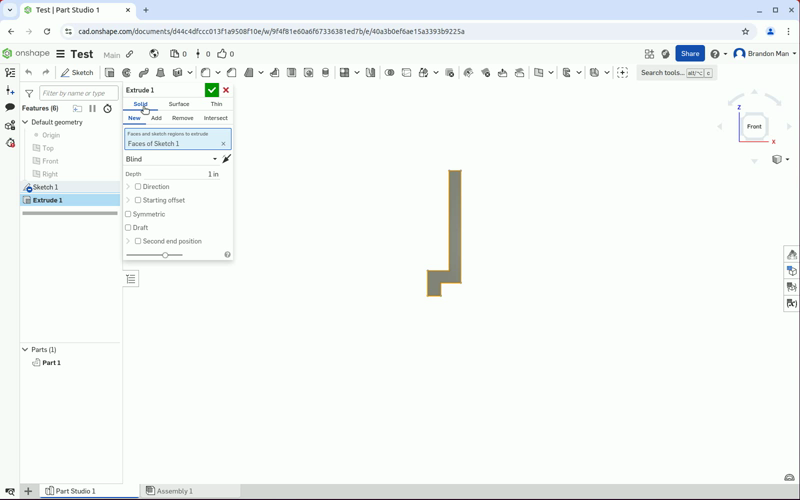
mouse_move(137, 120)
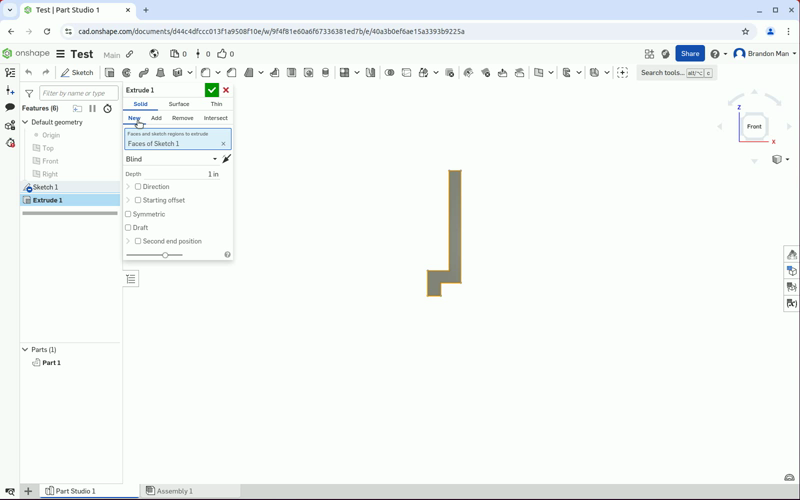
click(137, 120)
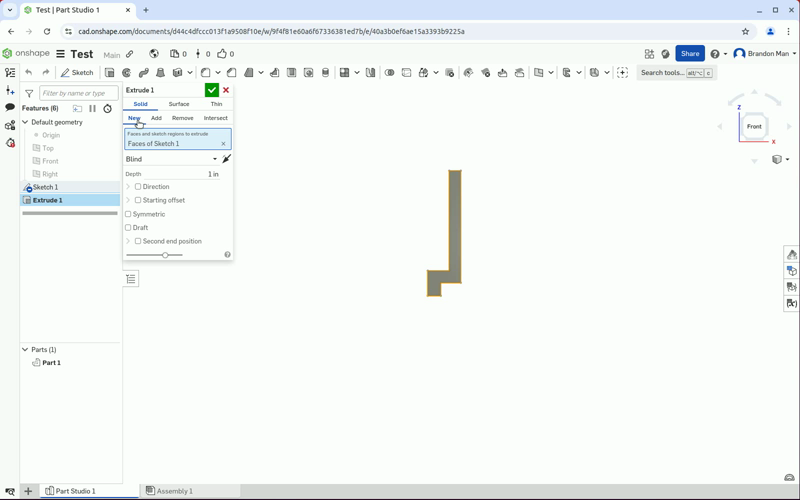
key(tab, 4)
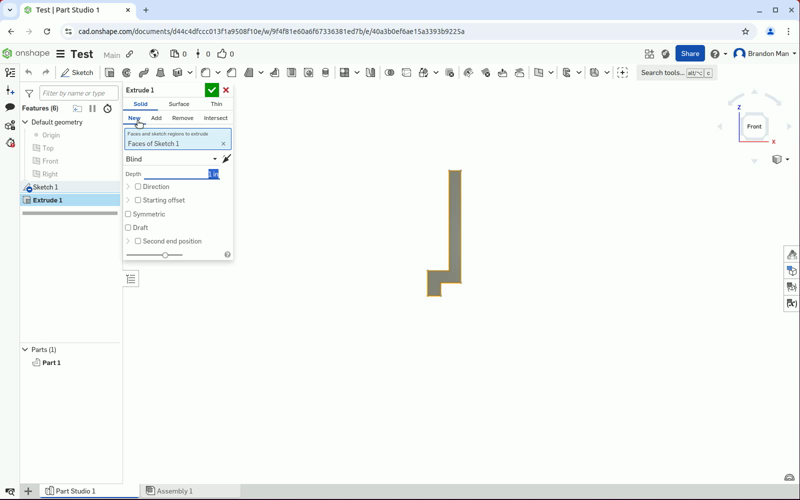
text(6.258)
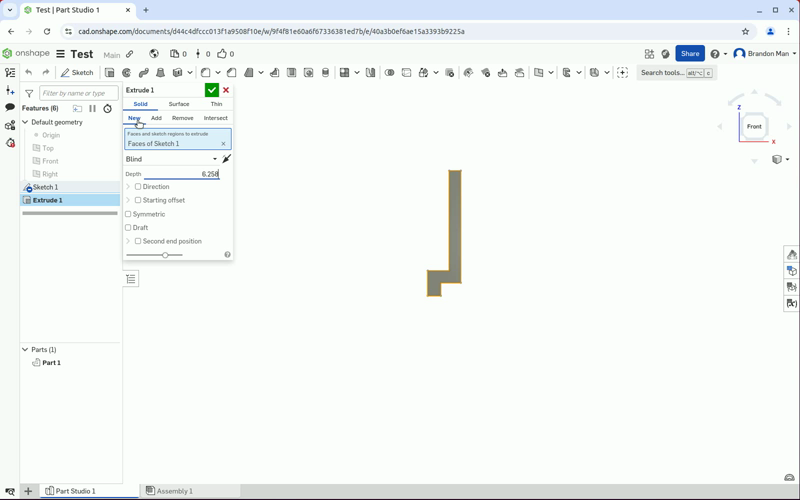
key(enter)
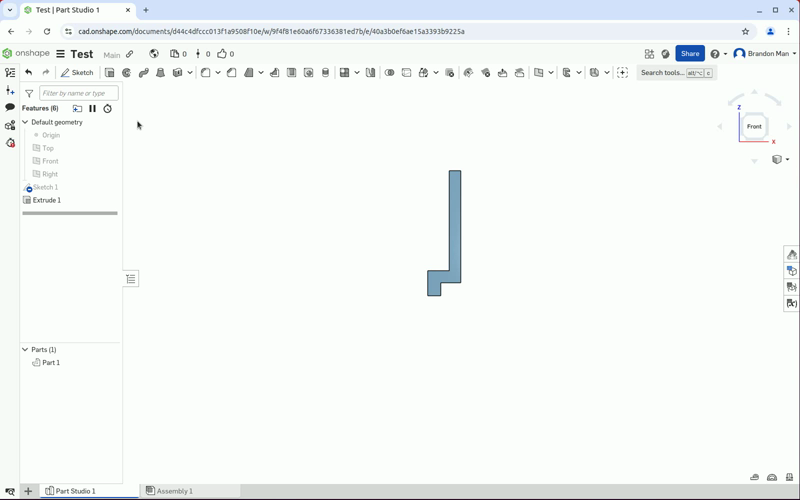
key(shift+h)
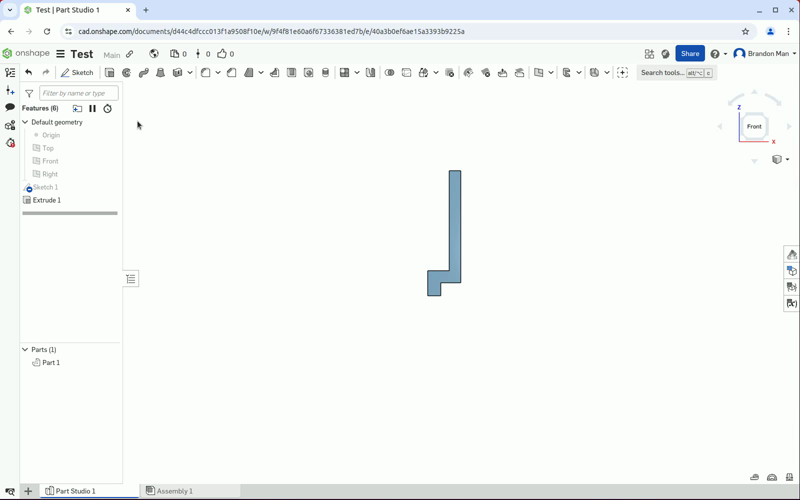
key(shift+h)
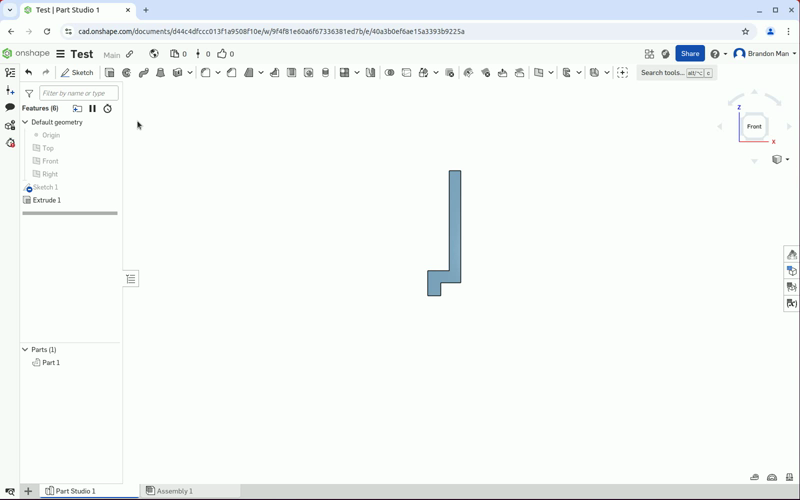
mouse_move(73, 189)
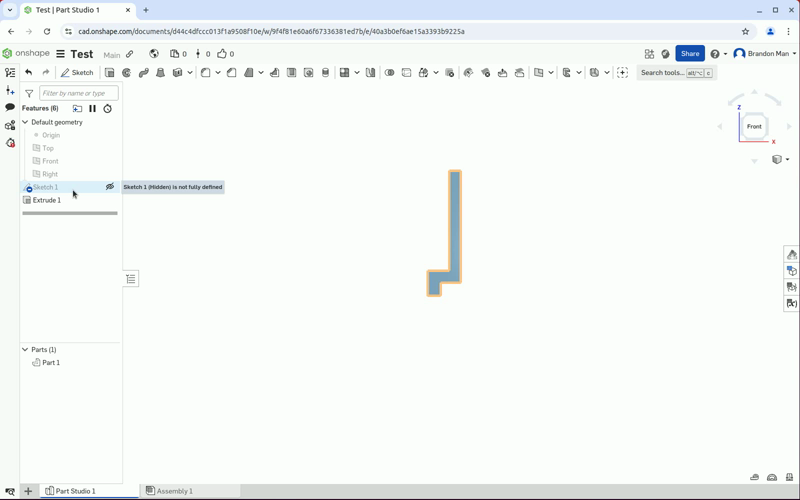
click(73, 189)
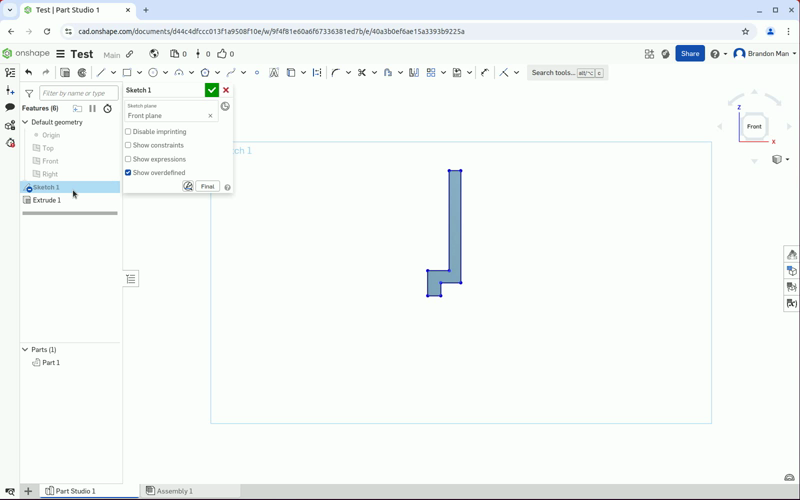
mouse_move(229, 92)
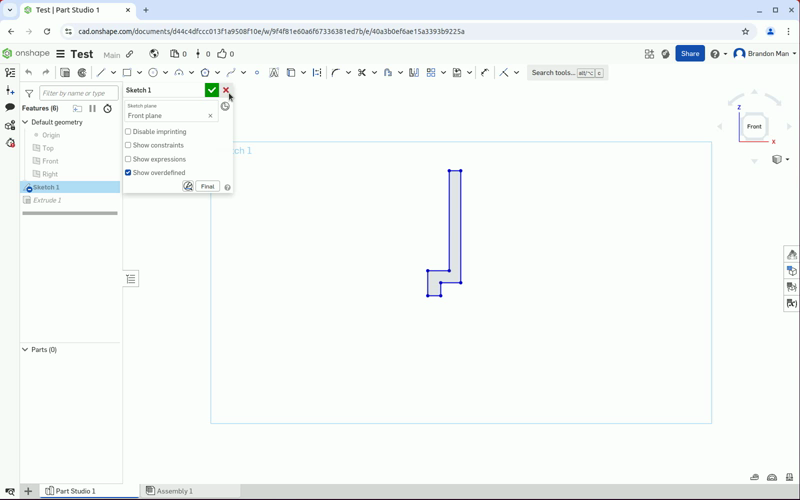
click(229, 92)
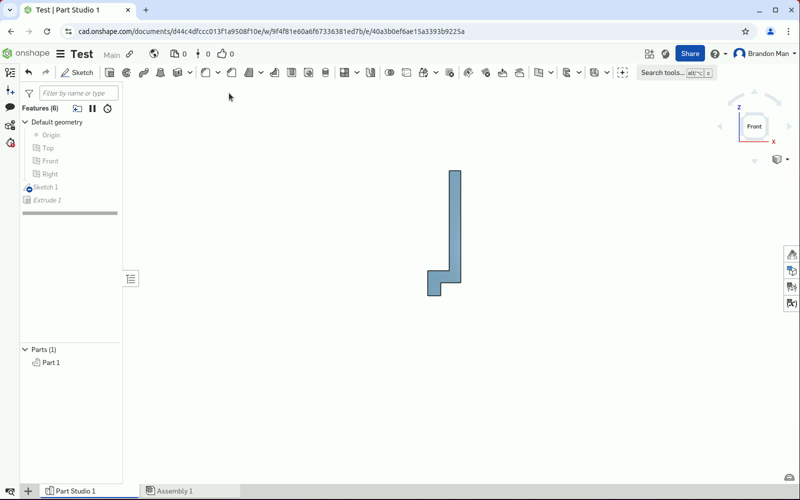
mouse_move(73, 352)
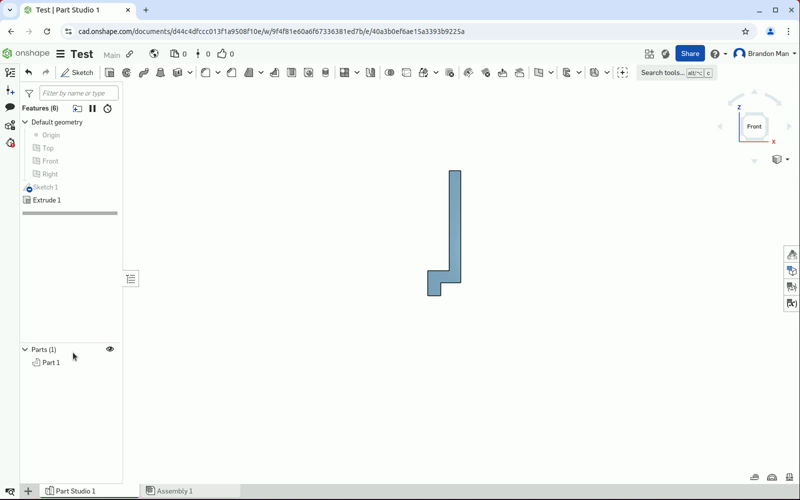
key(y)
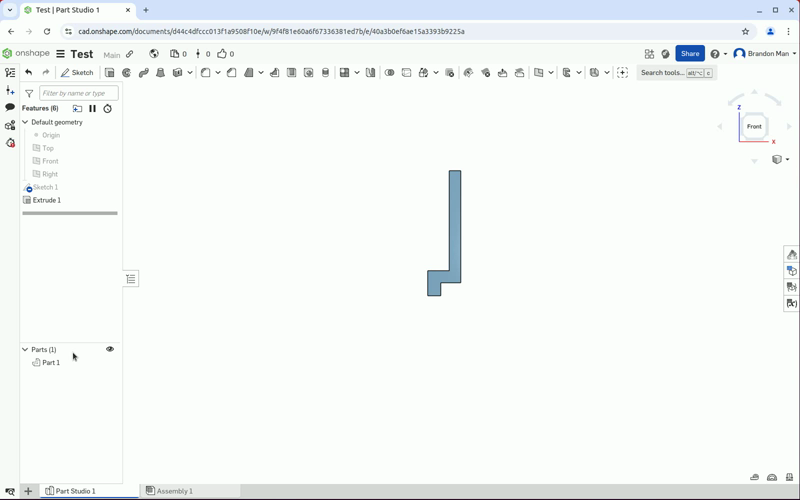
key(shift+p)
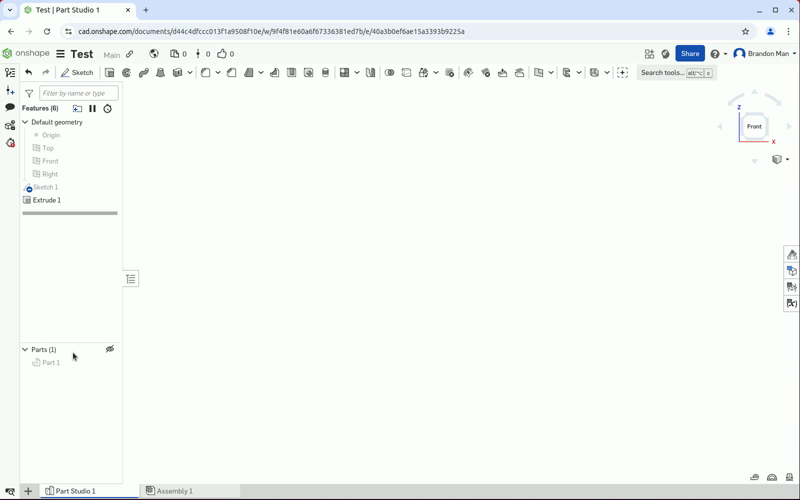
key(space)
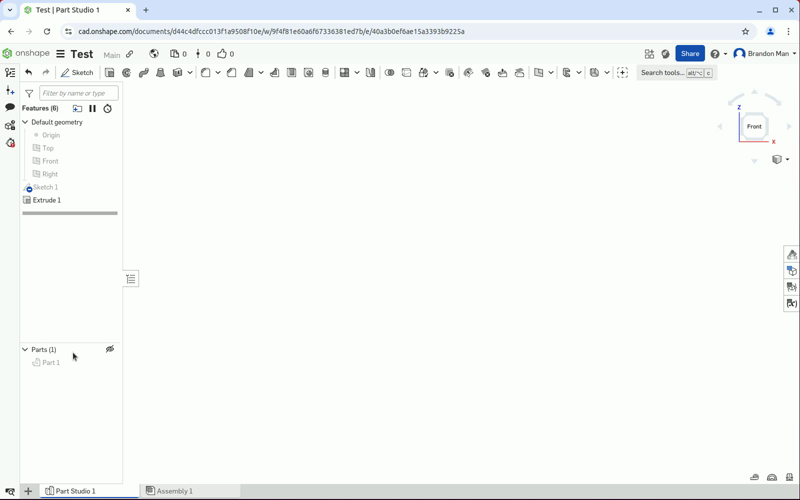
key_down(shift)
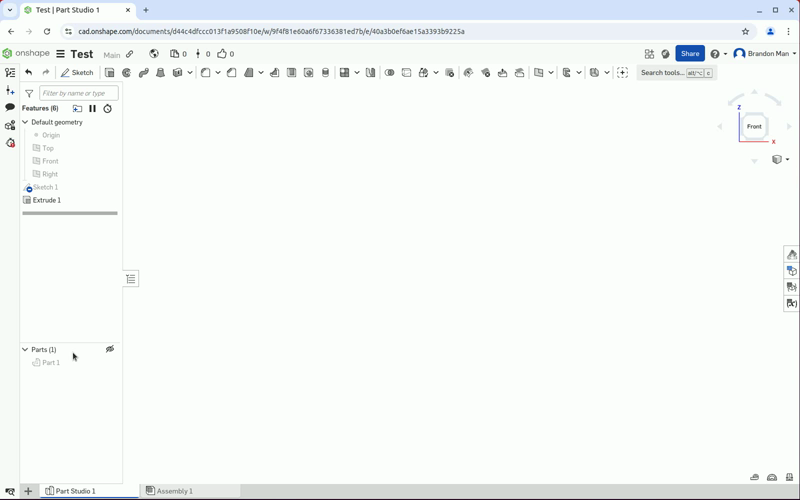
key(left)
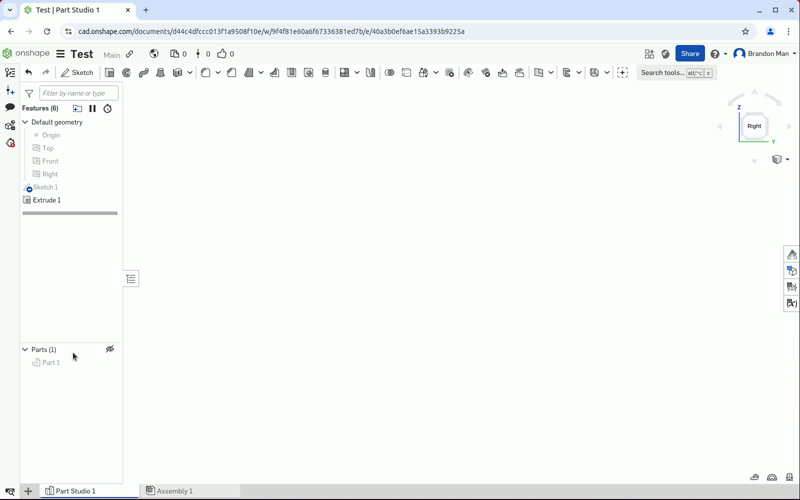
key_up(shift)
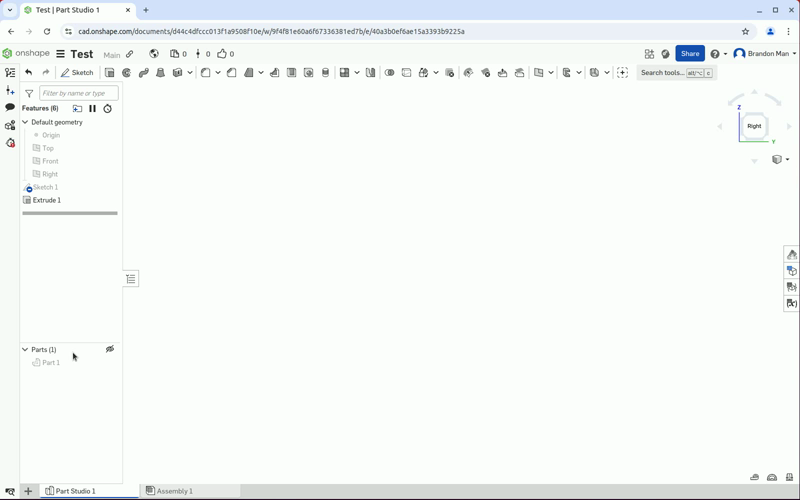
mouse_move(73, 352)
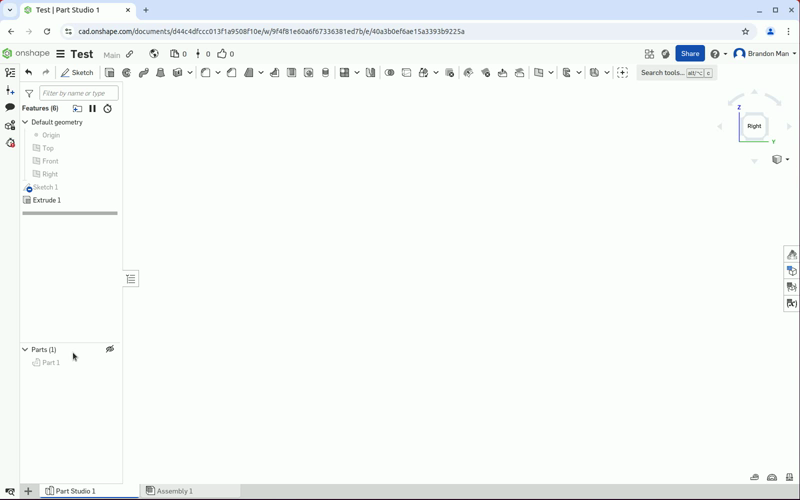
key(shift+y)
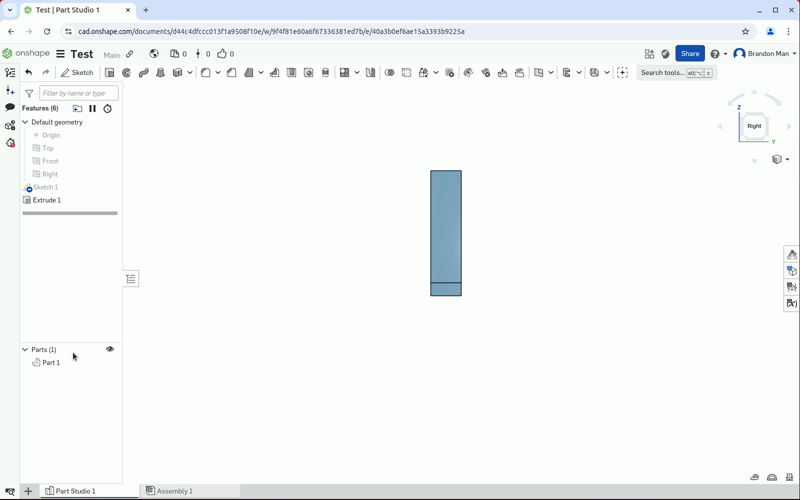
mouse_move(541, 75)
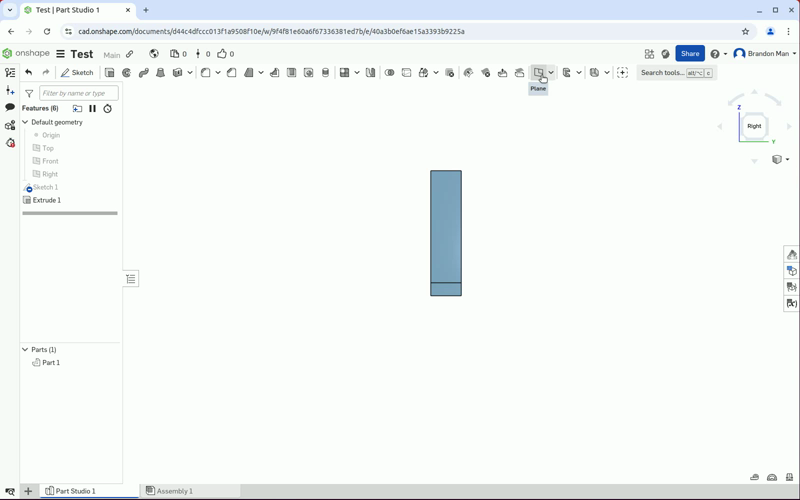
click(541, 75)
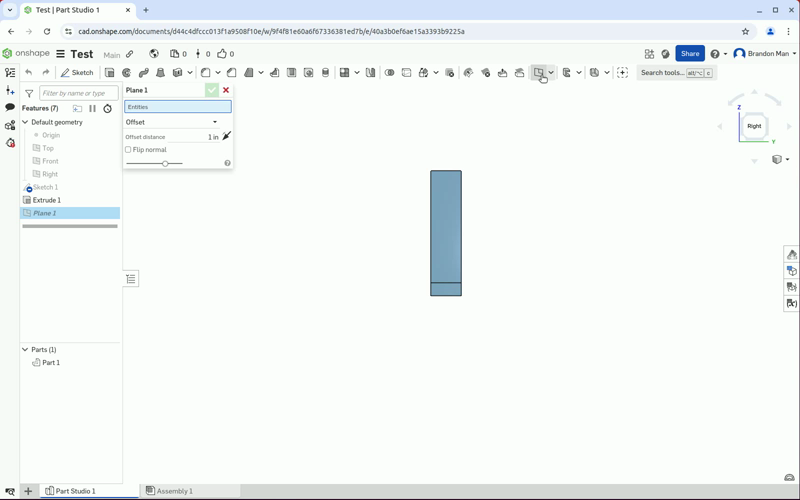
mouse_move(73, 176)
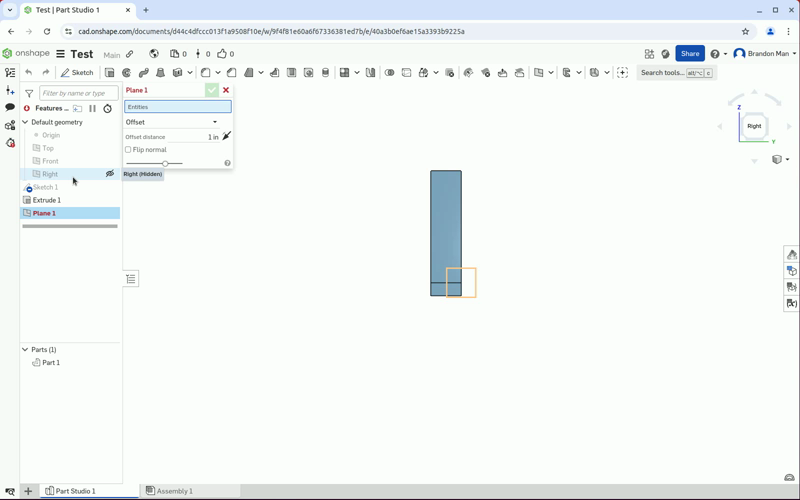
click(73, 176)
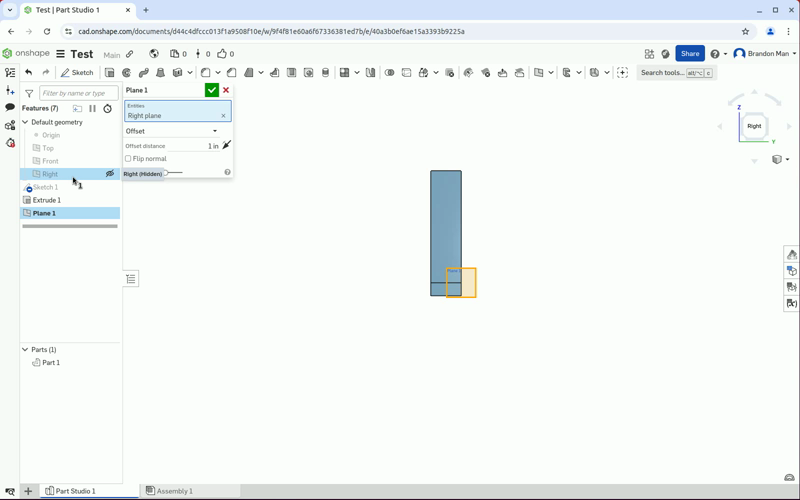
key(tab, 2)
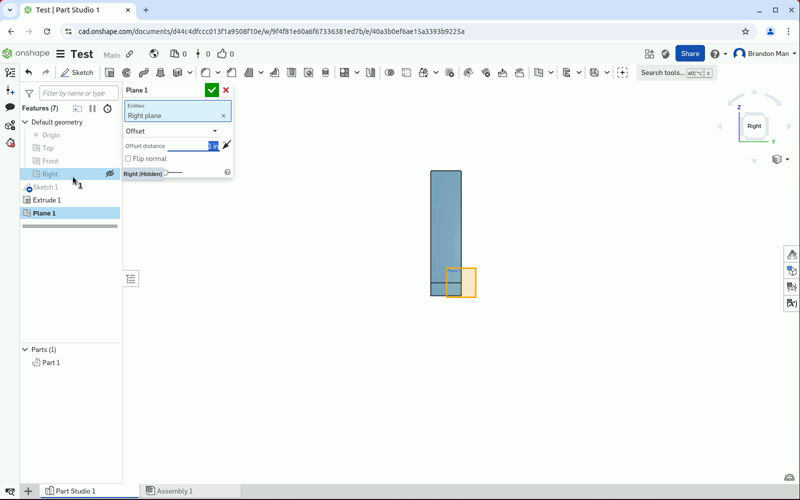
text(6.748)
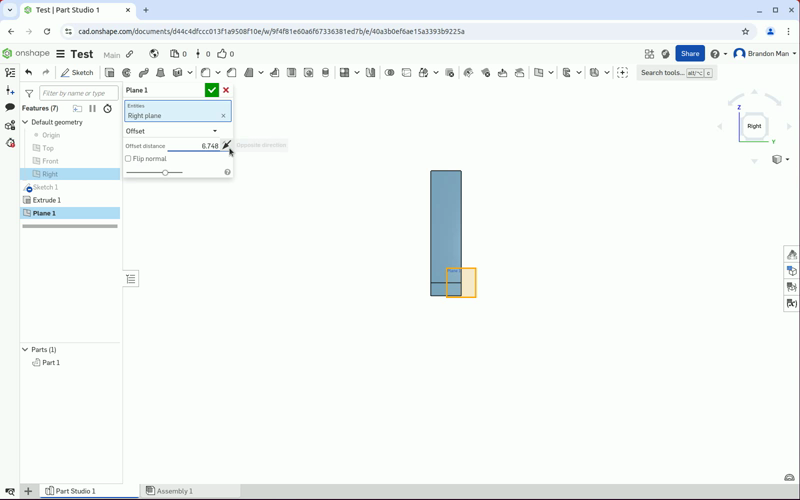
mouse_move(229, 147)
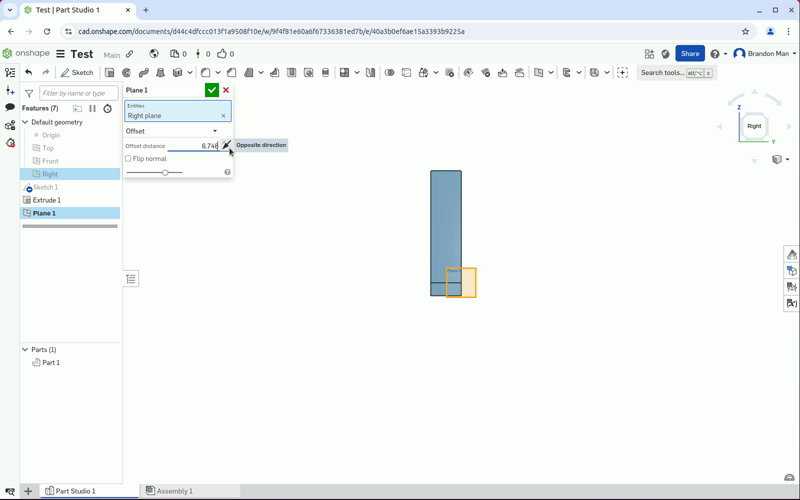
click(229, 147)
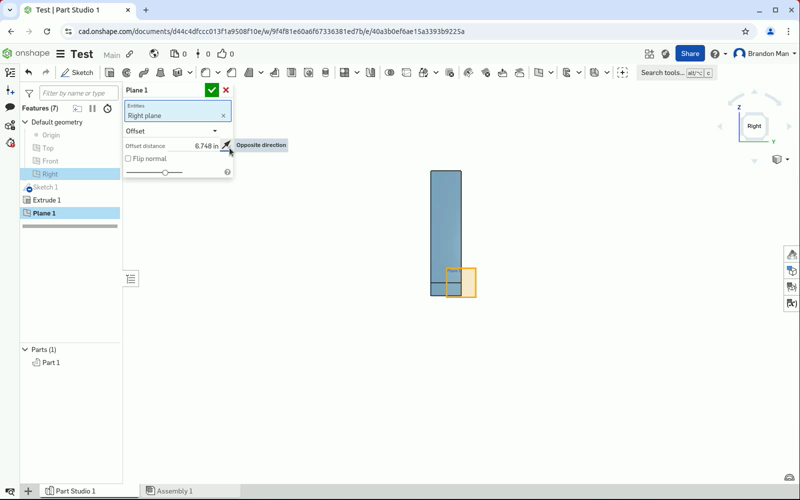
key(enter, 2)
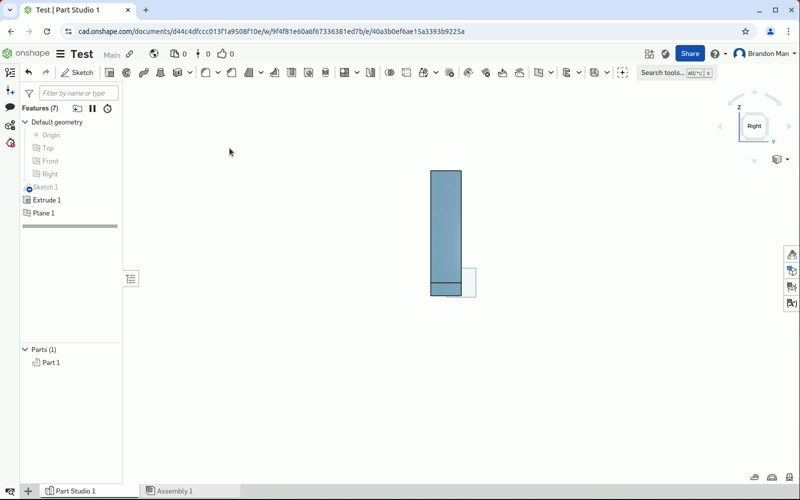
key(shift+s)
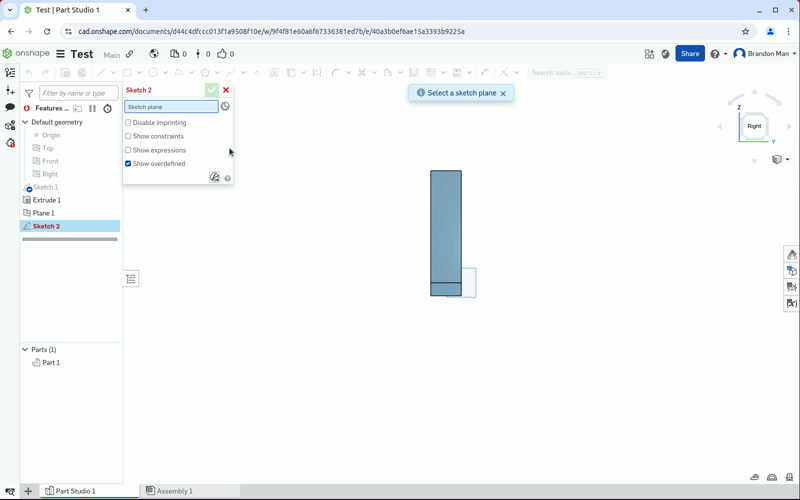
mouse_move(73, 215)
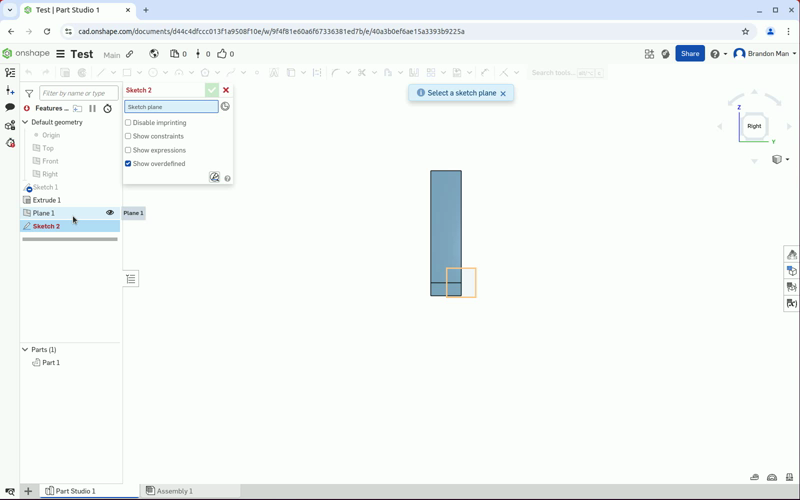
click(73, 215)
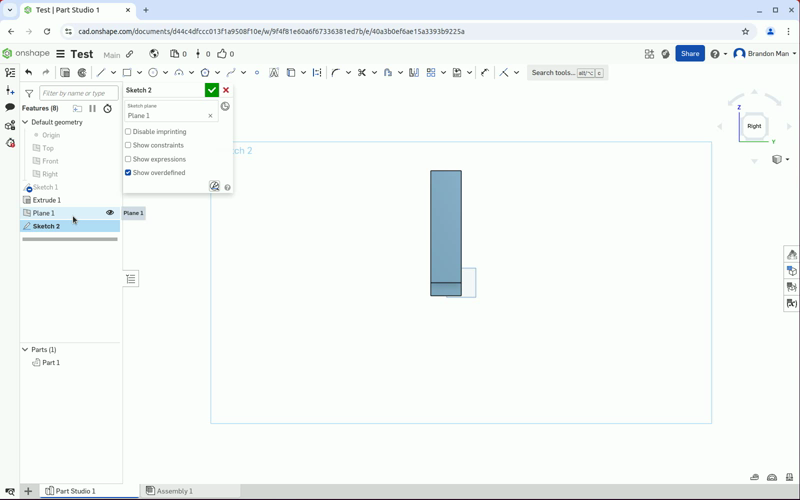
mouse_move(73, 352)
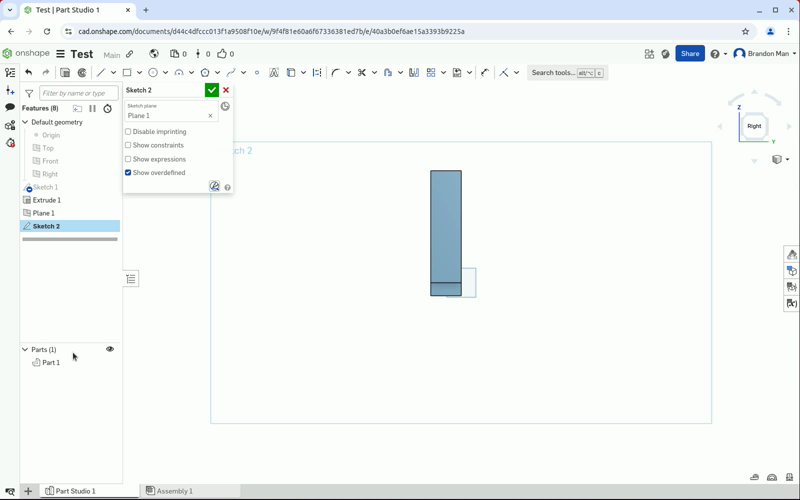
key(y)
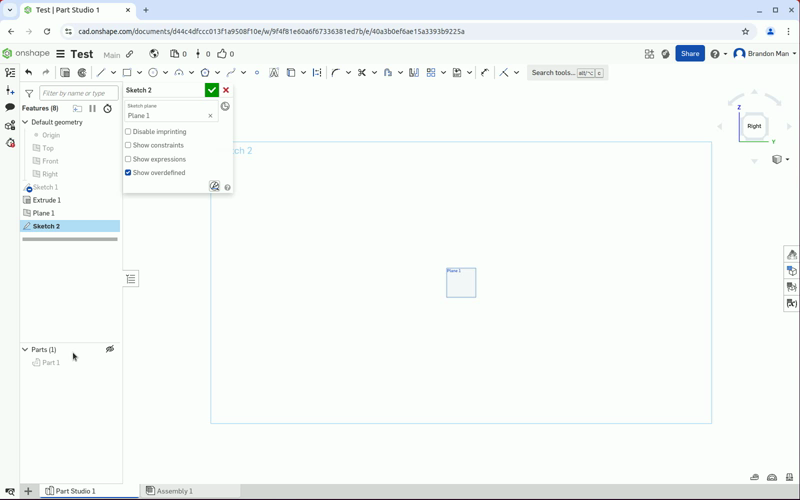
key(c)
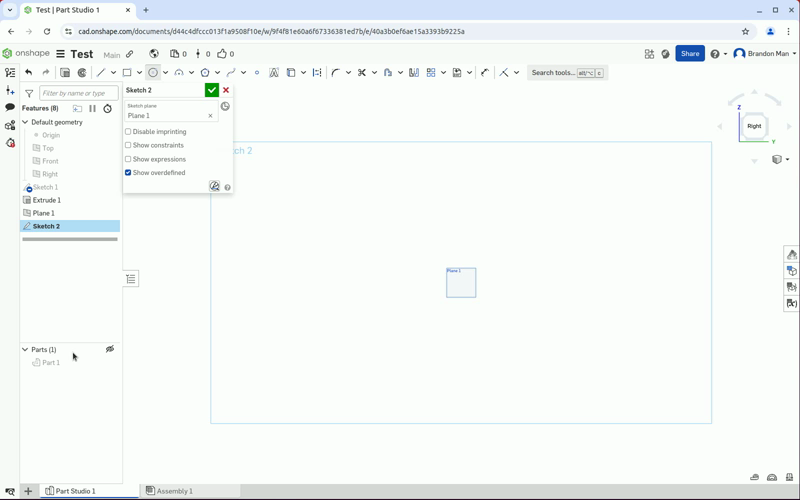
key_down(shift)
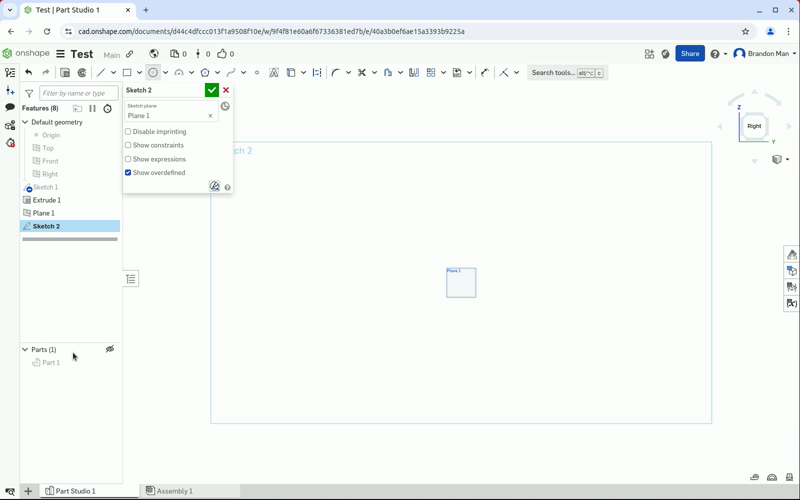
mouse_move(446, 290)
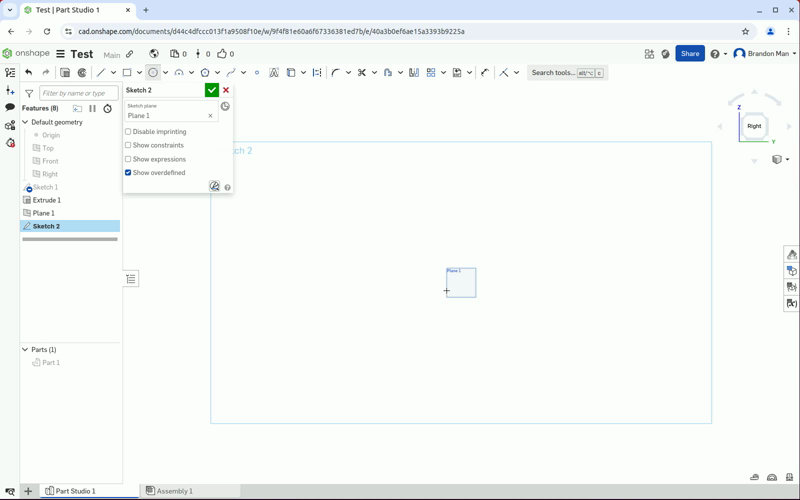
click(446, 290)
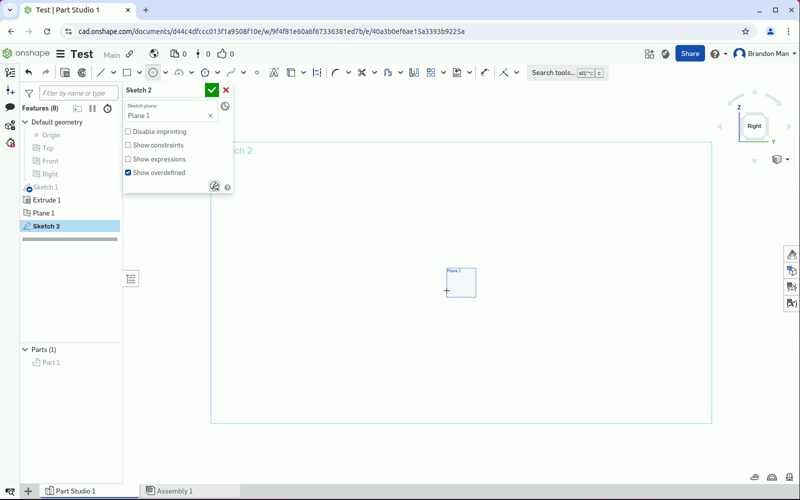
key_up(shift)
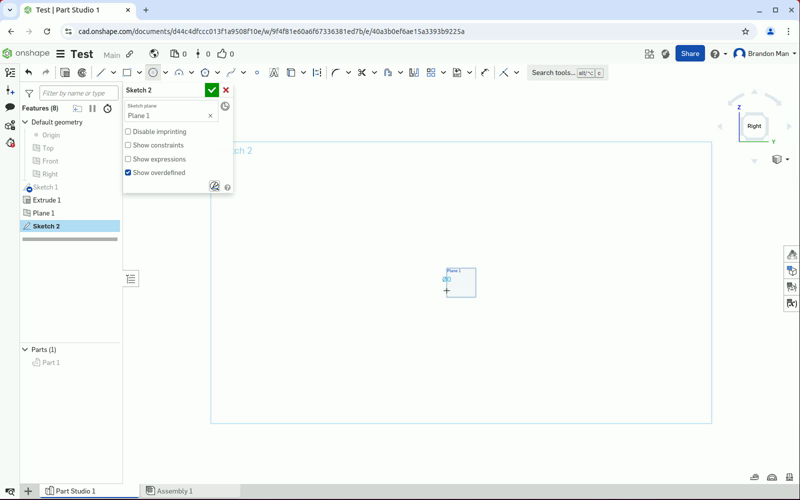
mouse_move(449, 290)
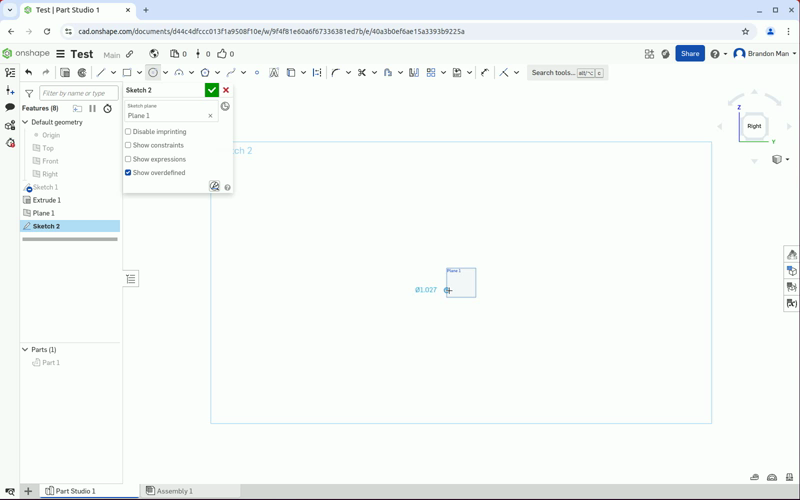
scroll(6)
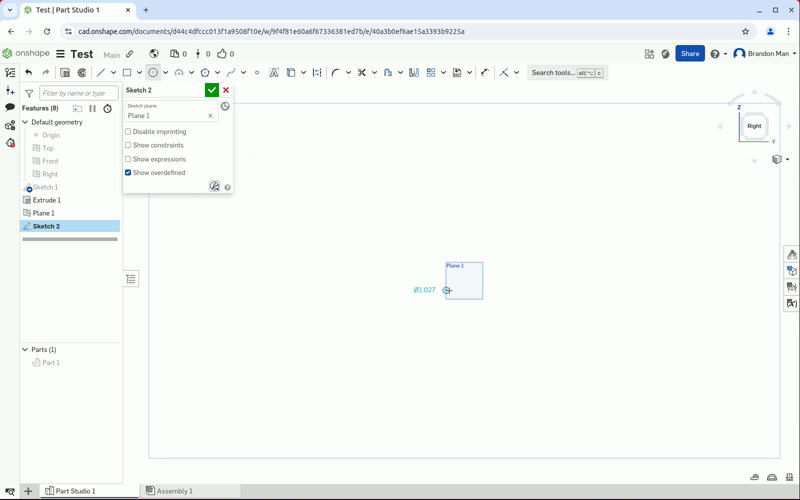
scroll(6)
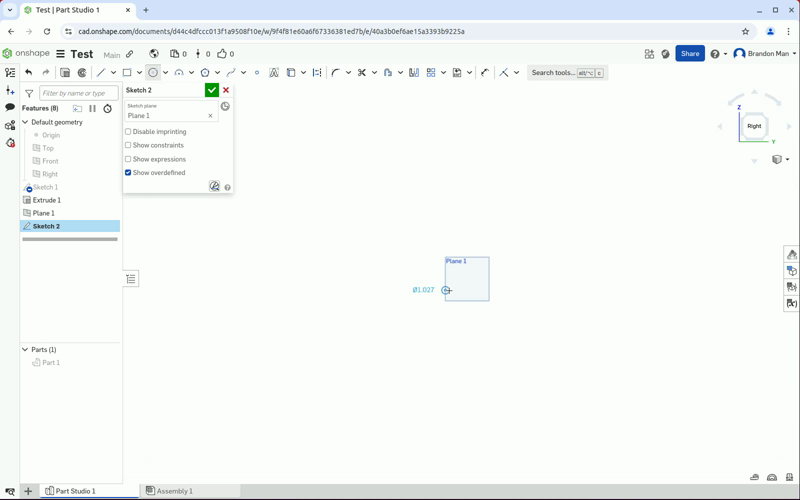
scroll(6)
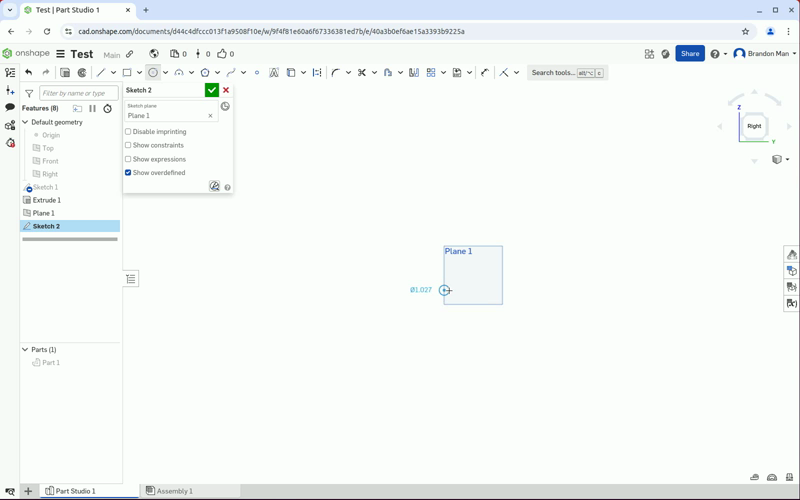
scroll(6)
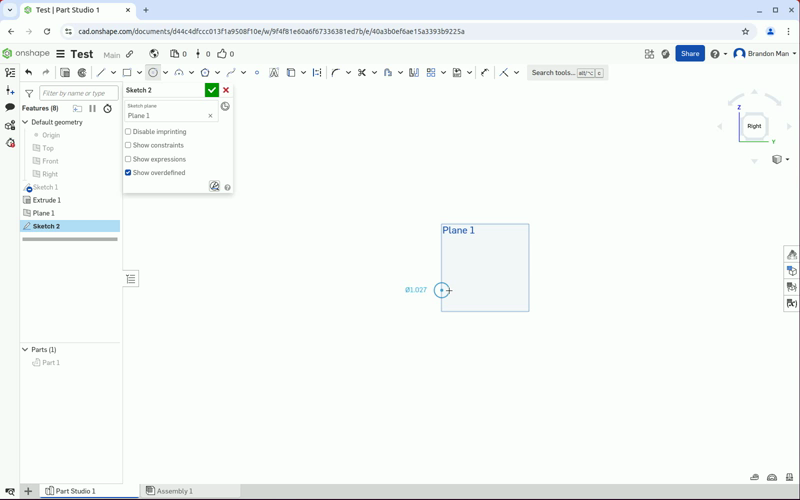
scroll(6)
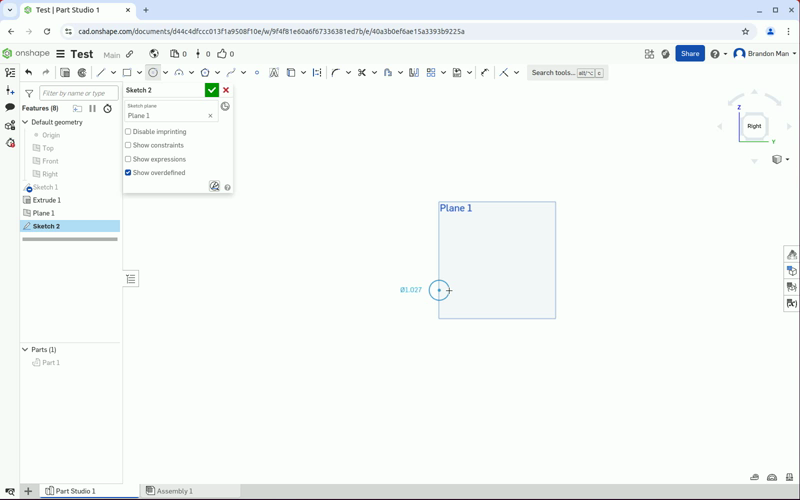
scroll(6)
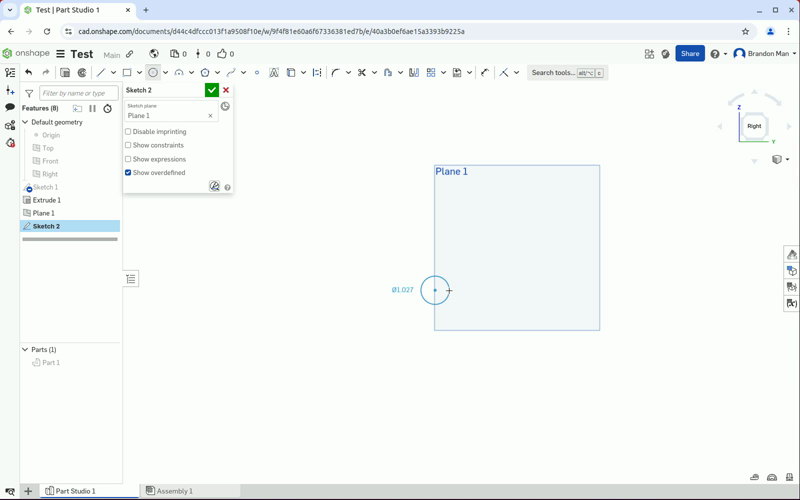
scroll(6)
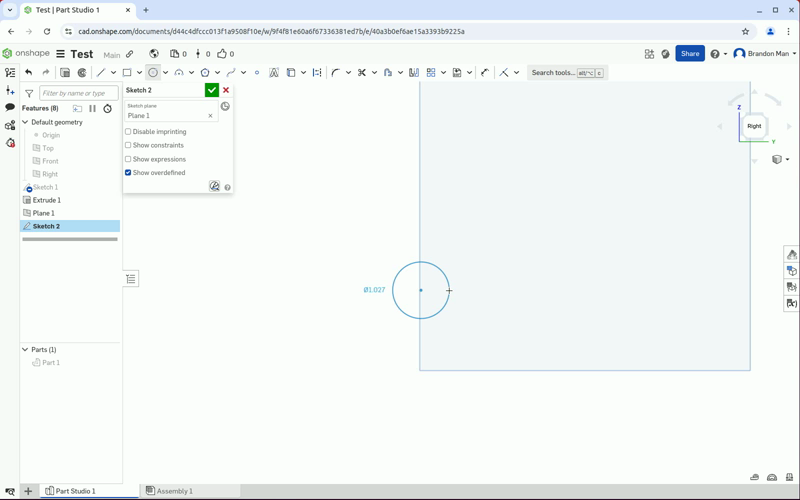
click(449, 290)
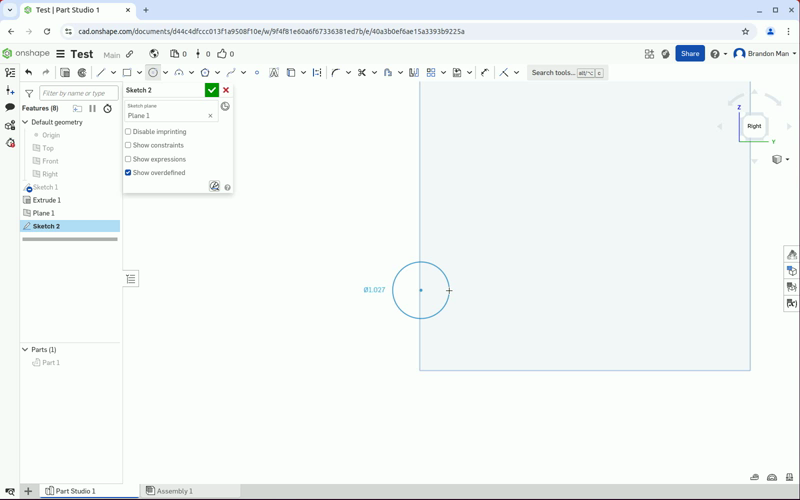
scroll(-6)
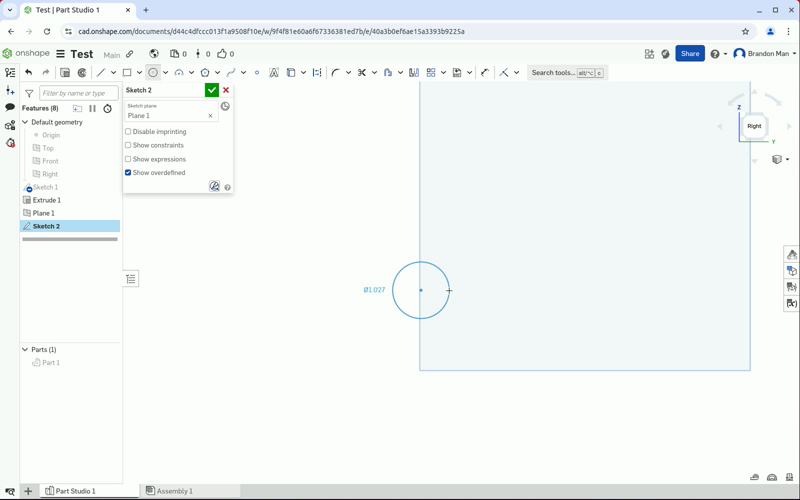
scroll(-6)
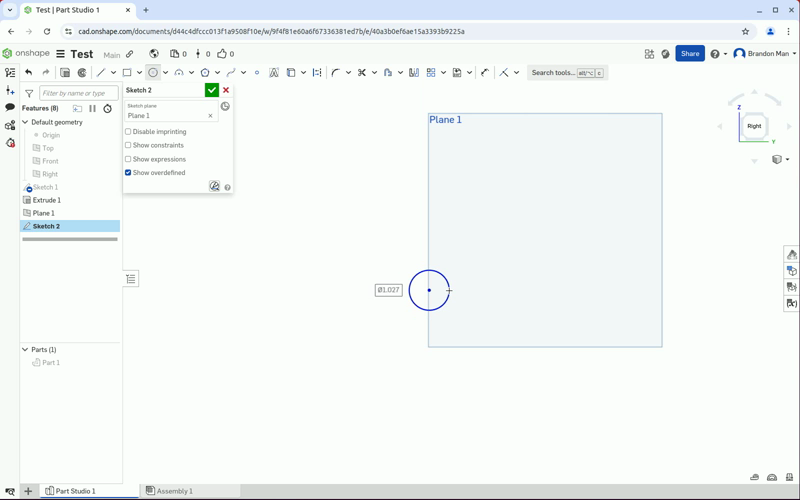
scroll(-6)
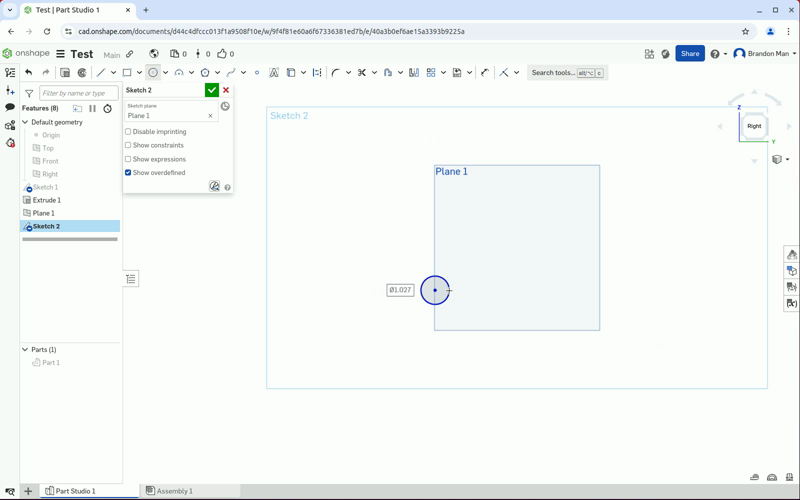
scroll(-6)
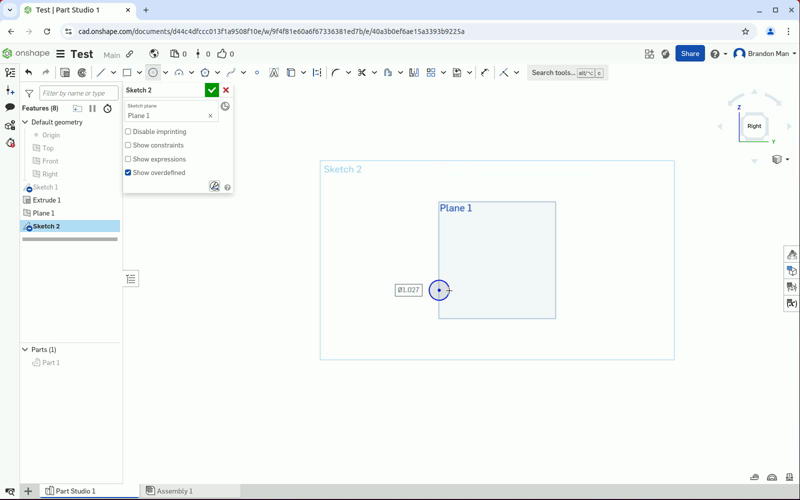
scroll(-6)
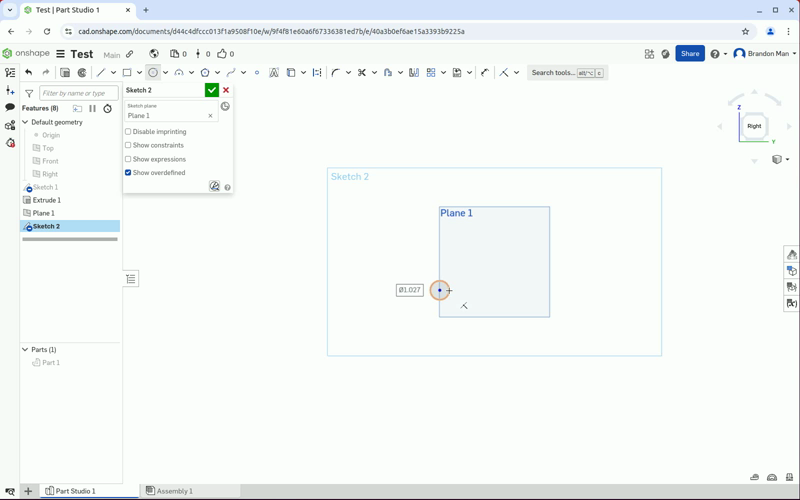
scroll(-6)
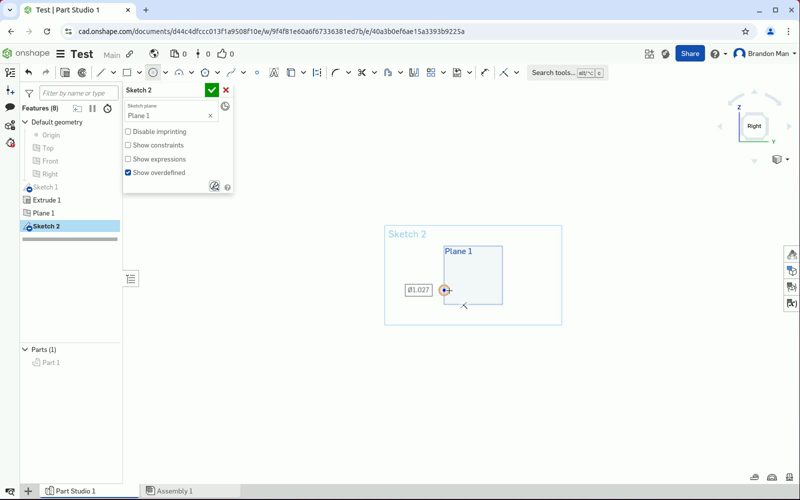
scroll(-6)
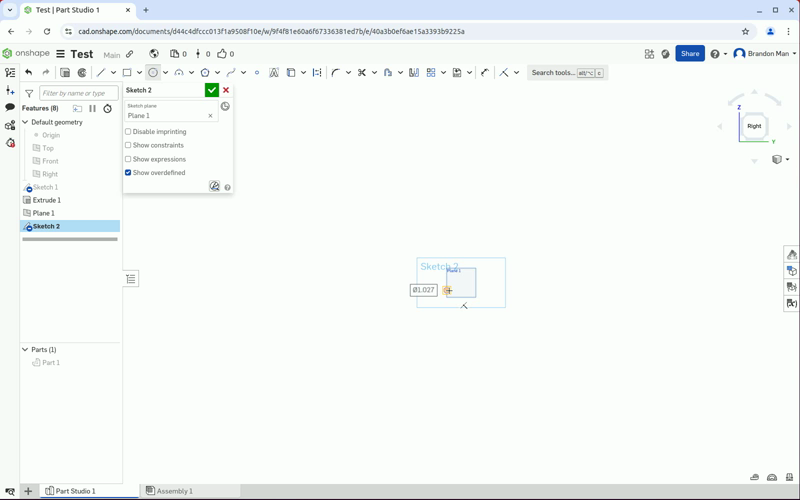
key(esc)
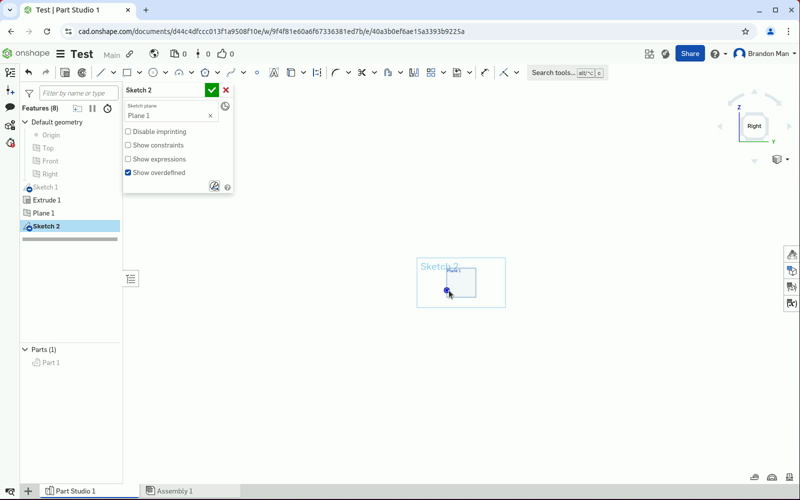
mouse_move(445, 289)
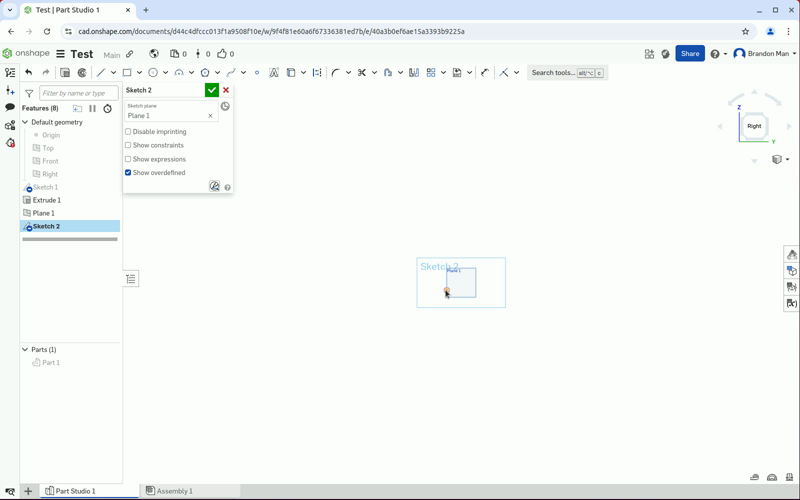
scroll(6)
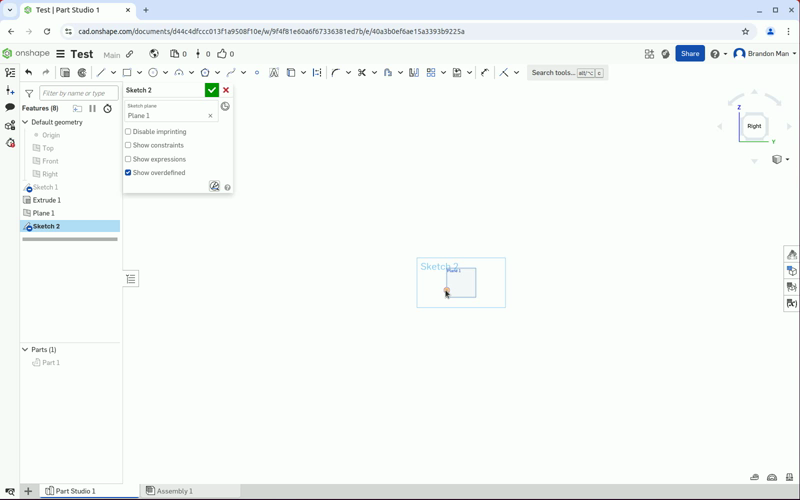
scroll(6)
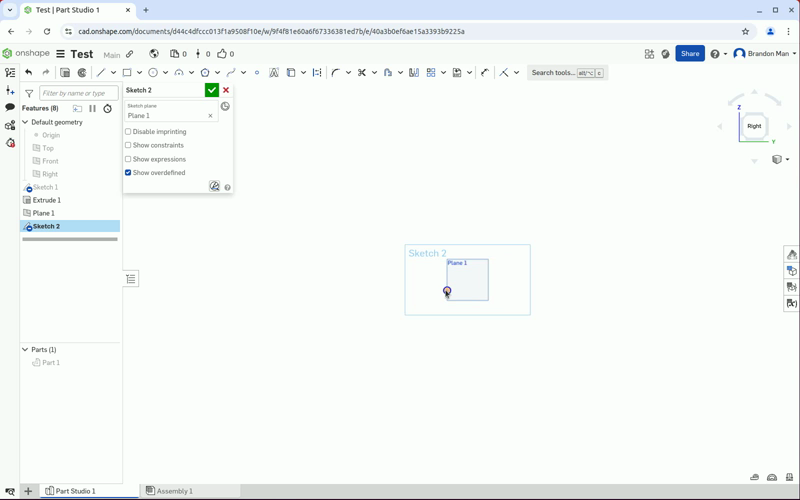
scroll(6)
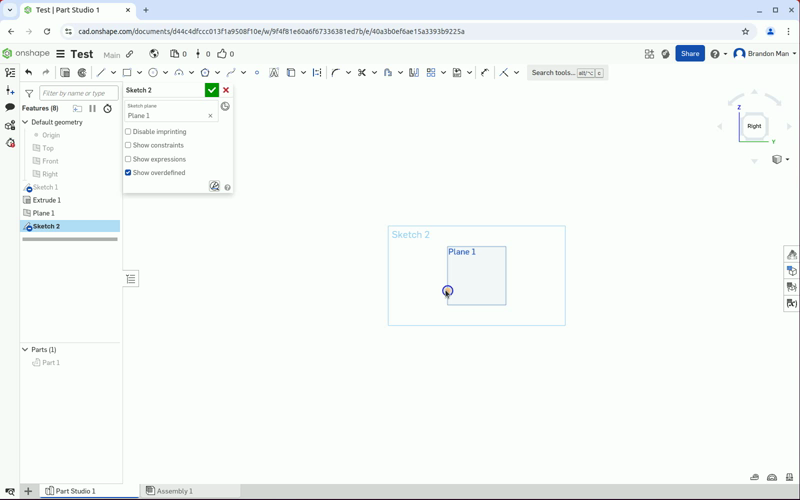
scroll(6)
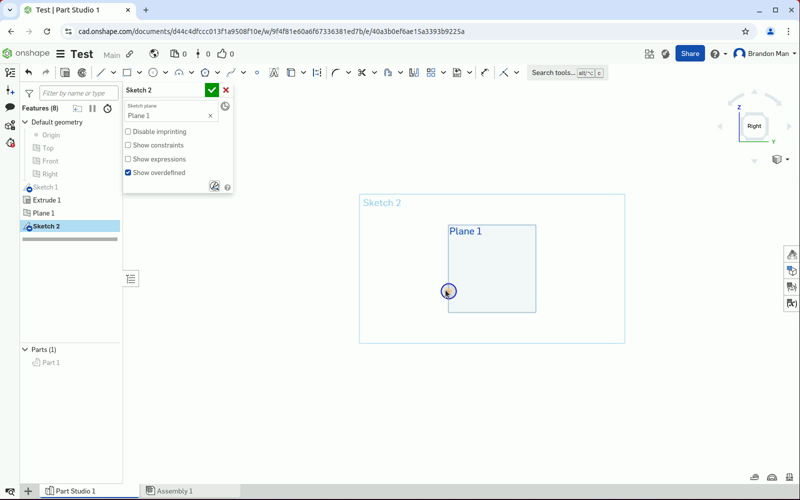
scroll(6)
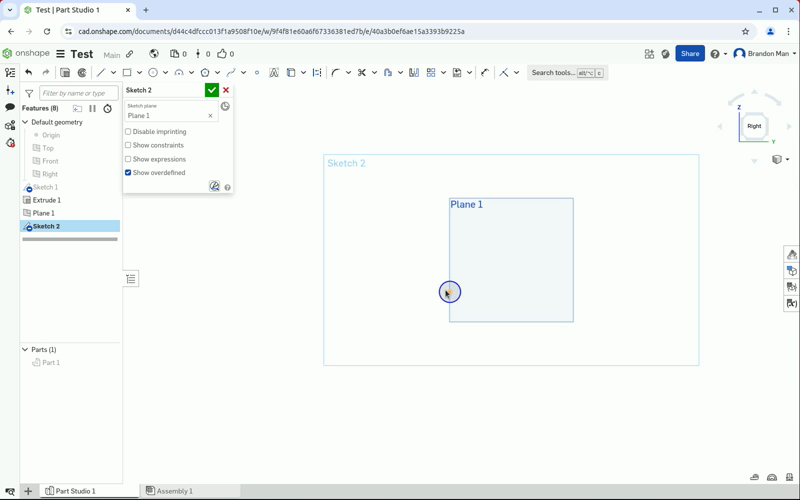
scroll(6)
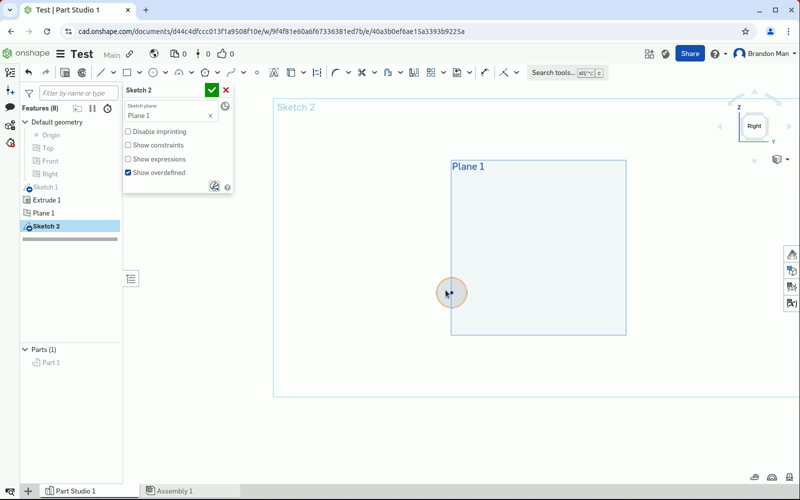
scroll(6)
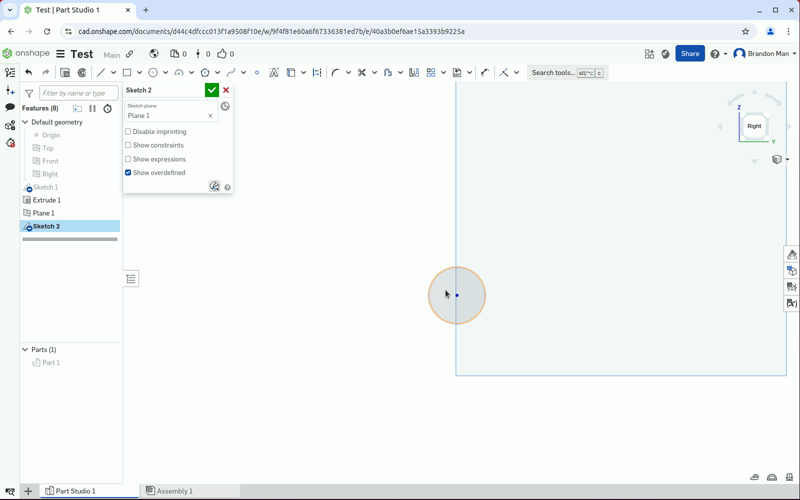
click(445, 289)
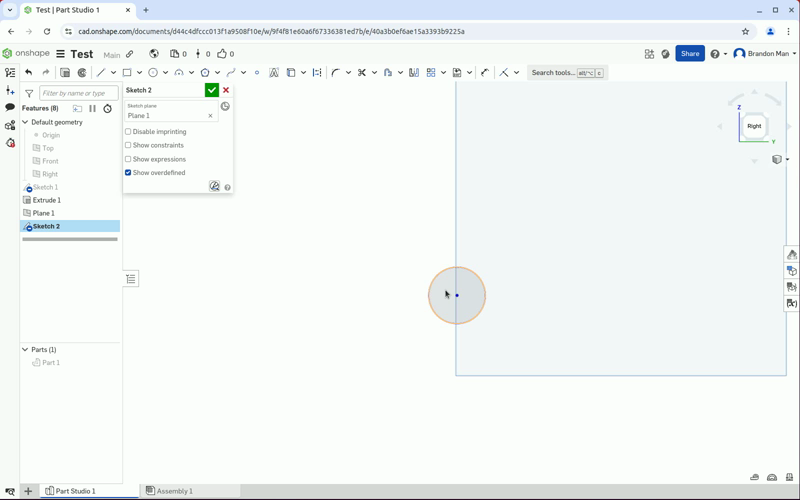
scroll(-6)
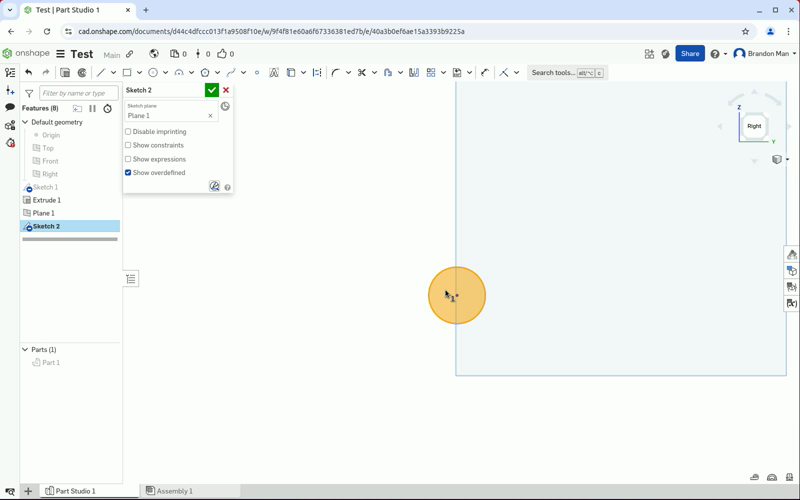
scroll(-6)
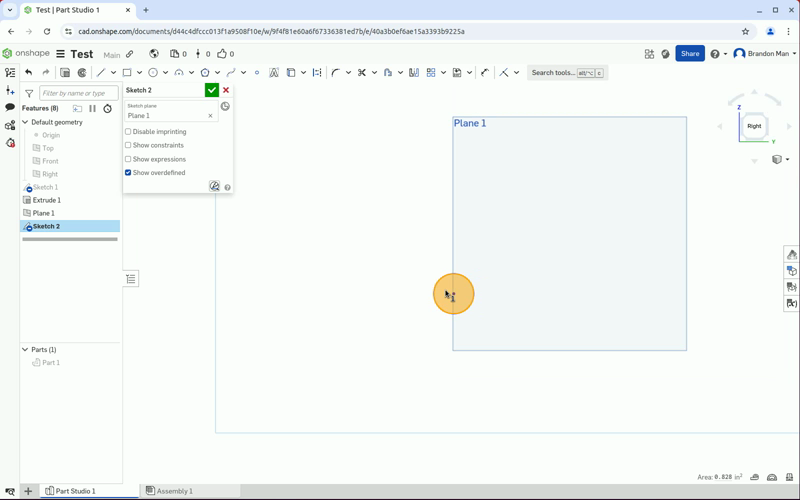
scroll(-6)
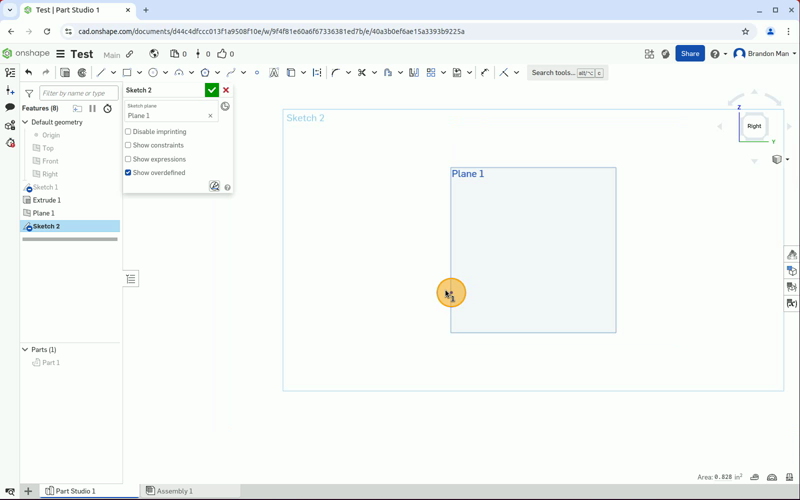
scroll(-6)
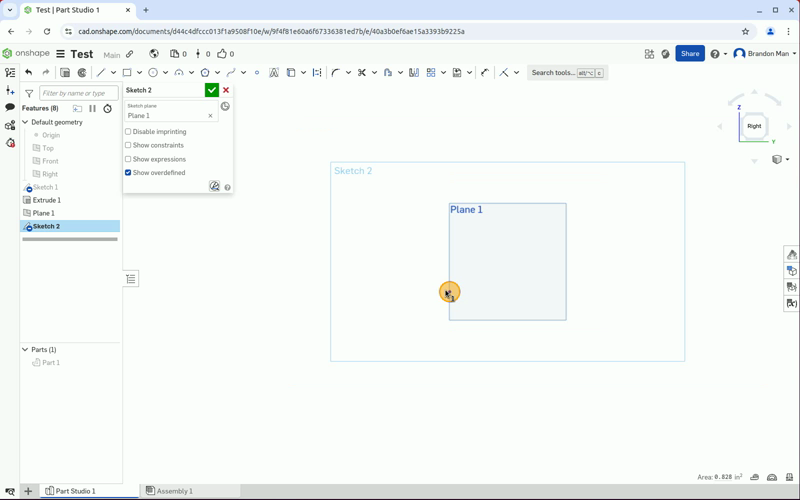
scroll(-6)
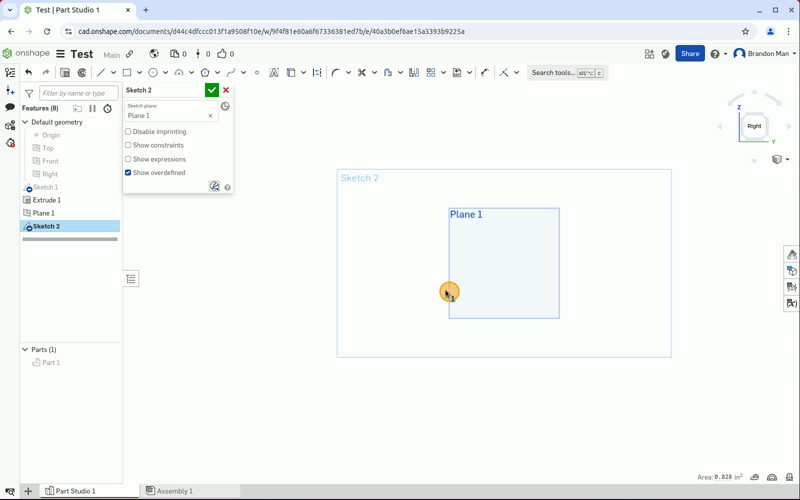
scroll(-6)
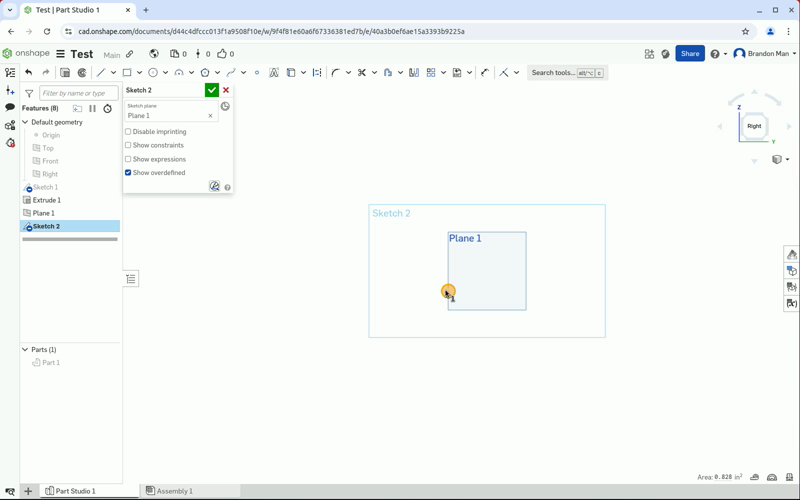
scroll(-6)
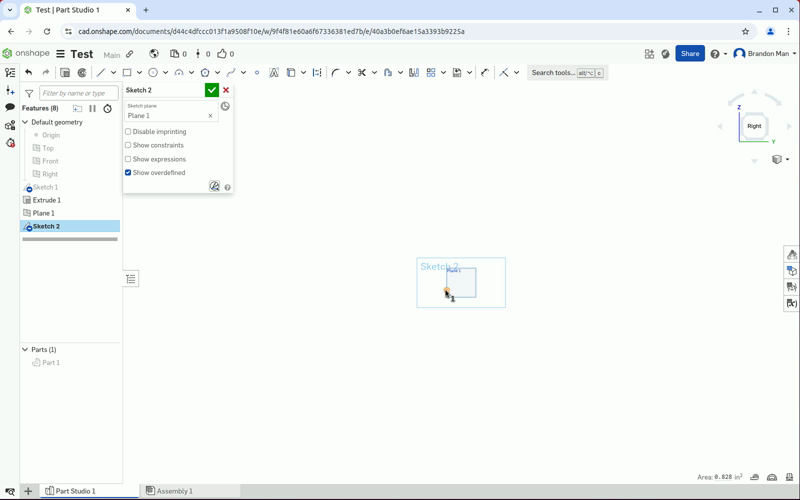
mouse_move(73, 352)
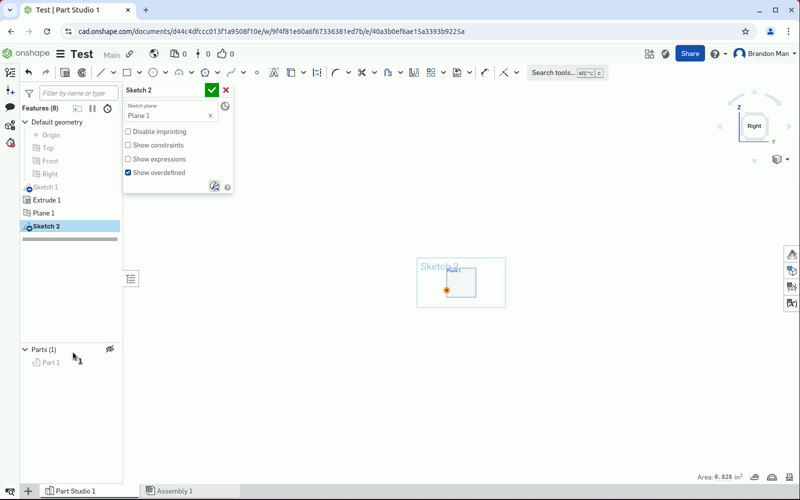
key(shift+y)
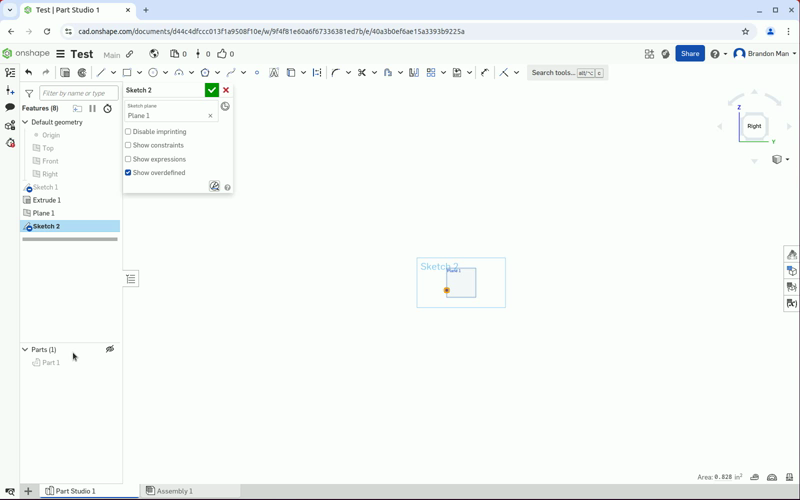
key(shift+e)
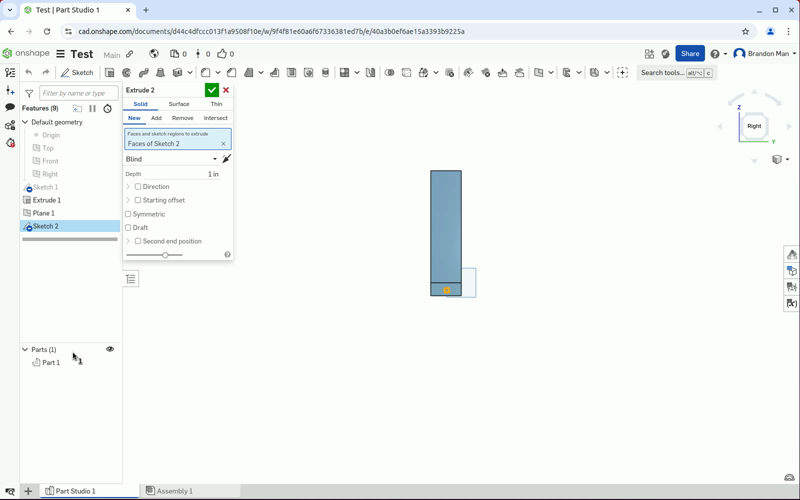
mouse_move(143, 106)
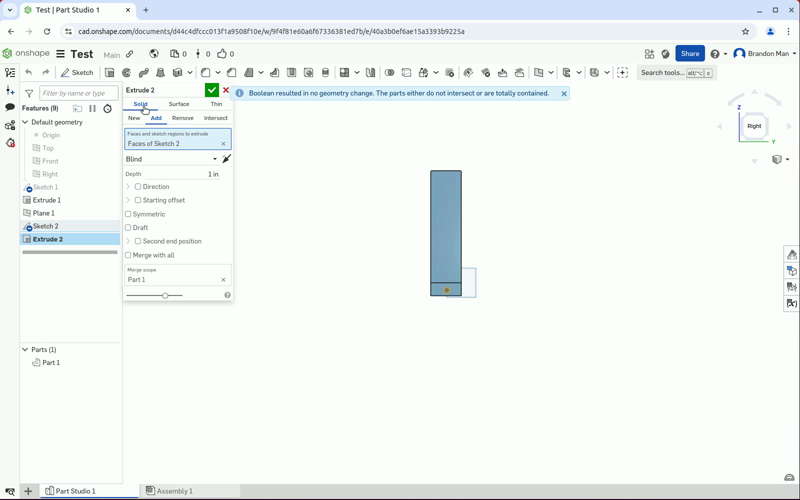
click(143, 106)
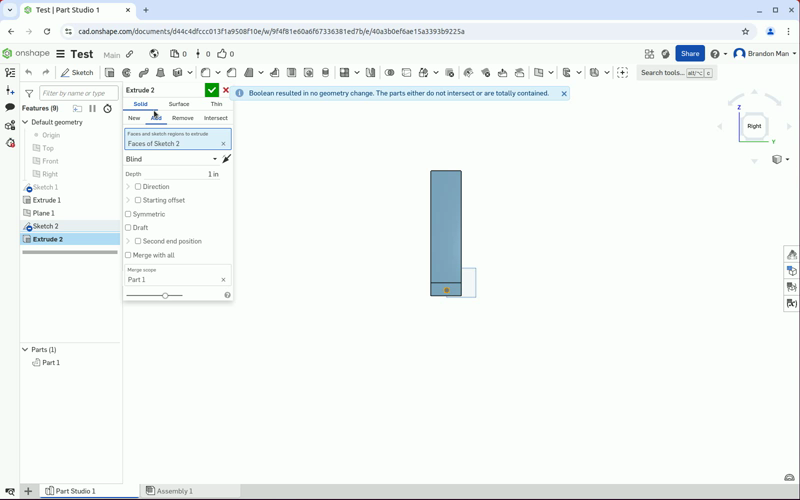
mouse_move(186, 120)
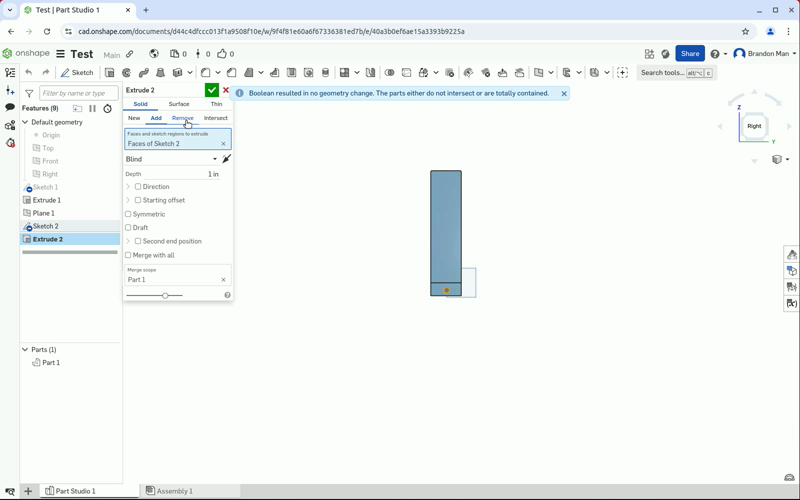
click(186, 120)
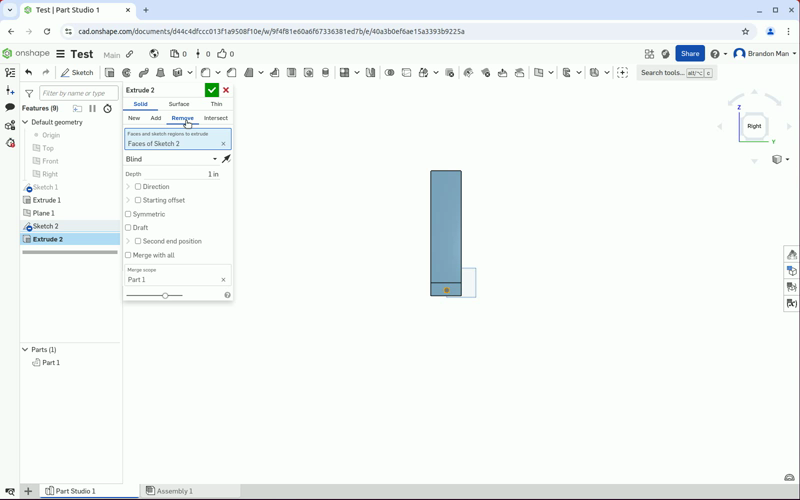
key(tab, 4)
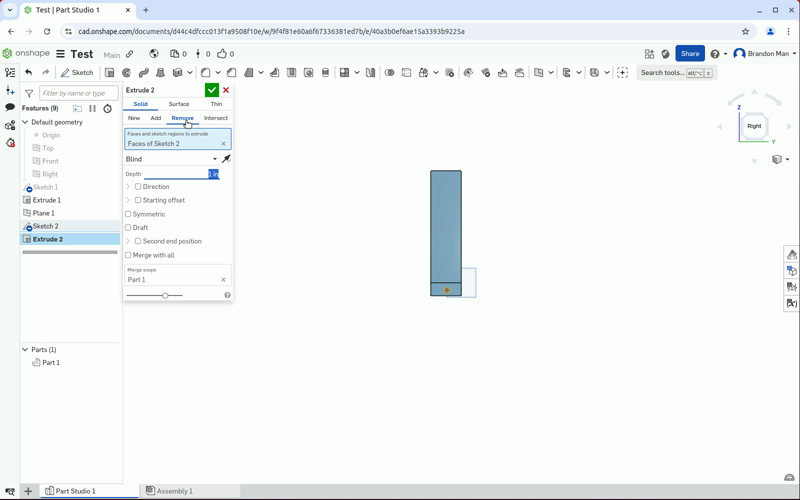
text(2.648)
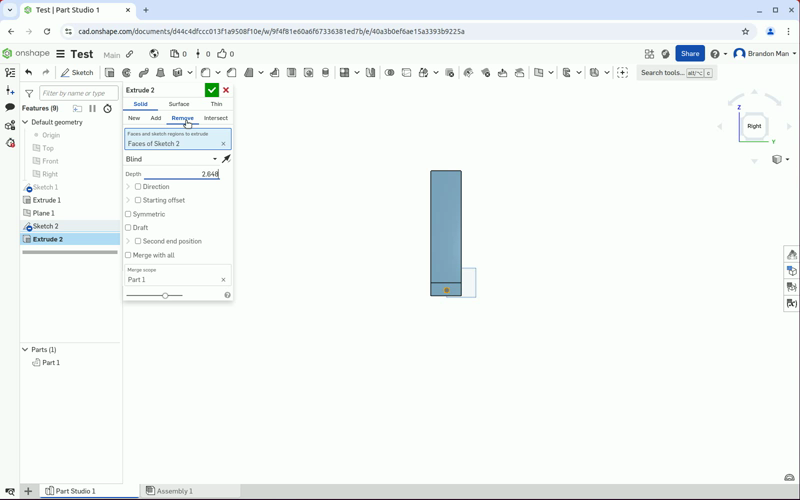
key(tab, 6)
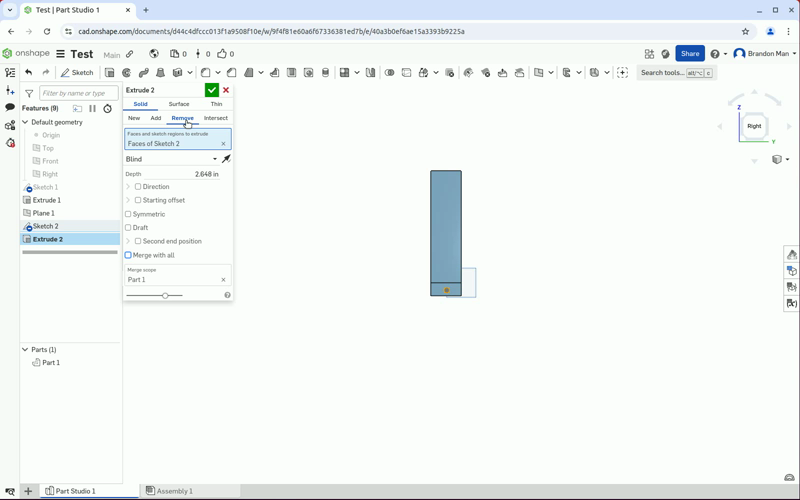
key(space)
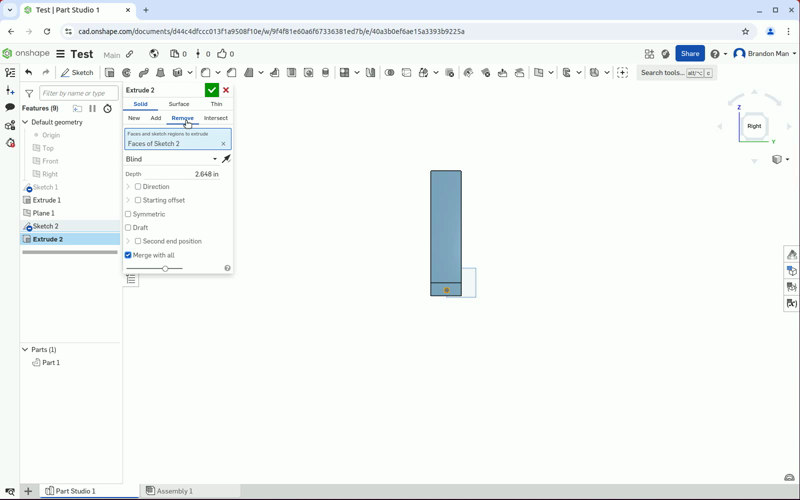
key(enter)
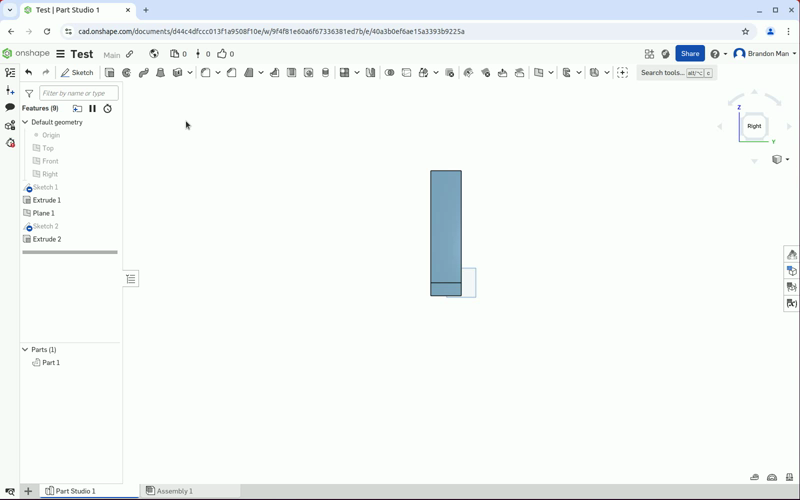
key(shift+h)
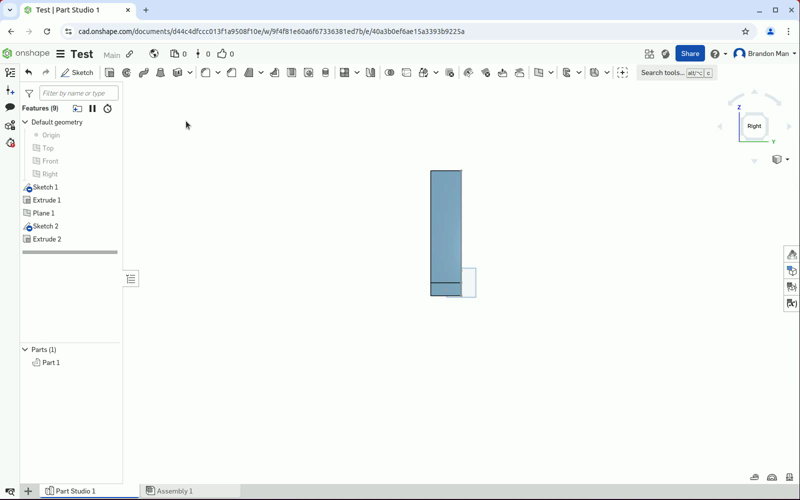
key(shift+h)
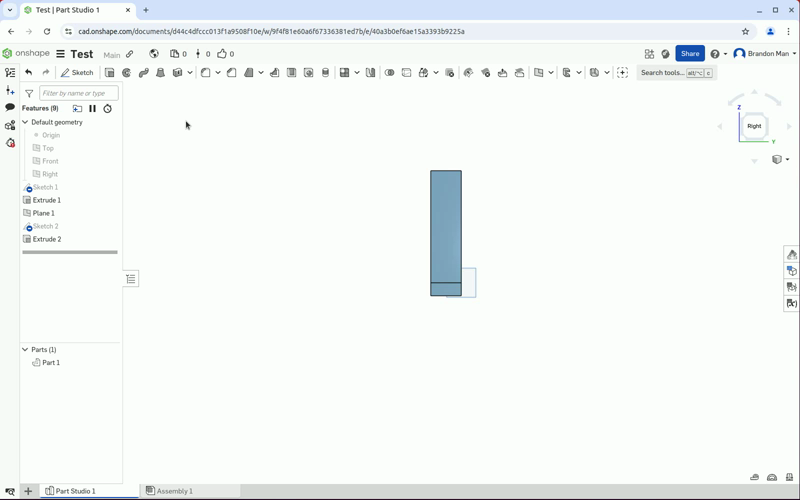
mouse_move(73, 189)
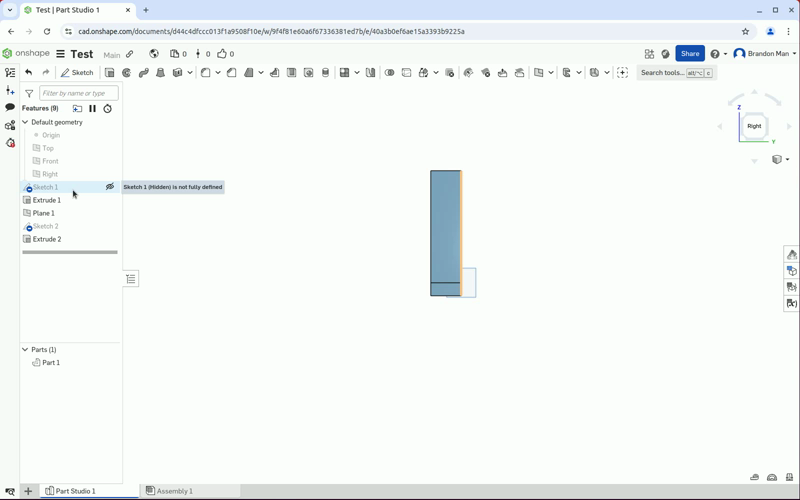
click(73, 189)
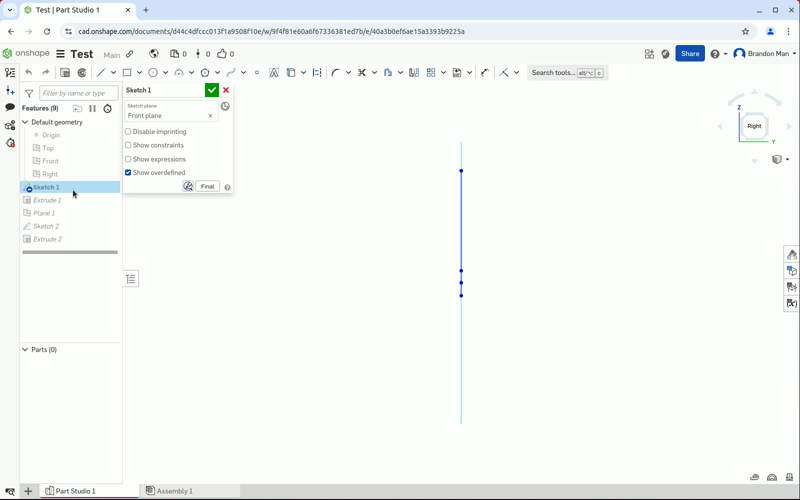
mouse_move(229, 92)
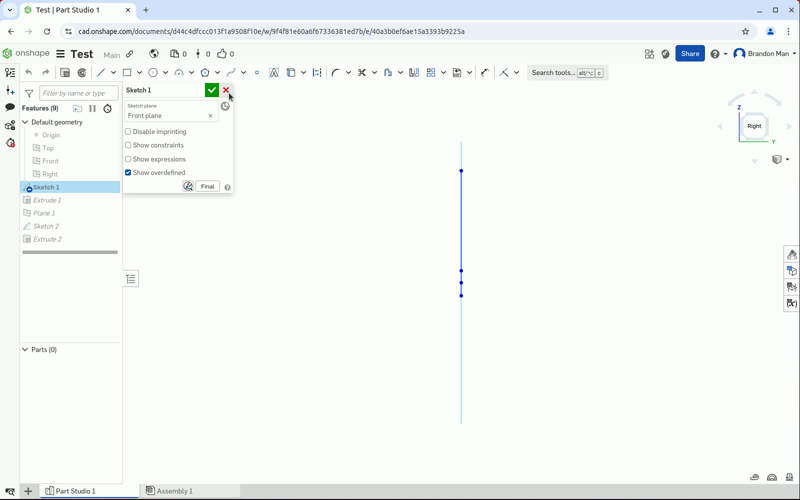
click(229, 92)
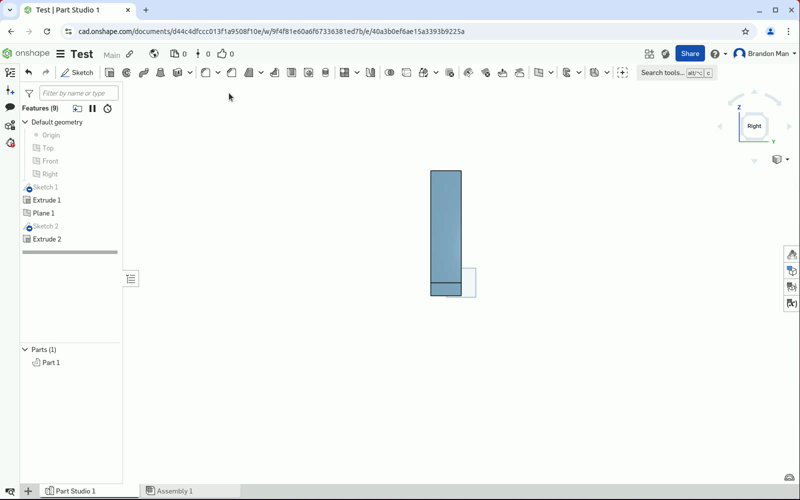
mouse_move(541, 75)
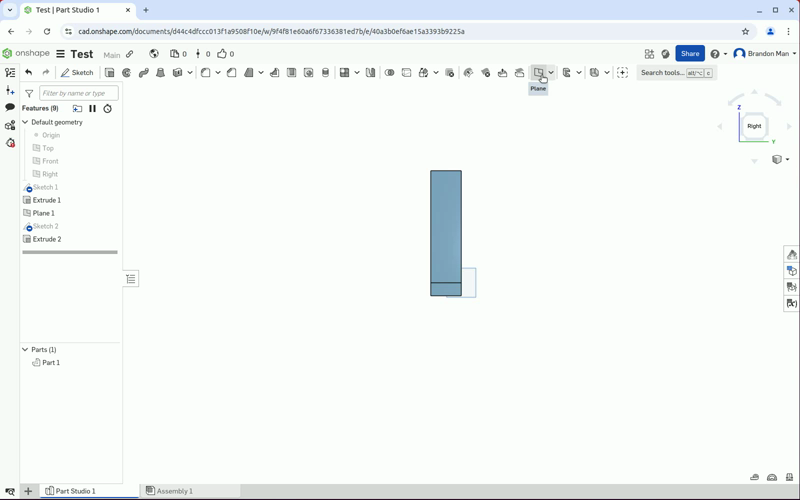
click(541, 75)
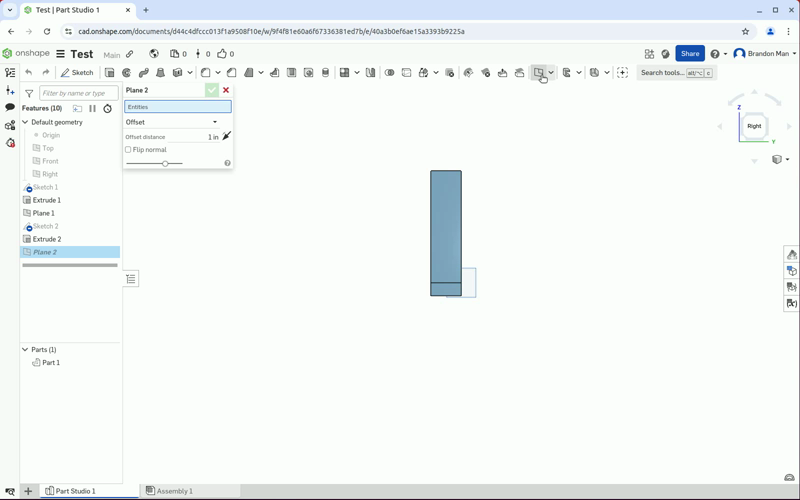
mouse_move(73, 176)
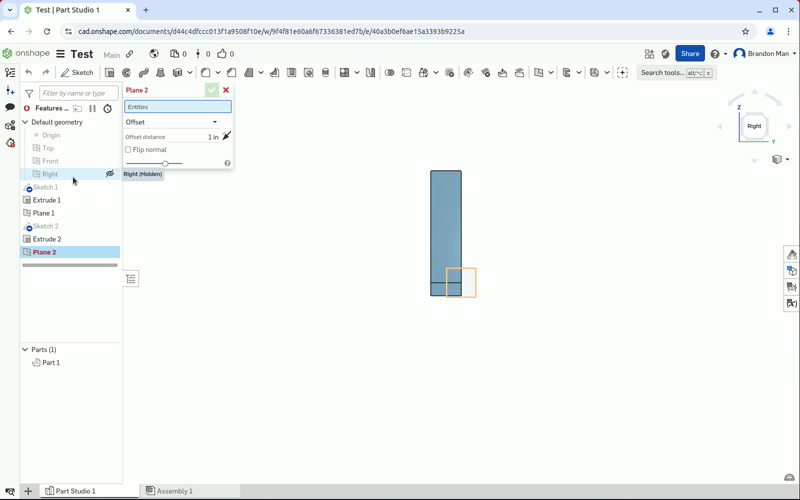
click(73, 176)
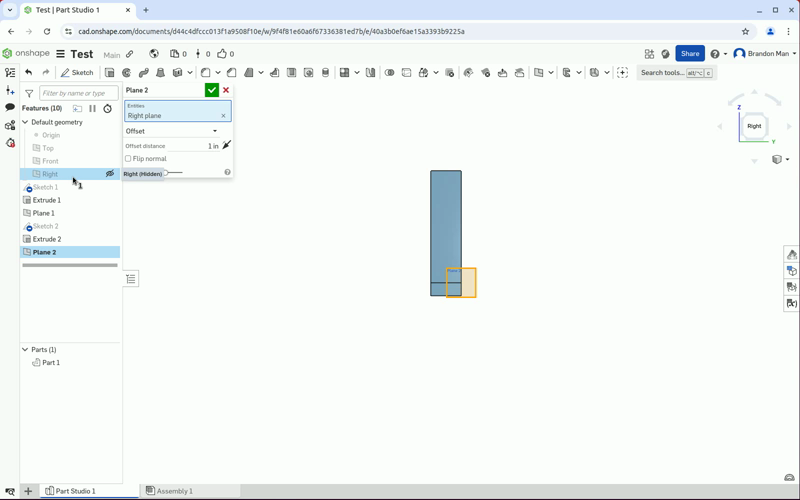
key(tab, 2)
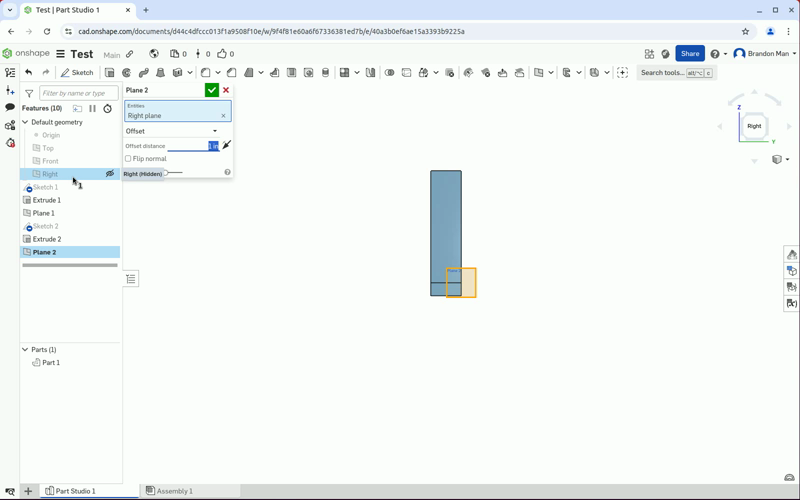
text(2.65)
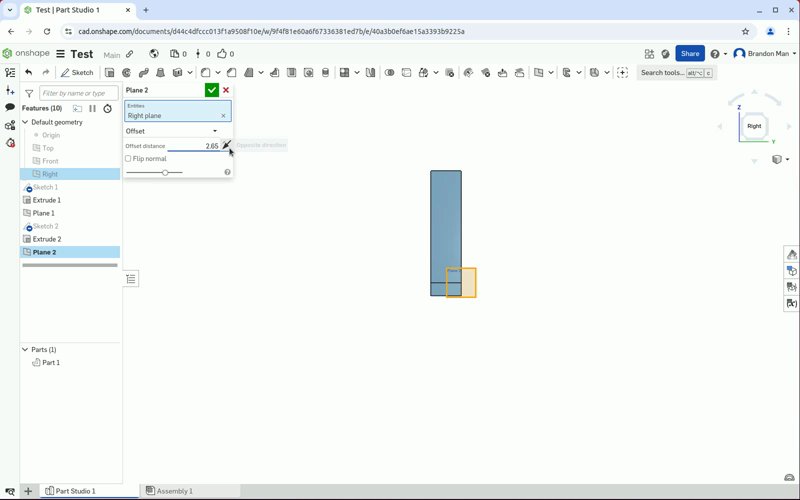
mouse_move(229, 147)
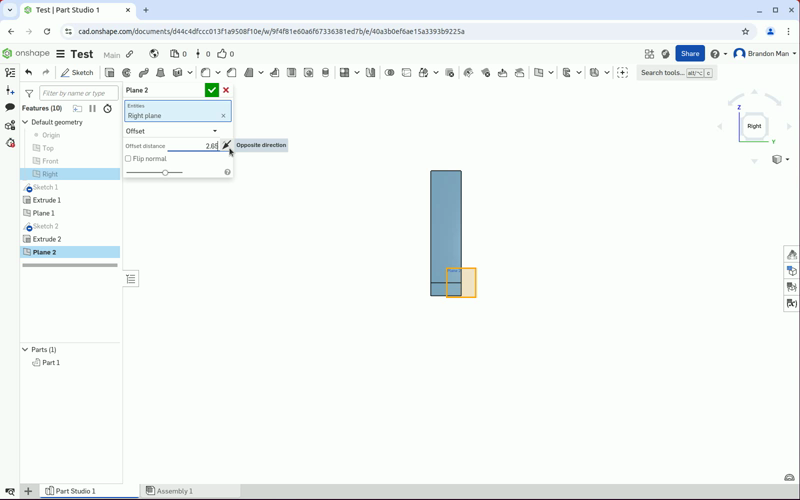
click(229, 147)
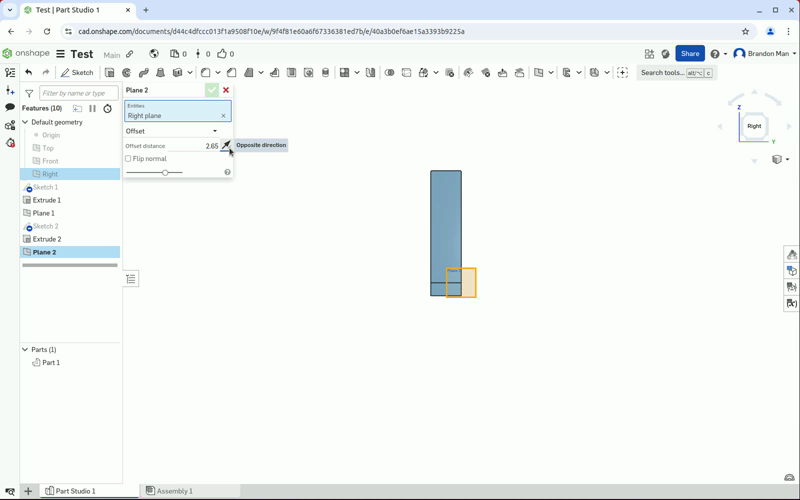
key(enter, 2)
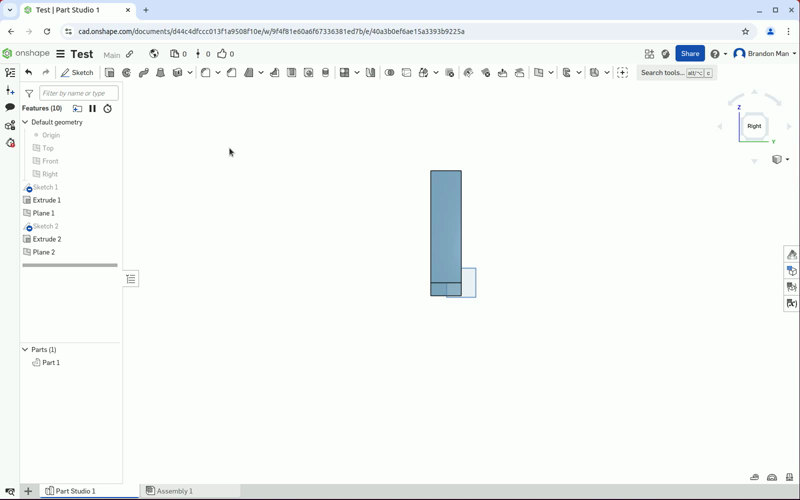
key(shift+s)
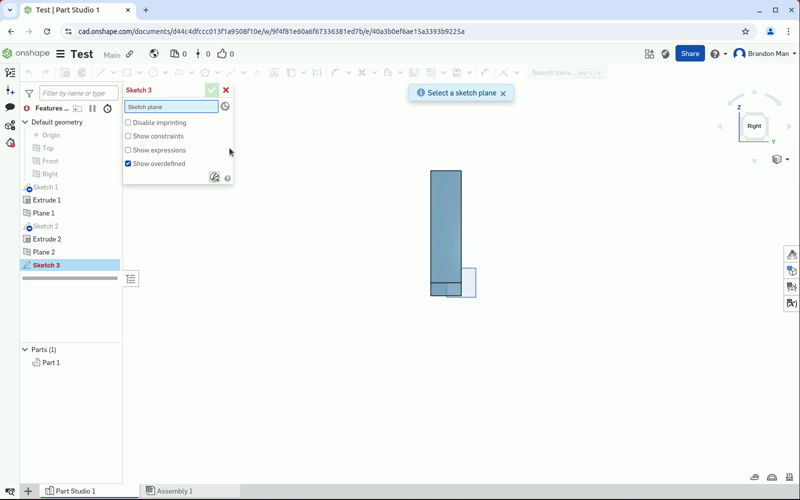
mouse_move(73, 254)
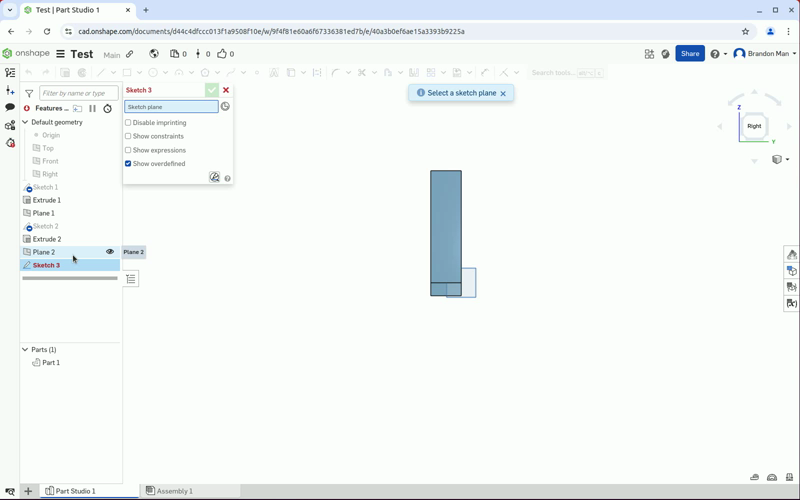
click(73, 254)
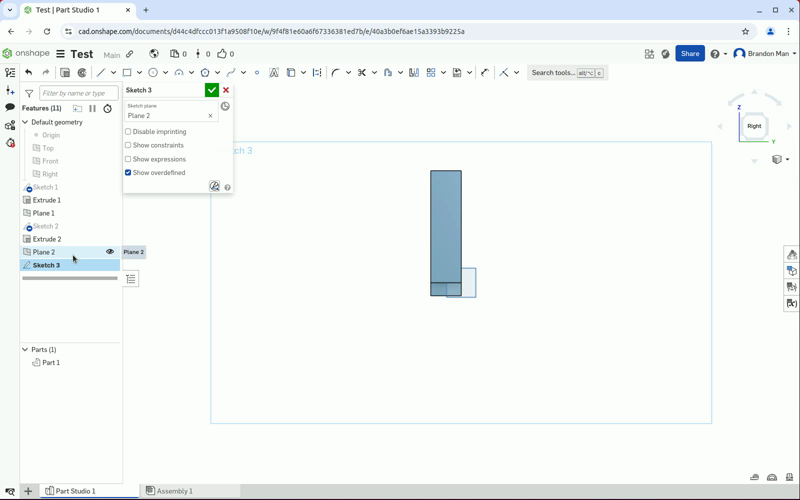
mouse_move(73, 352)
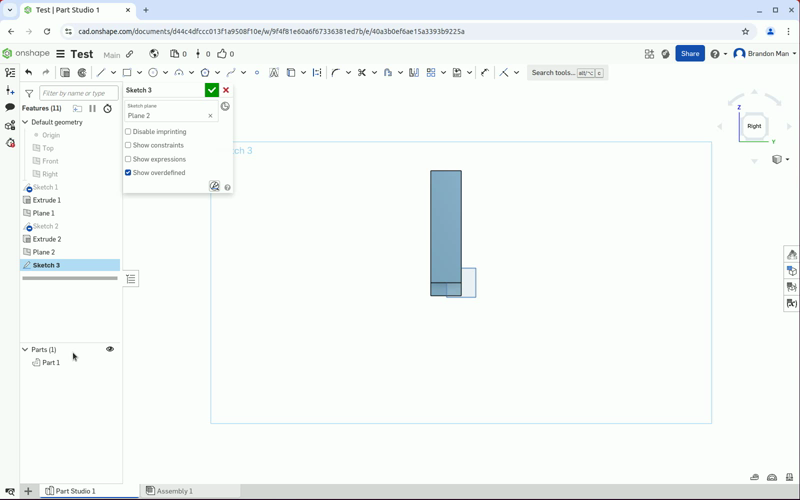
key(y)
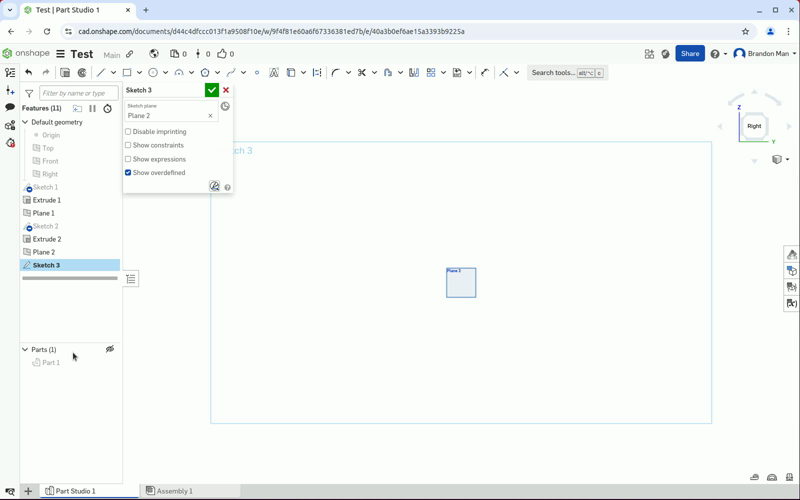
key(c)
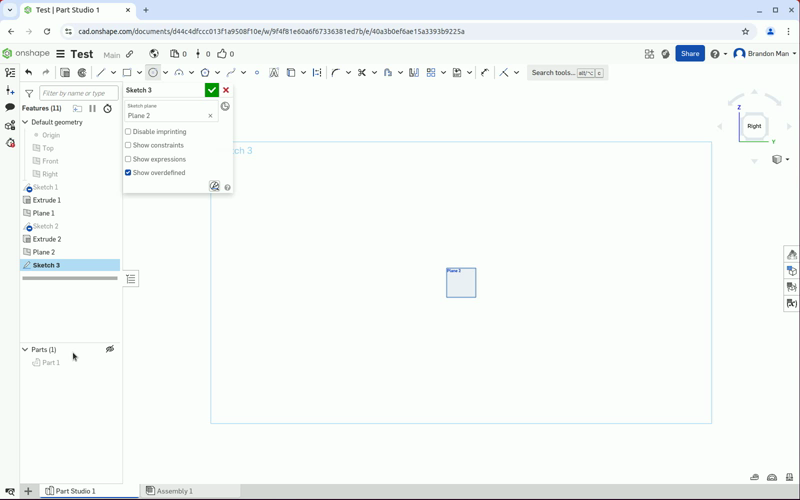
key_down(shift)
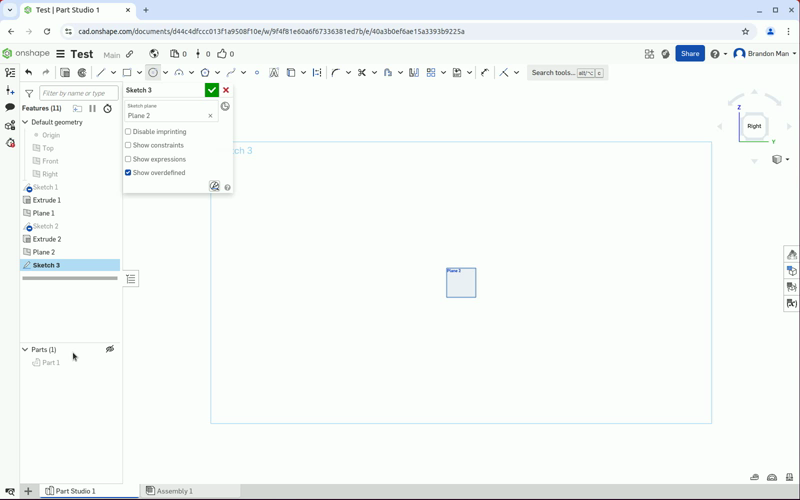
mouse_move(446, 190)
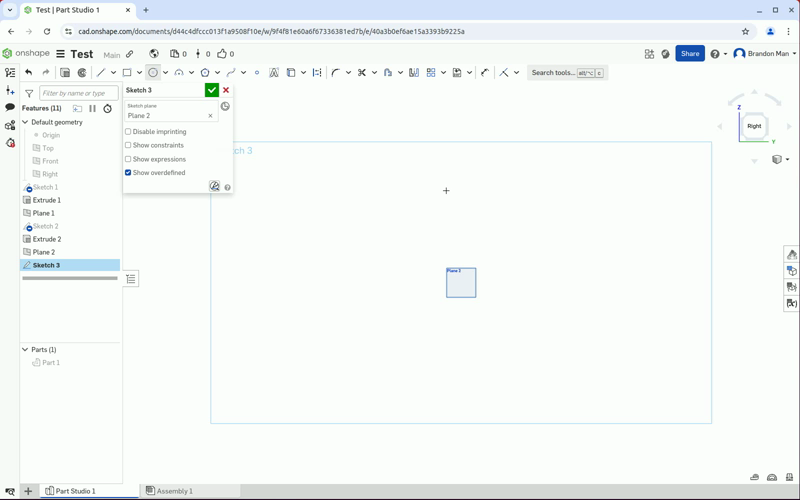
click(446, 190)
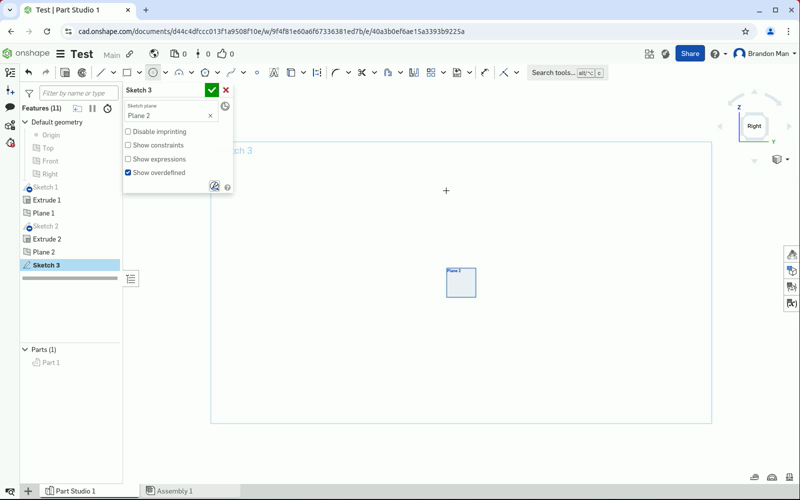
key_up(shift)
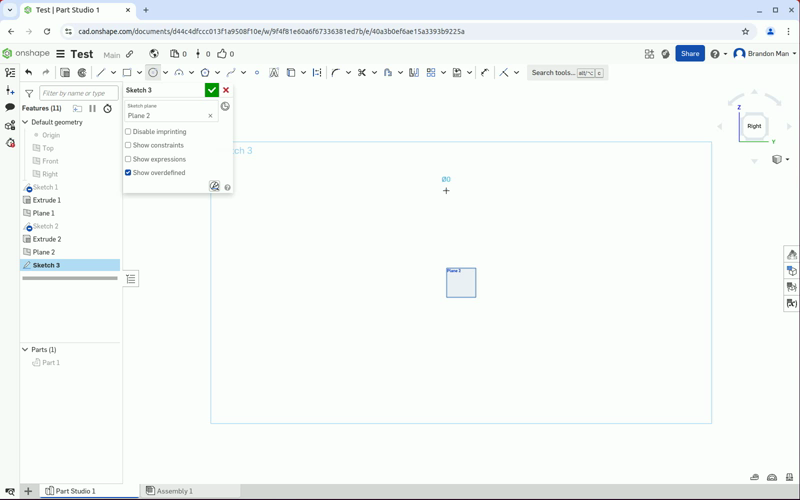
mouse_move(452, 190)
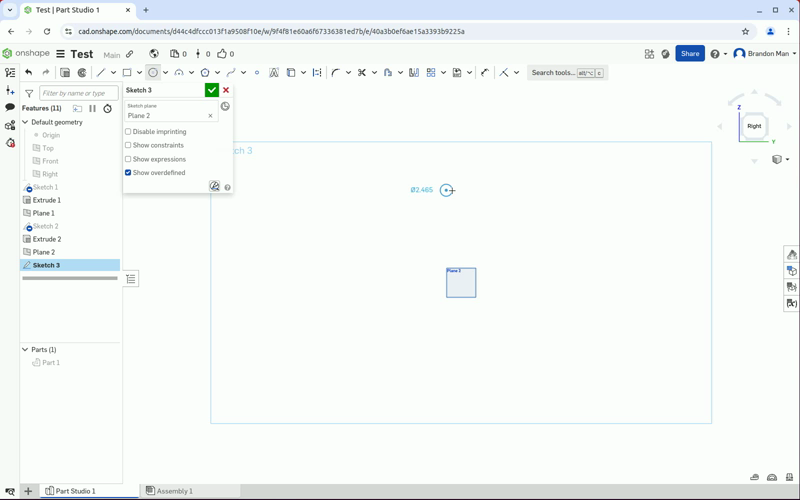
click(452, 190)
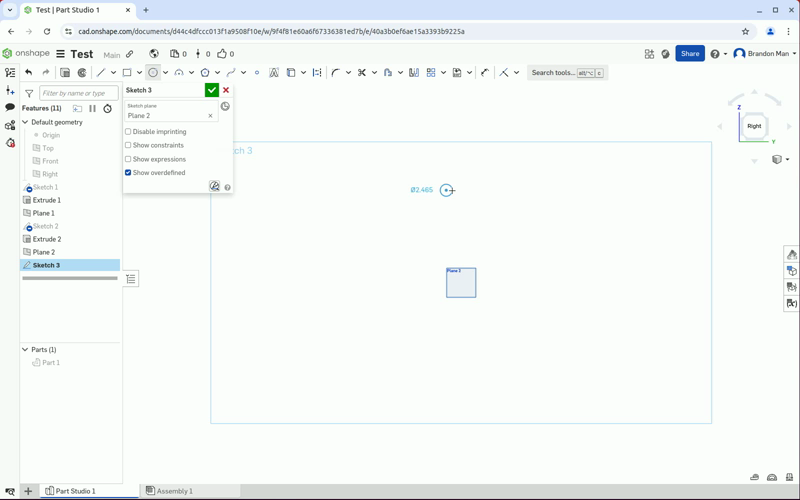
key(esc)
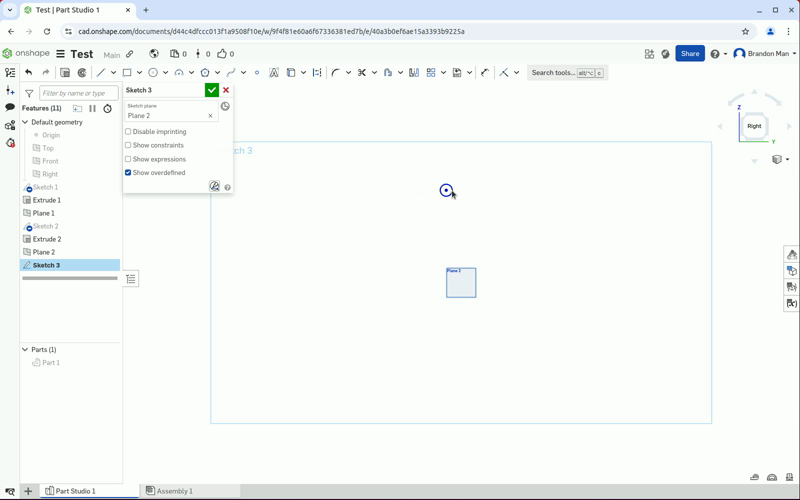
key(c)
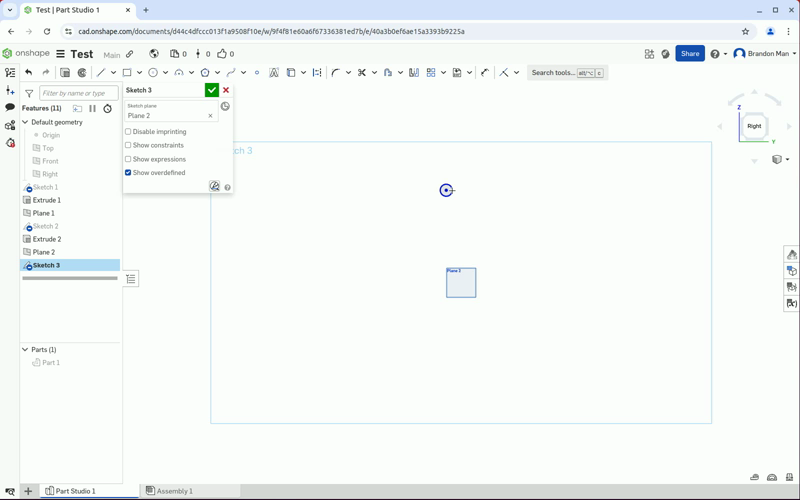
key_down(shift)
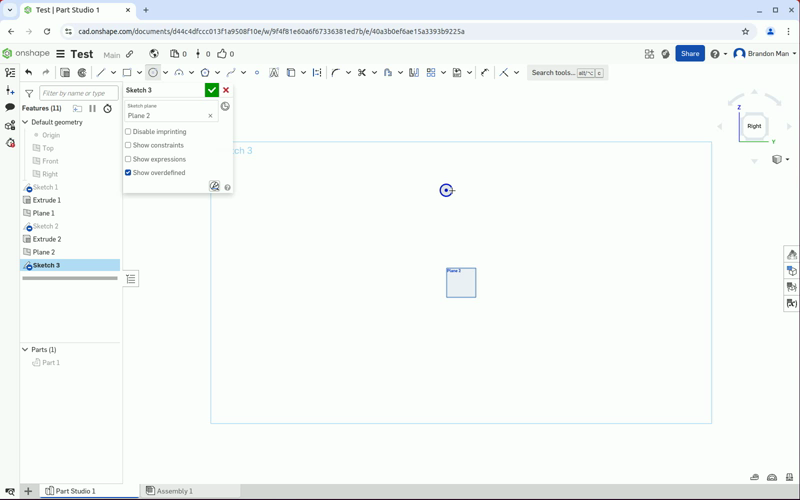
mouse_move(446, 190)
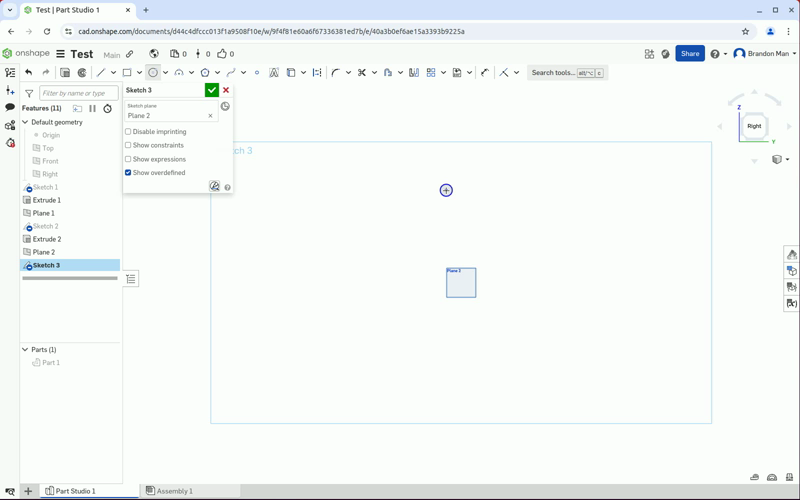
click(446, 190)
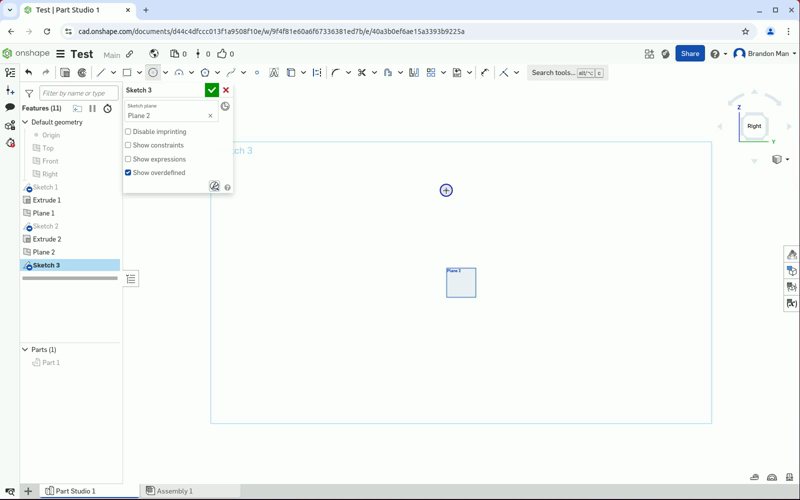
key_up(shift)
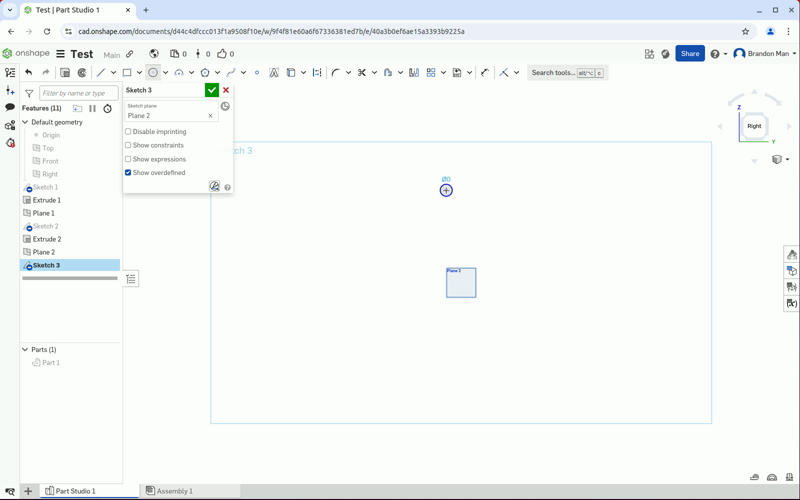
mouse_move(448, 190)
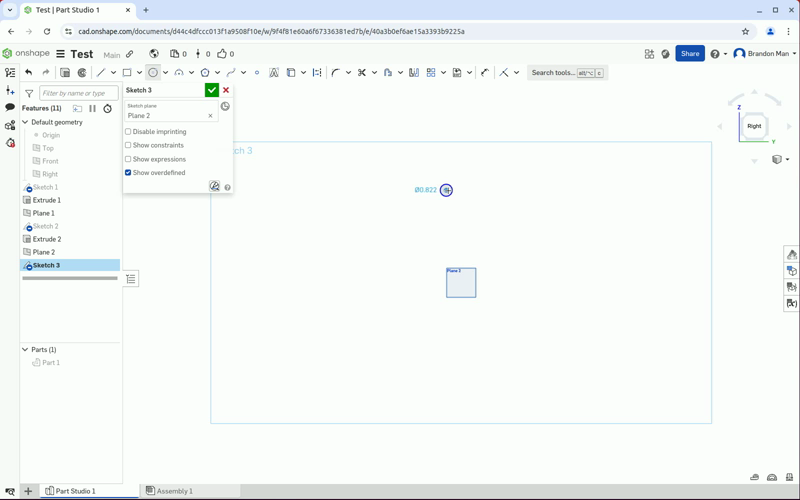
scroll(6)
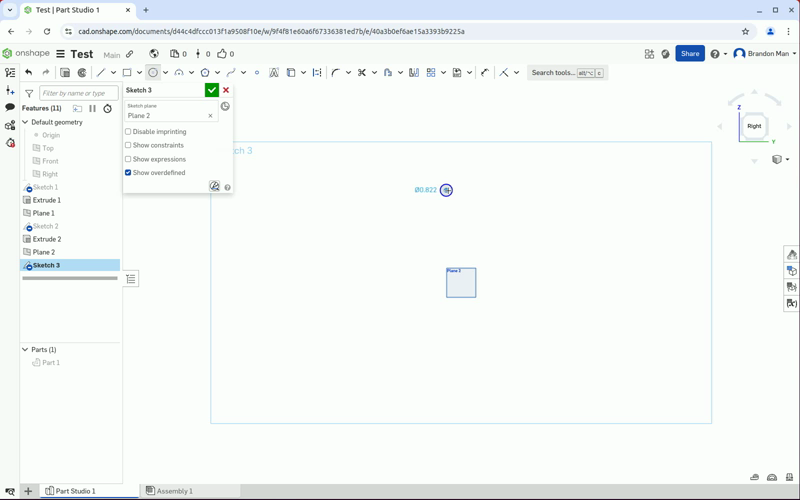
scroll(6)
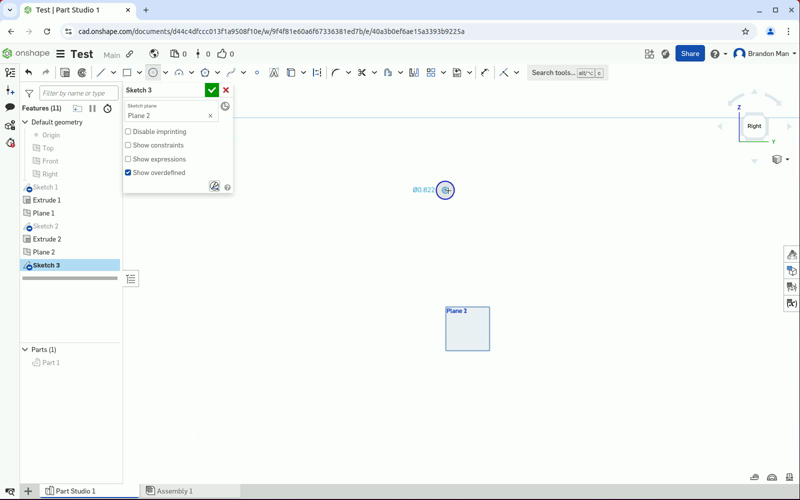
scroll(6)
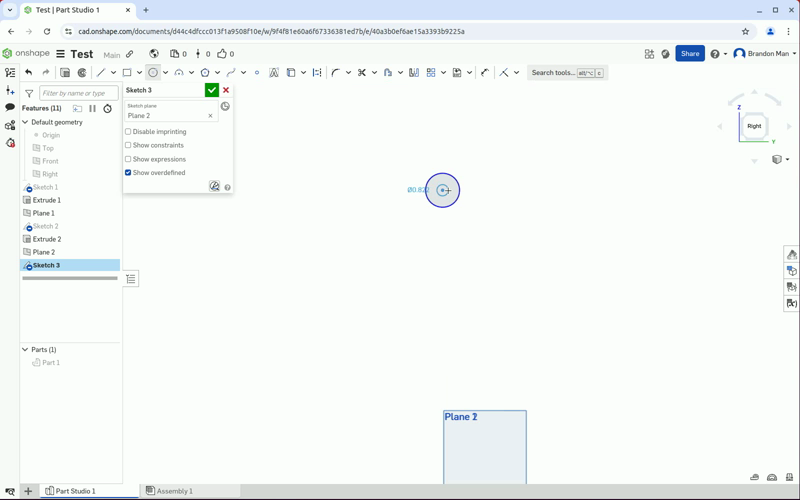
scroll(6)
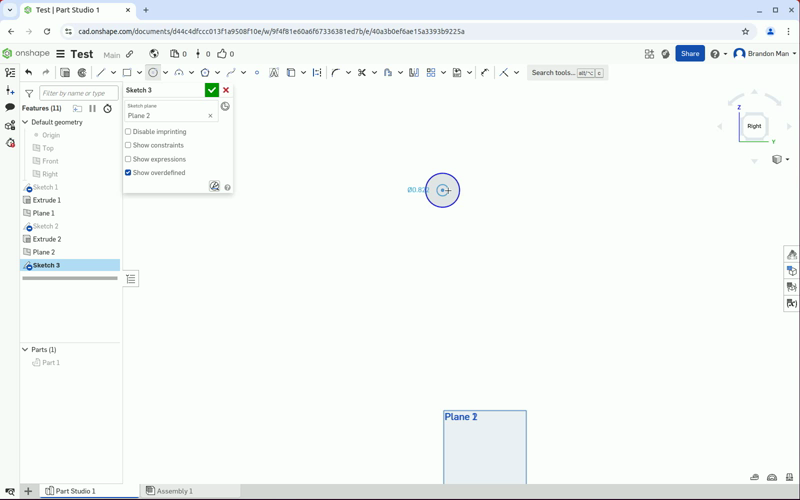
scroll(6)
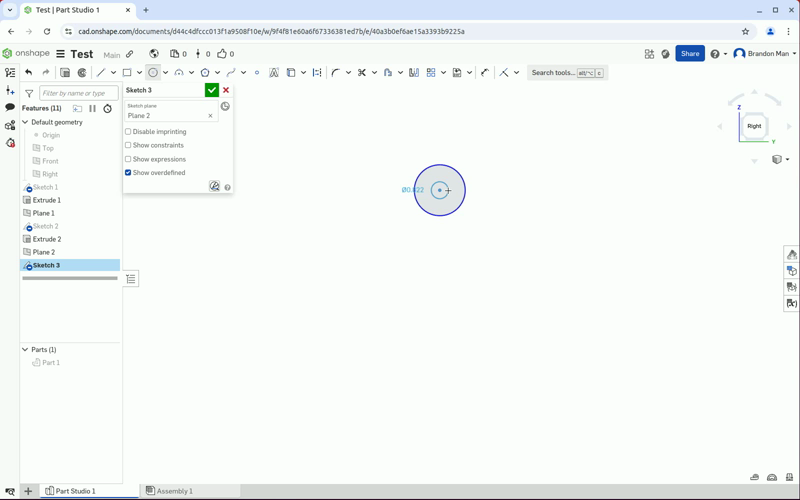
scroll(6)
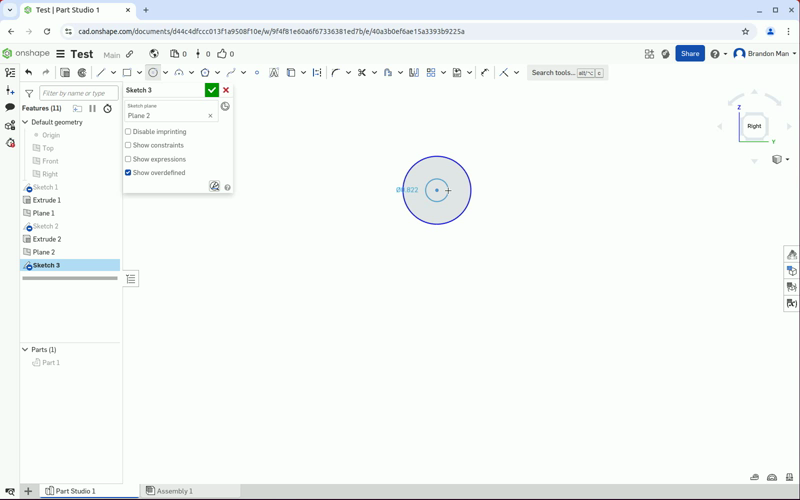
scroll(6)
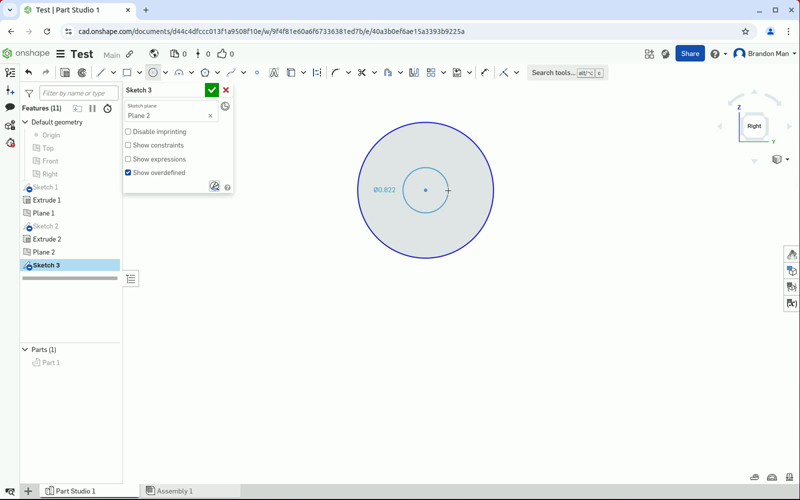
click(448, 190)
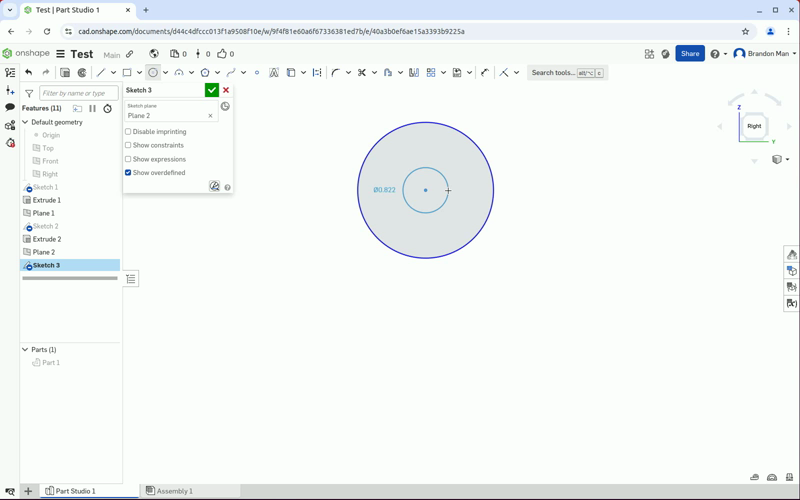
scroll(-6)
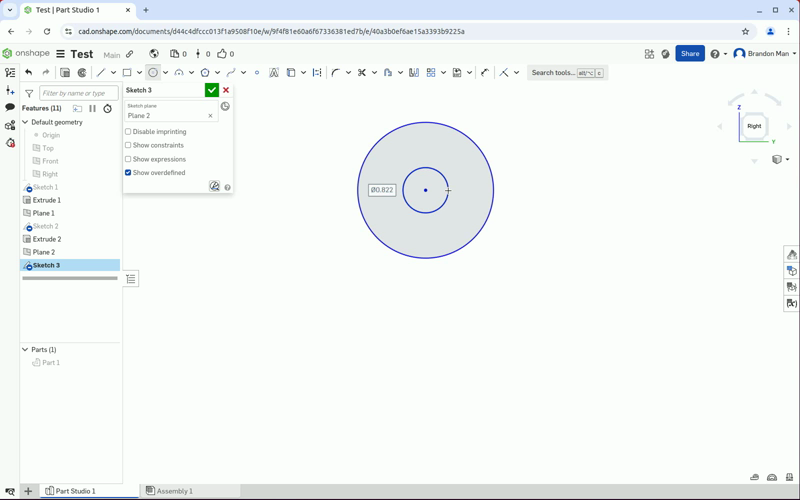
scroll(-6)
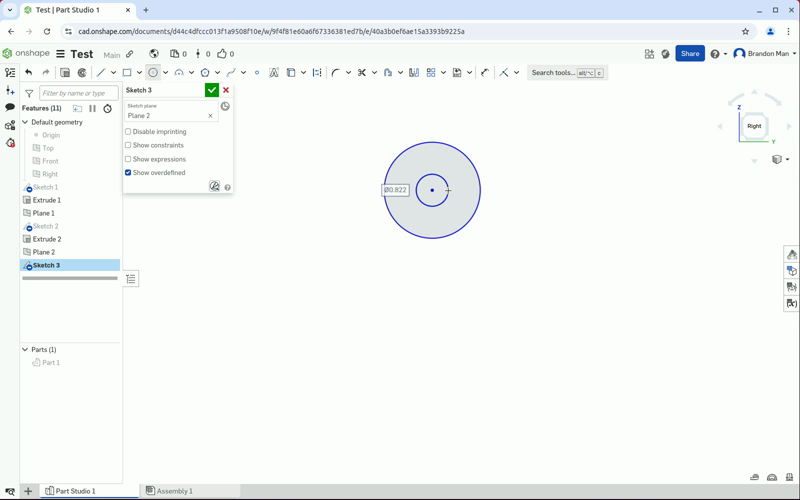
scroll(-6)
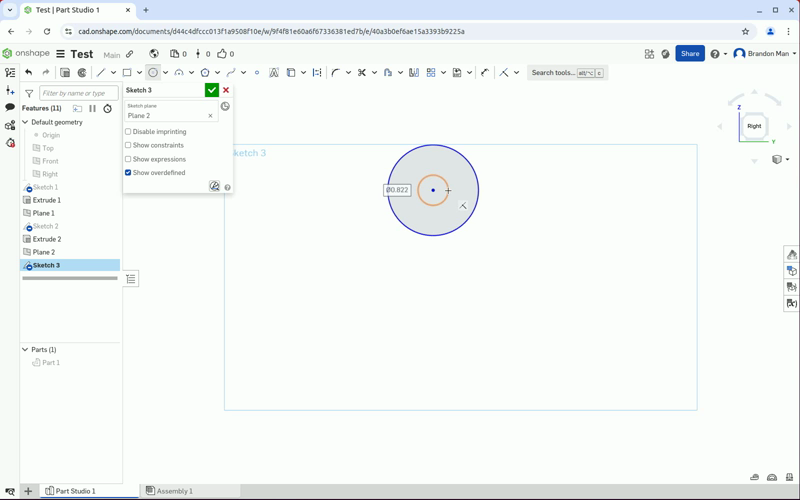
scroll(-6)
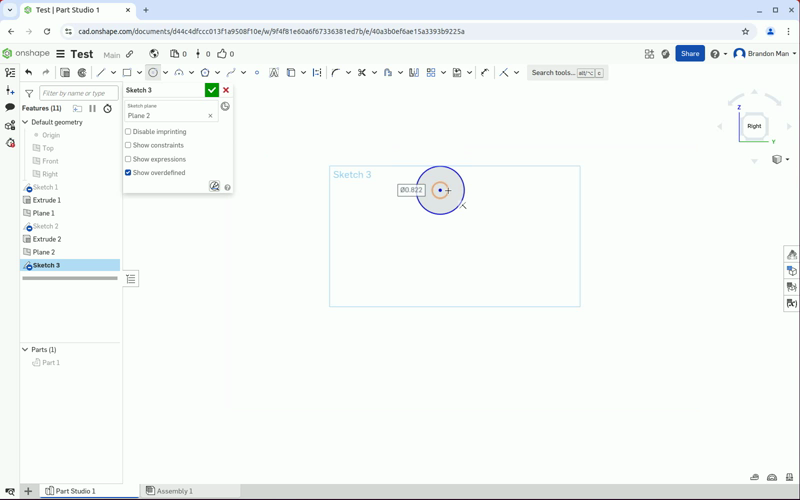
scroll(-6)
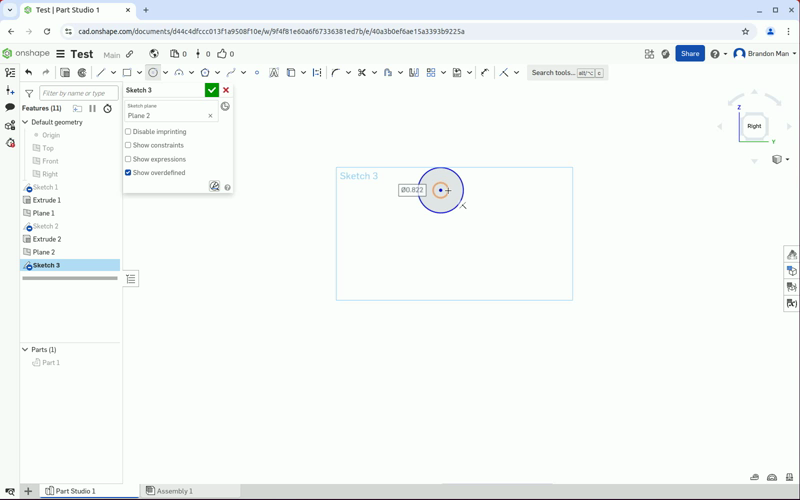
scroll(-6)
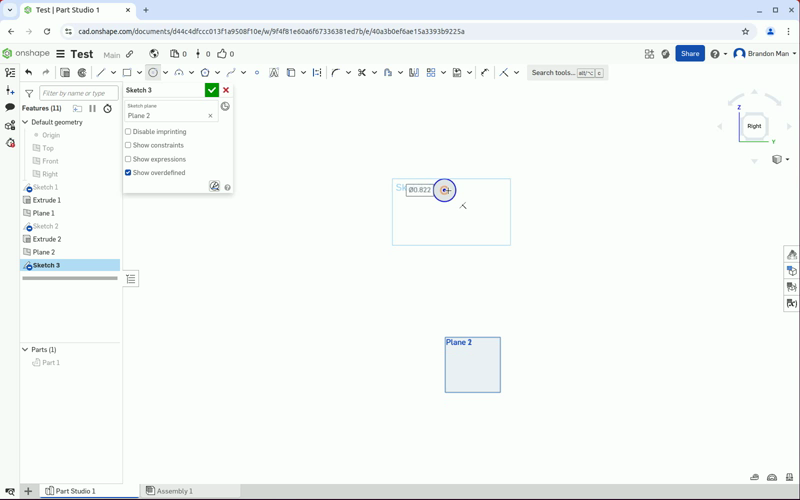
scroll(-6)
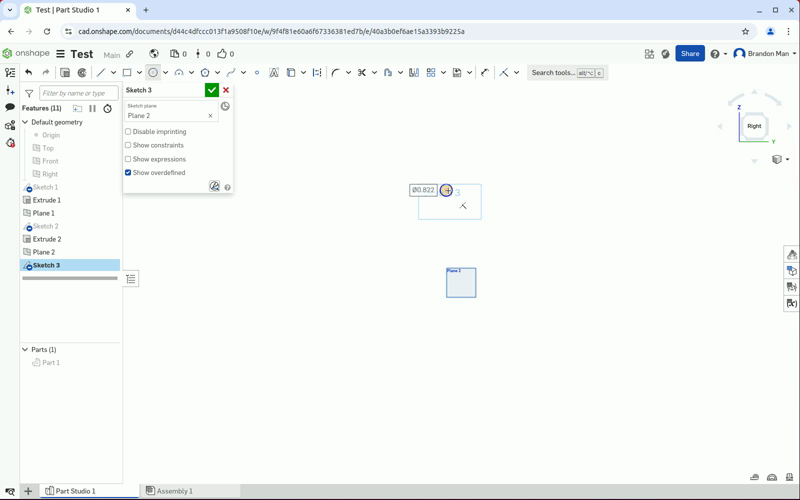
key(esc)
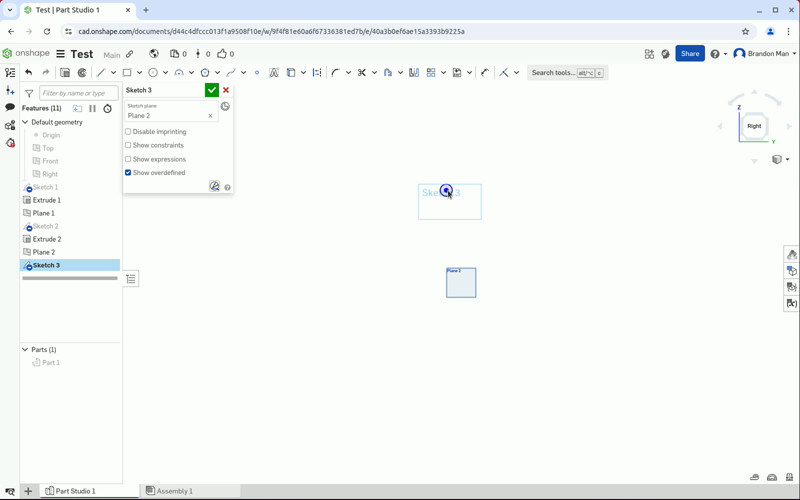
mouse_move(442, 194)
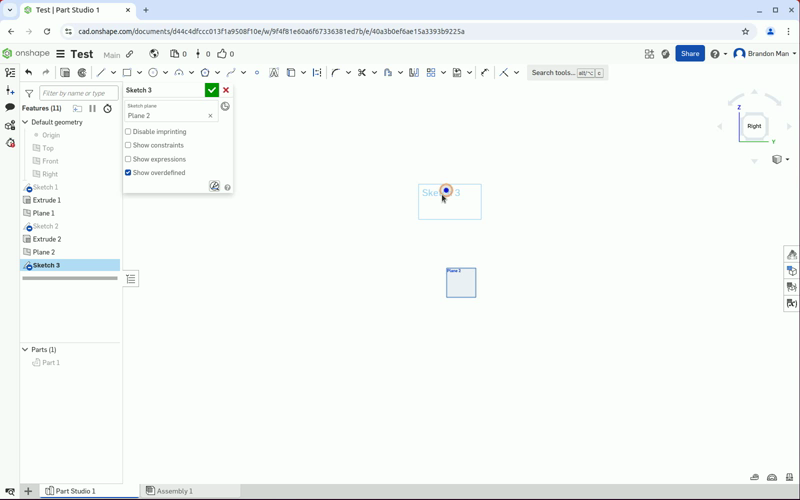
scroll(6)
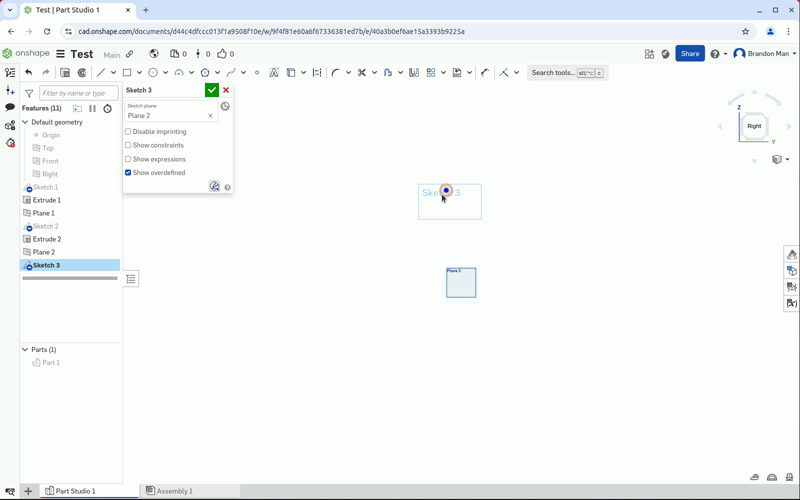
scroll(6)
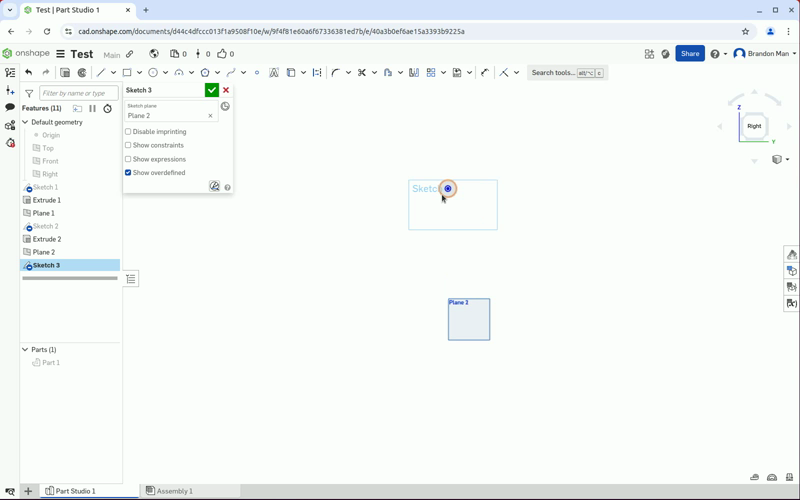
scroll(6)
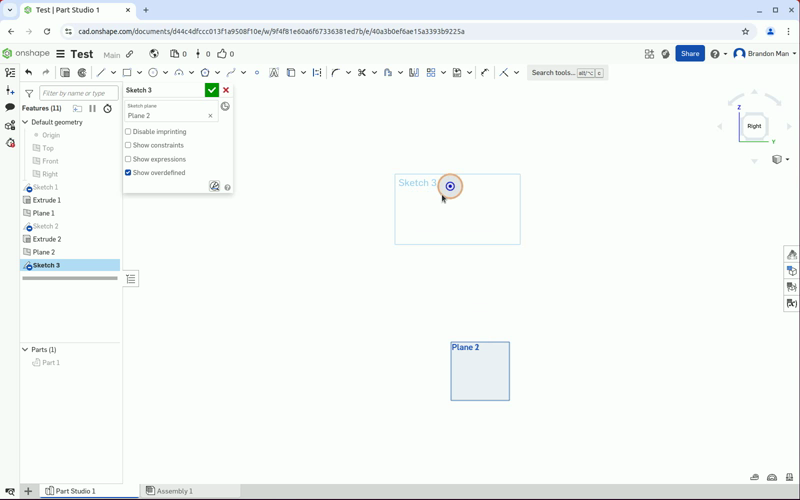
scroll(6)
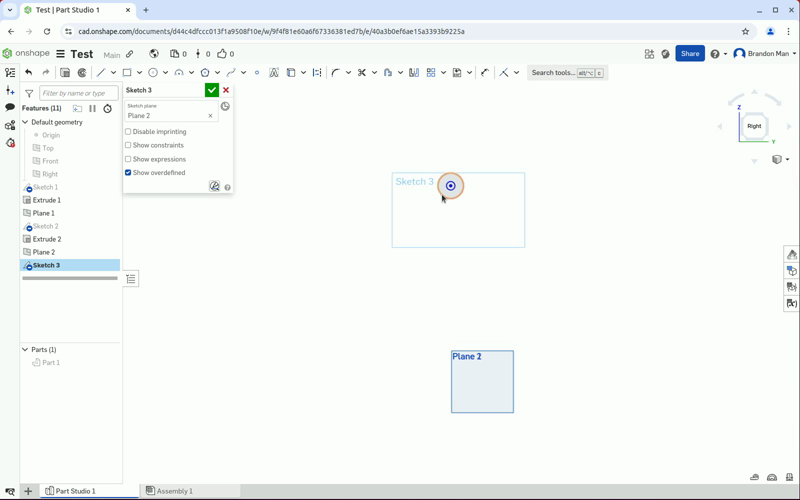
scroll(6)
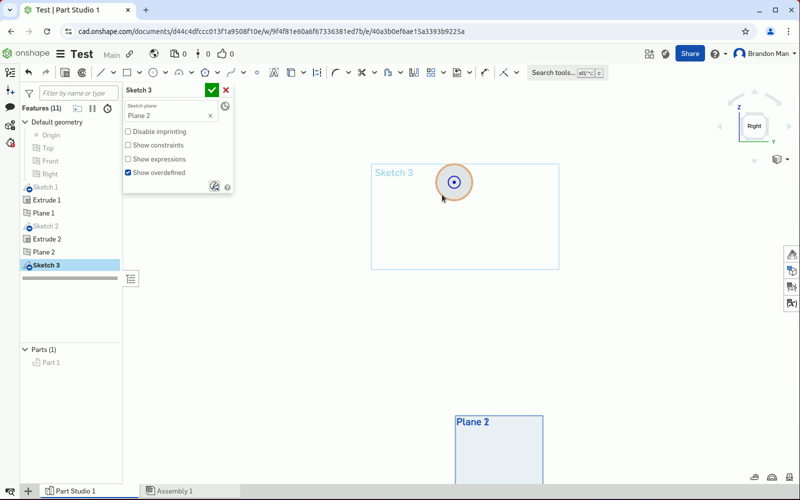
scroll(6)
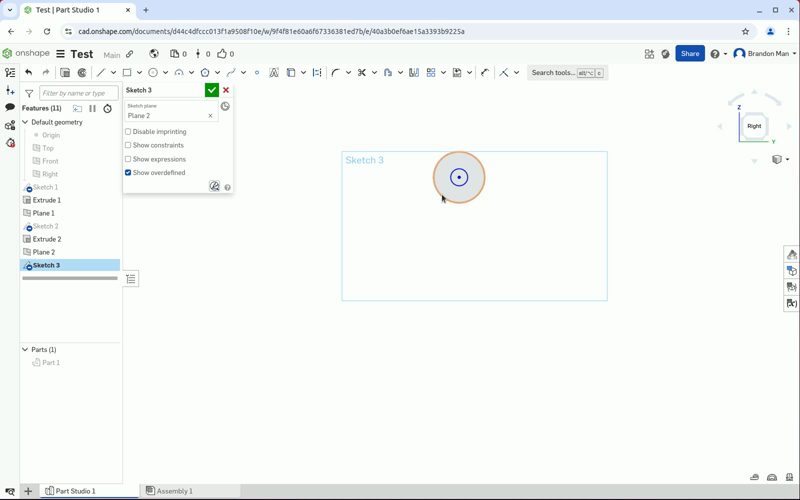
scroll(6)
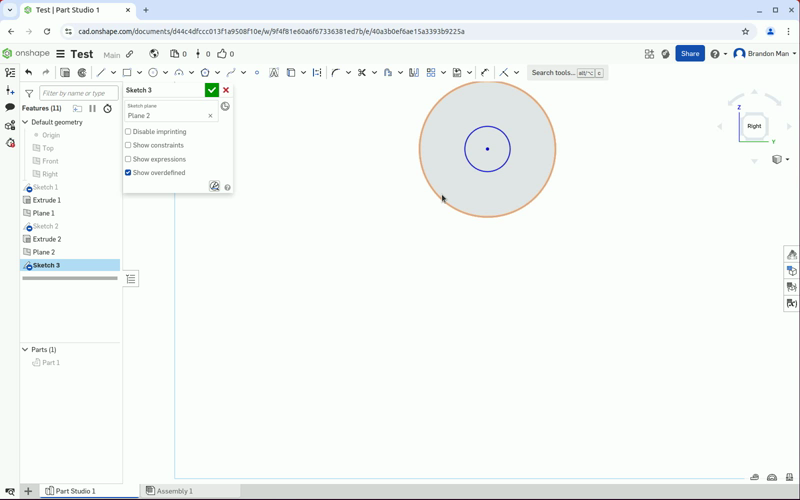
click(442, 194)
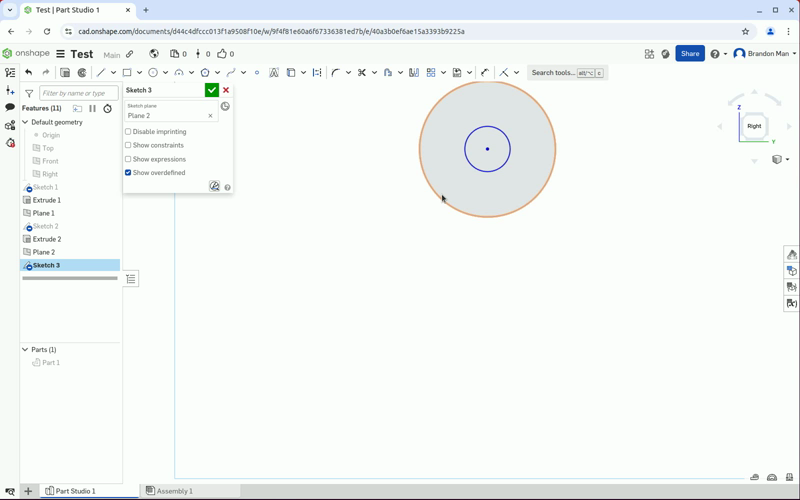
scroll(-6)
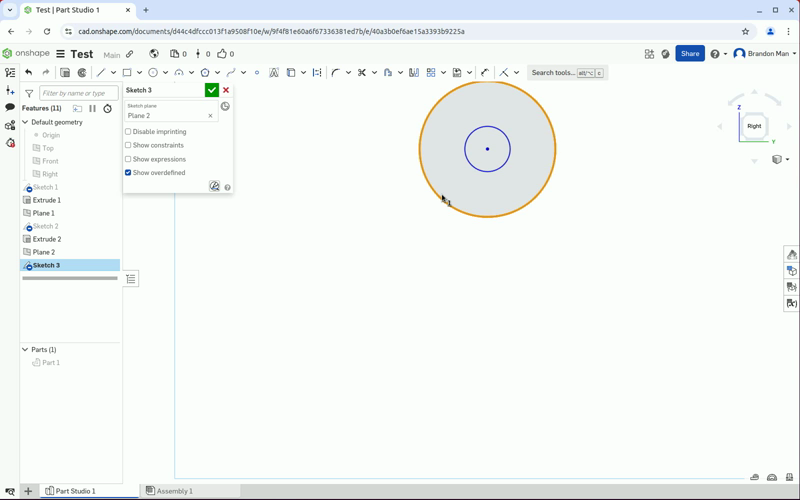
scroll(-6)
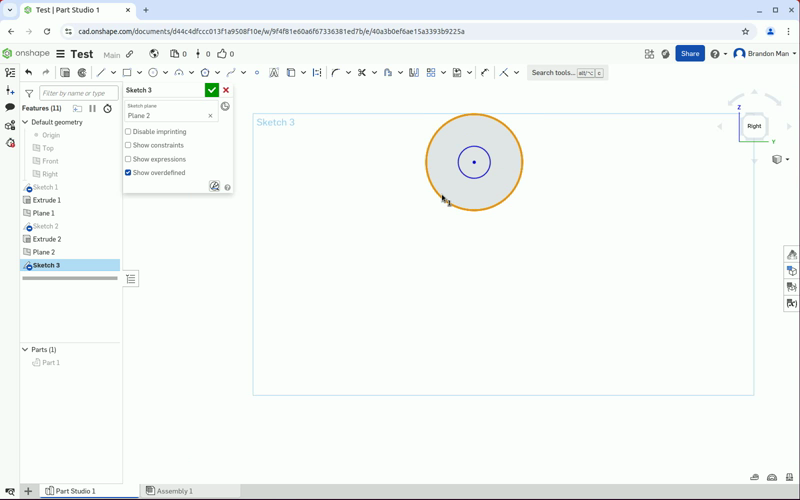
scroll(-6)
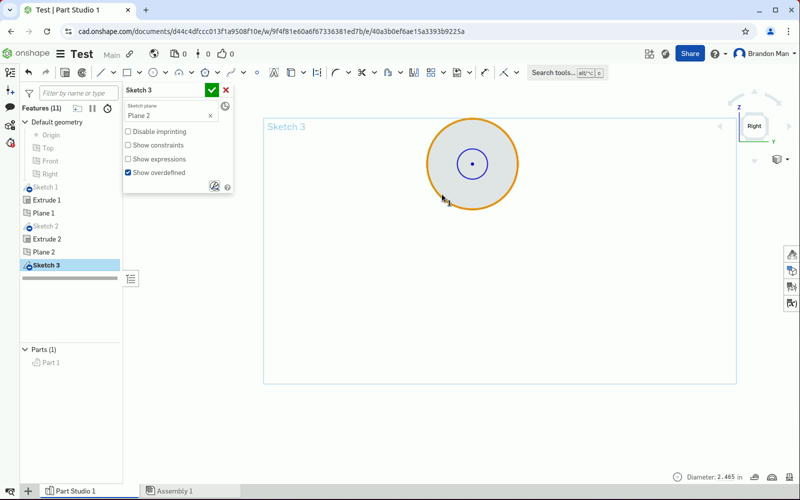
scroll(-6)
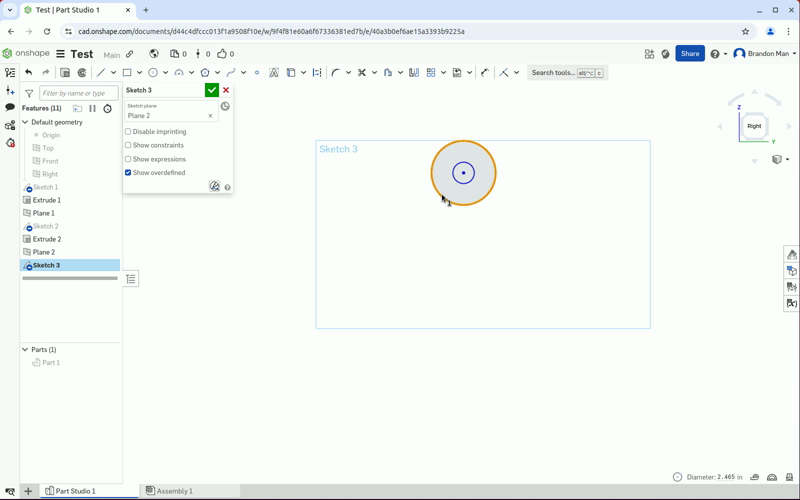
scroll(-6)
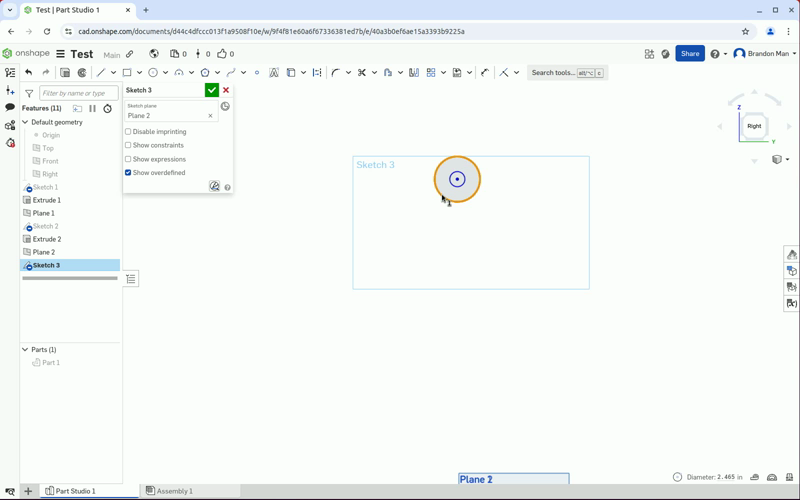
scroll(-6)
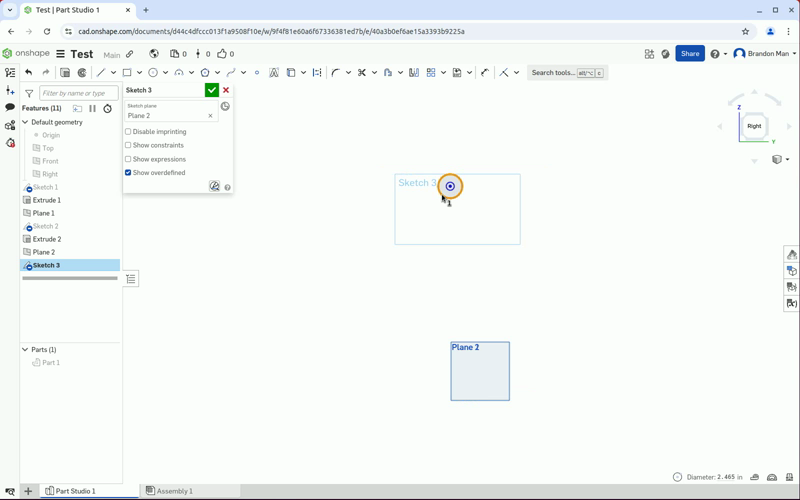
scroll(-6)
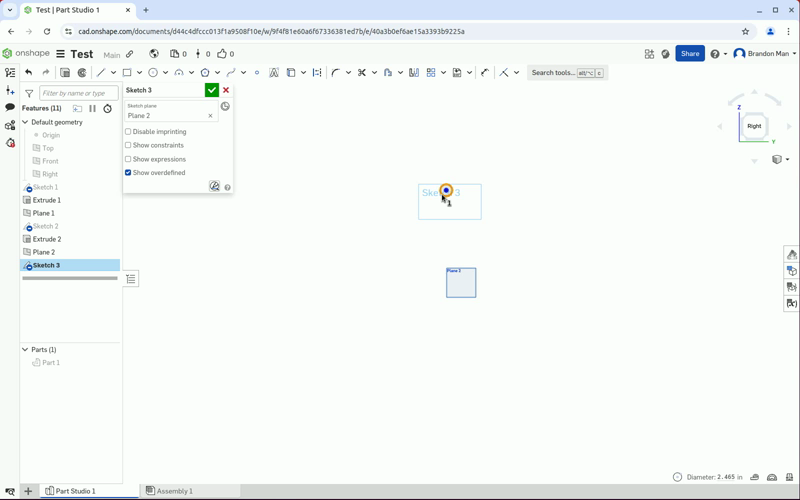
mouse_move(73, 352)
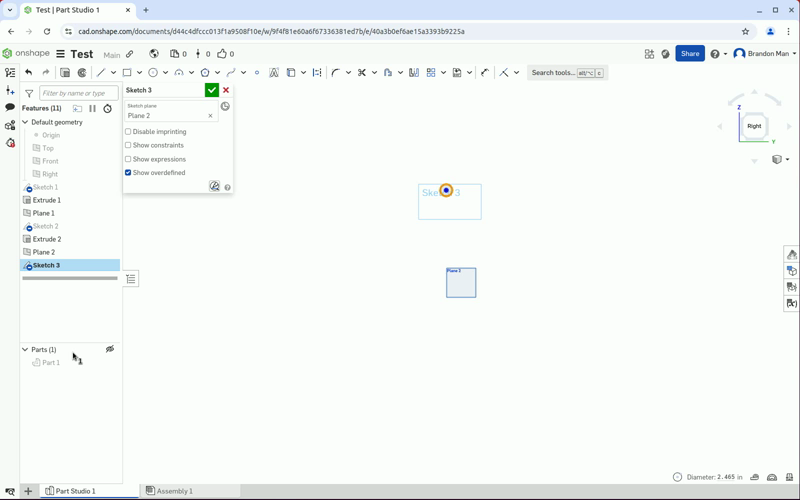
key(shift+y)
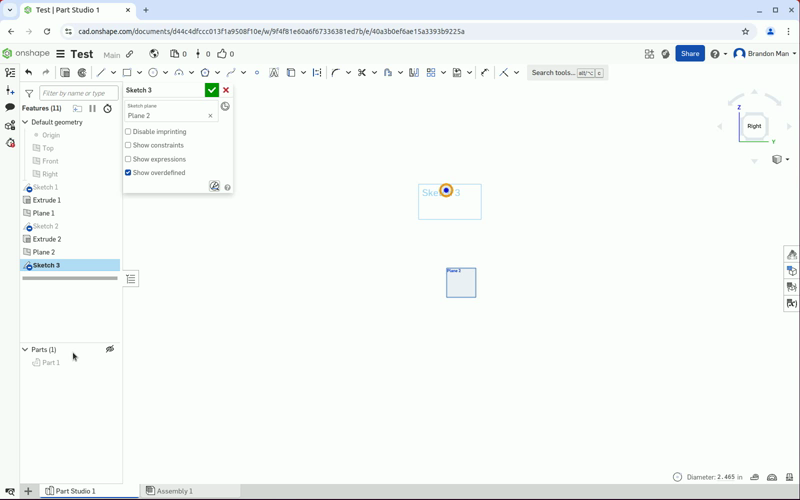
key(shift+e)
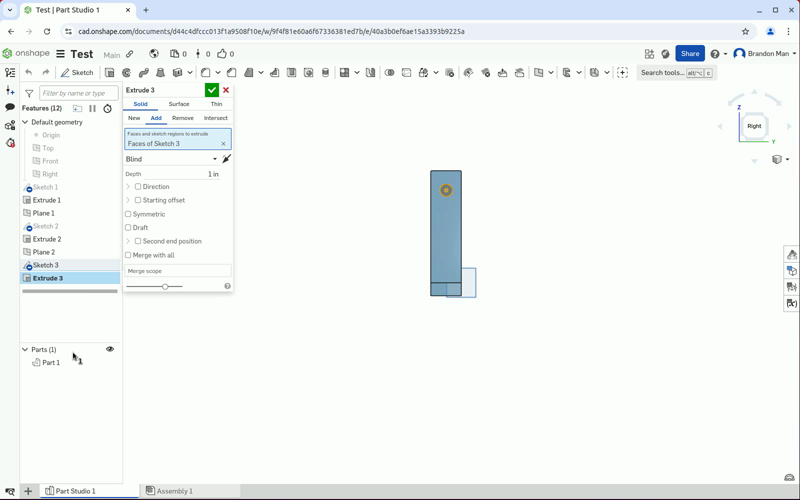
mouse_move(143, 106)
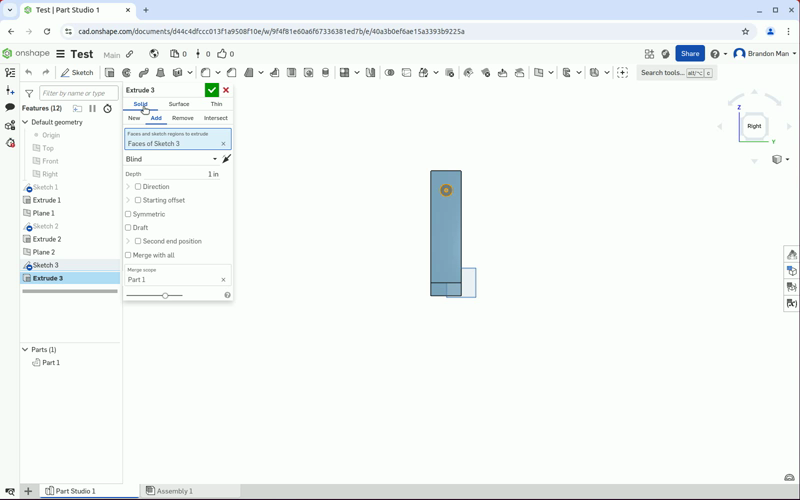
click(143, 106)
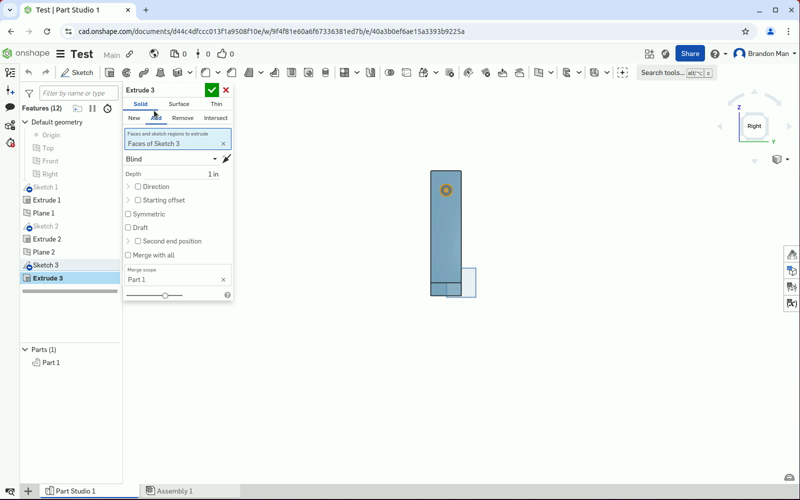
mouse_move(186, 120)
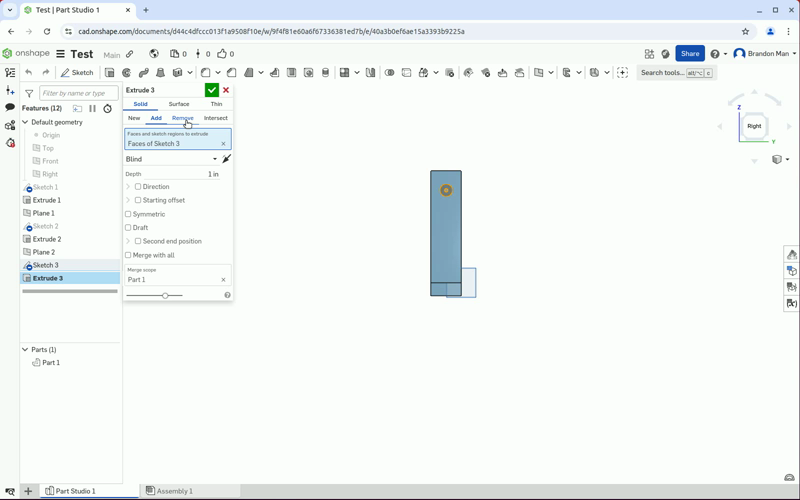
click(186, 120)
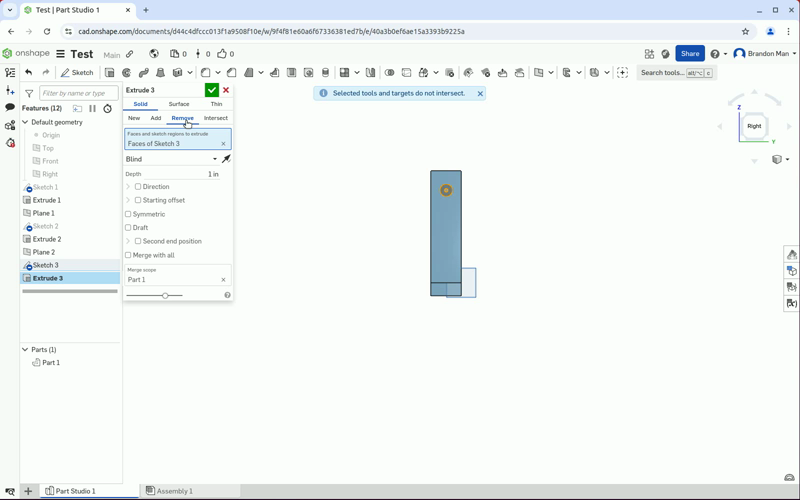
key(tab, 4)
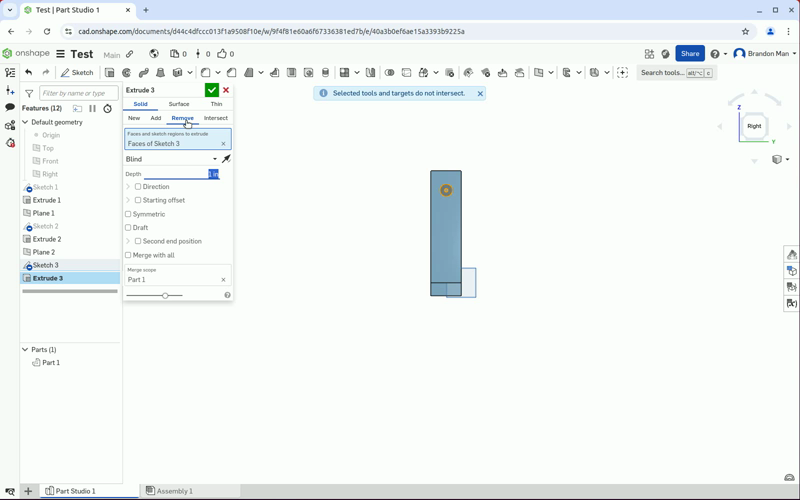
text(0.963)
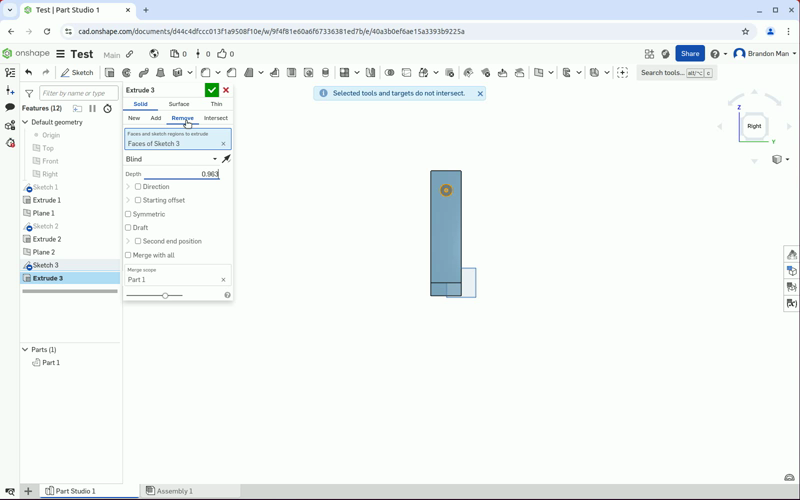
key(tab, 6)
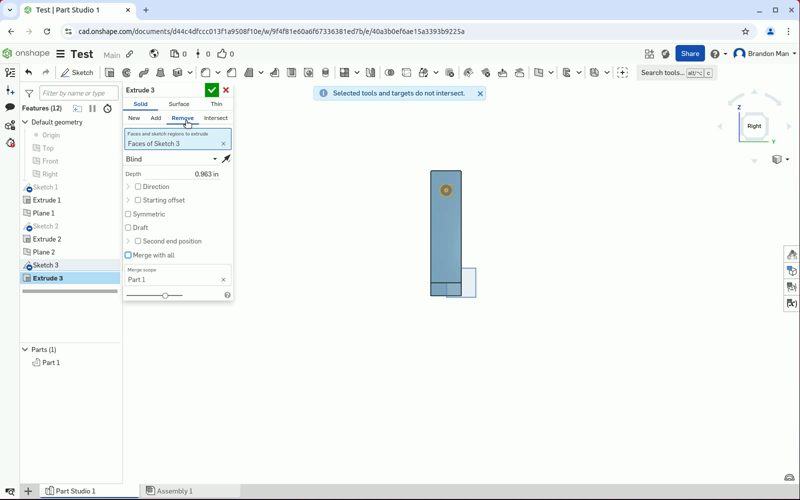
key(space)
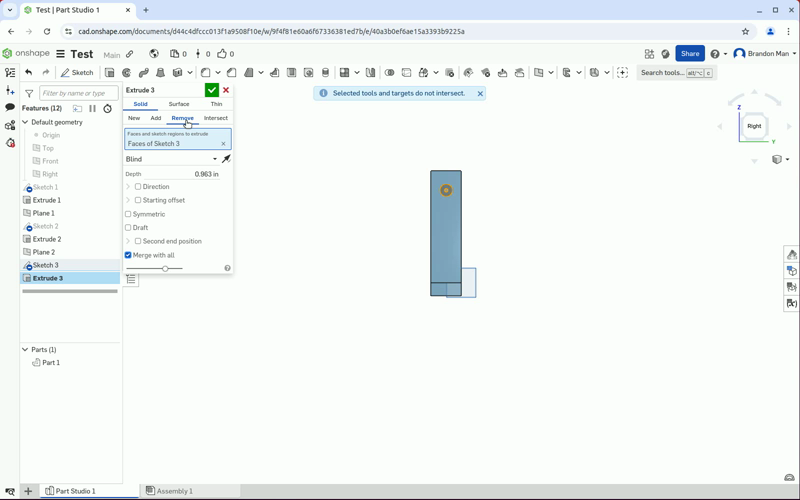
key(enter)
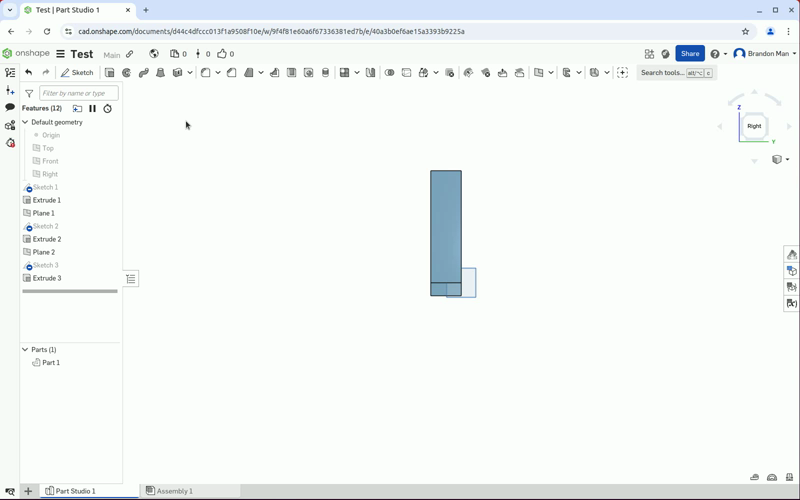
key(shift+h)
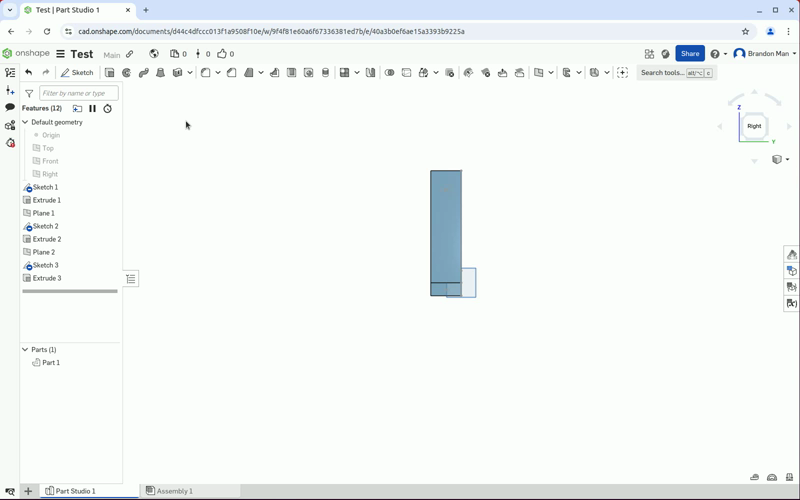
key(shift+h)
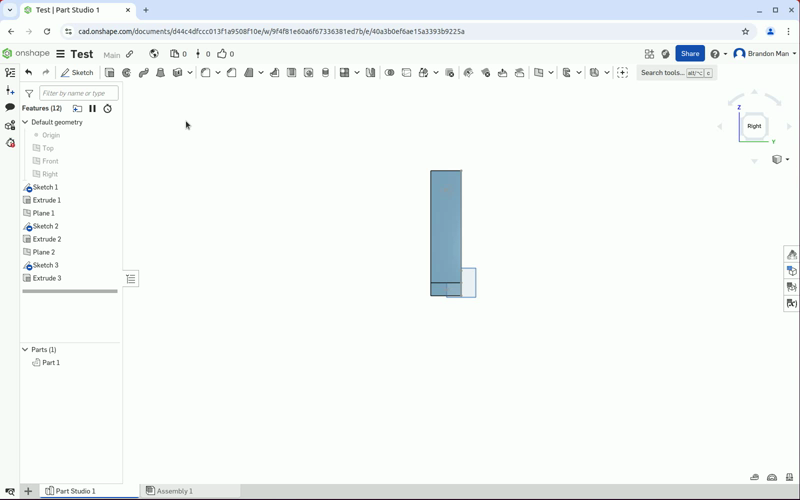
key(shift+7)
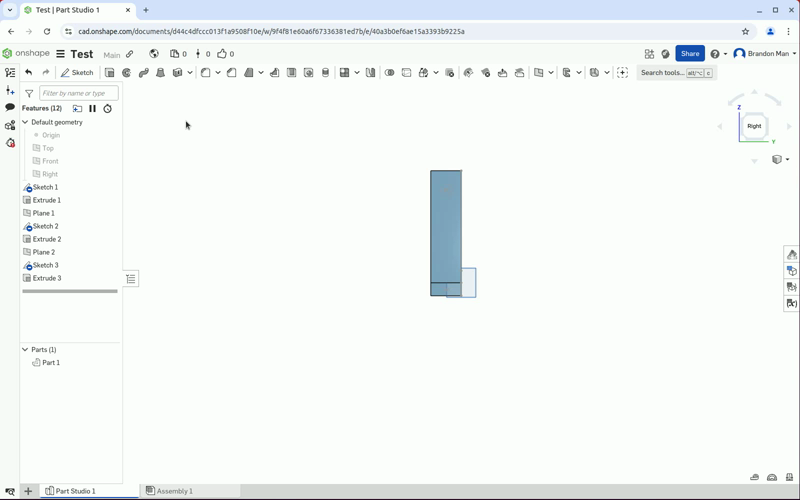
key(right, 2)
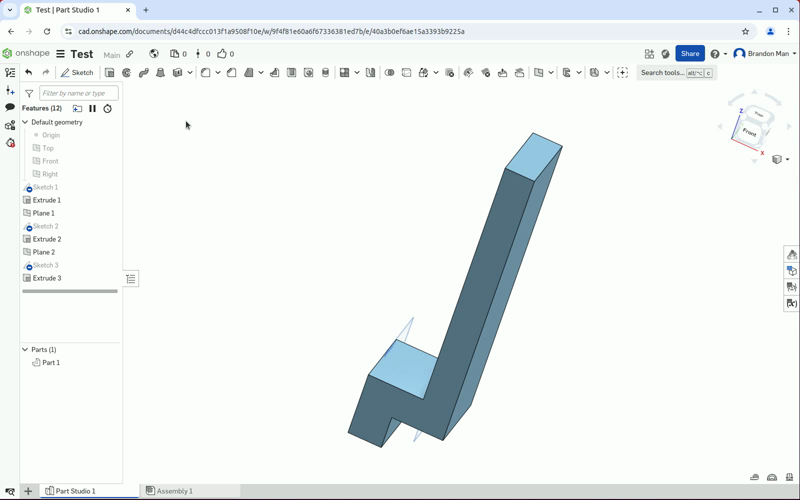
key(down, 2)
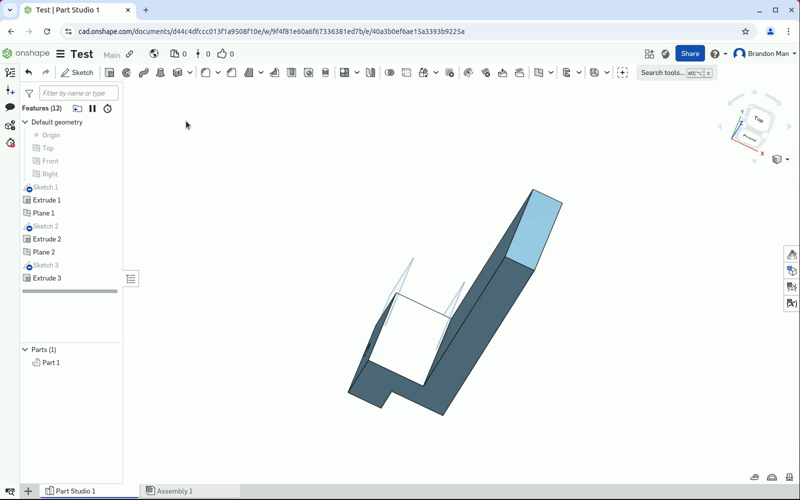
key(up, 2)
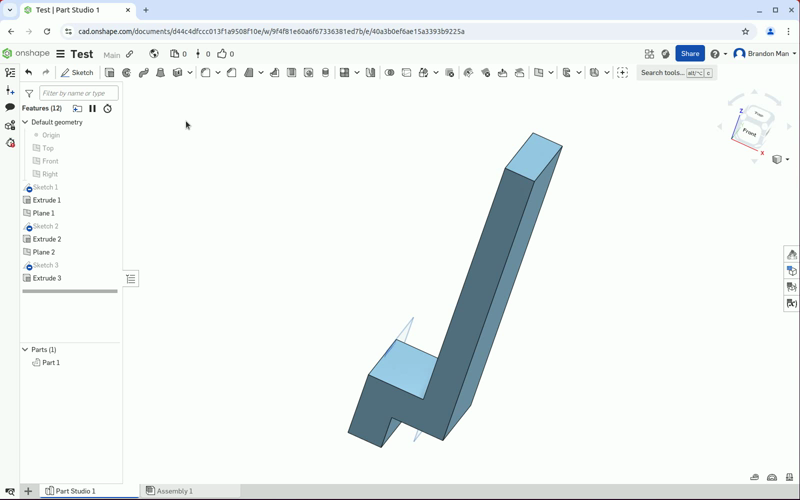
key(left, 2)
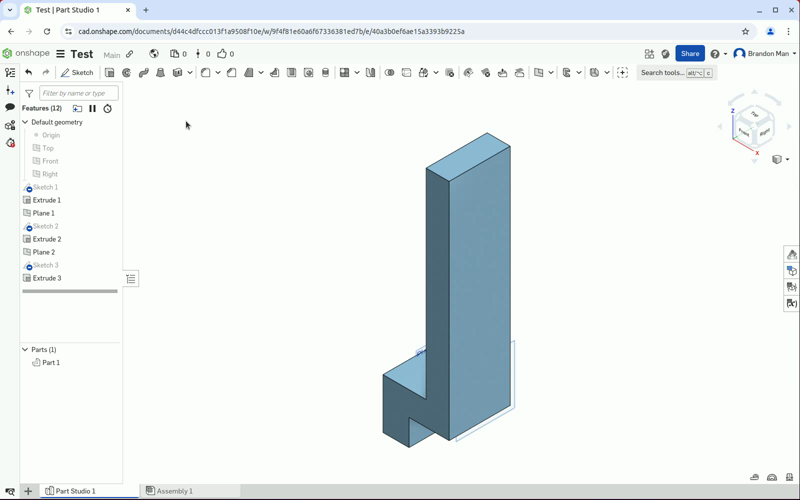
mouse_move(73, 189)
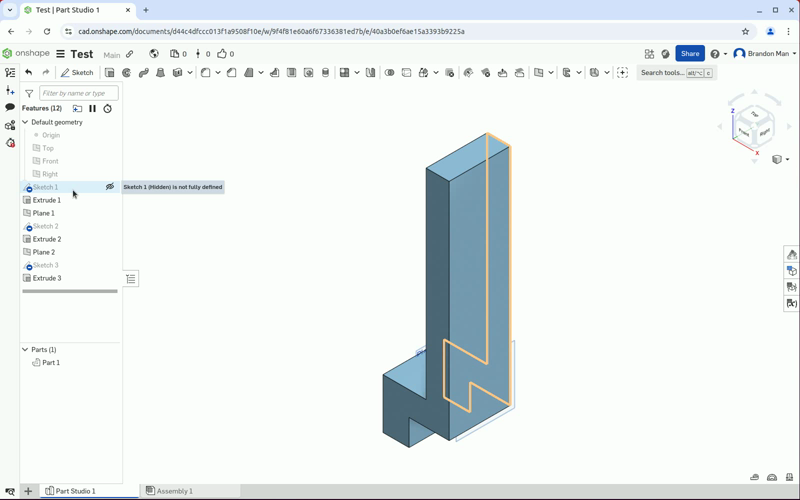
click(73, 189)